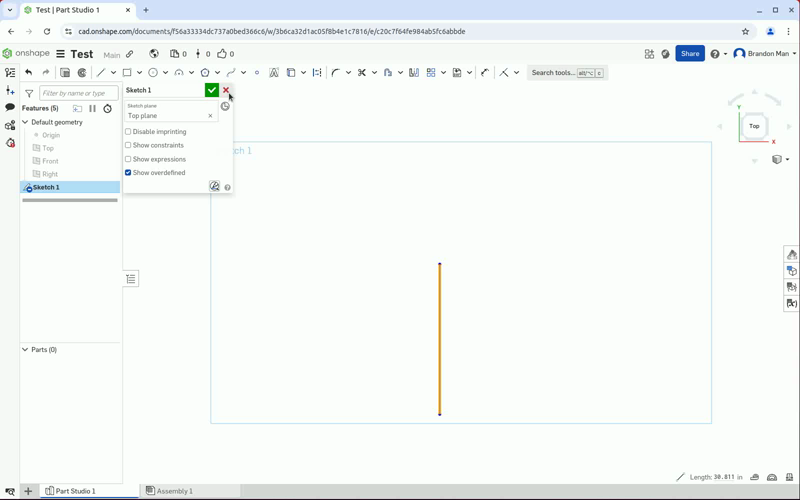
key(shift+h)
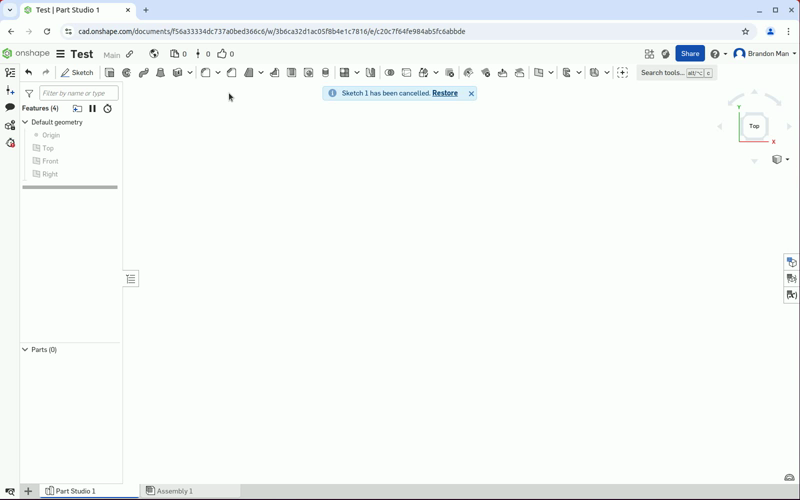
mouse_move(73, 352)
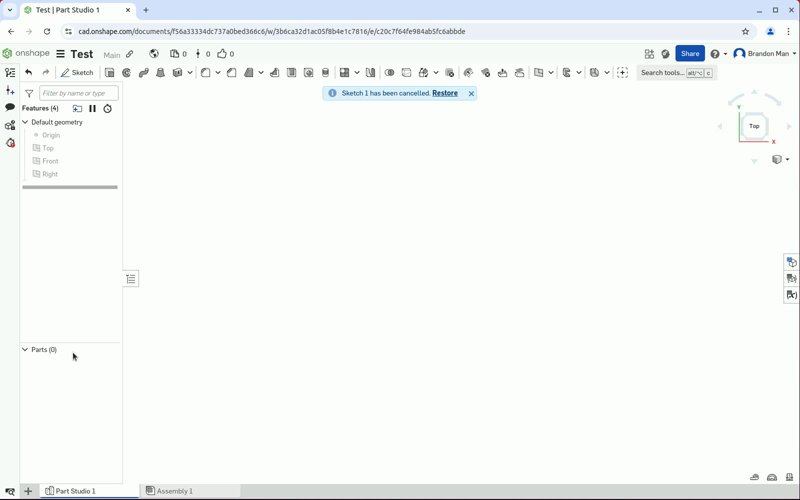
key(y)
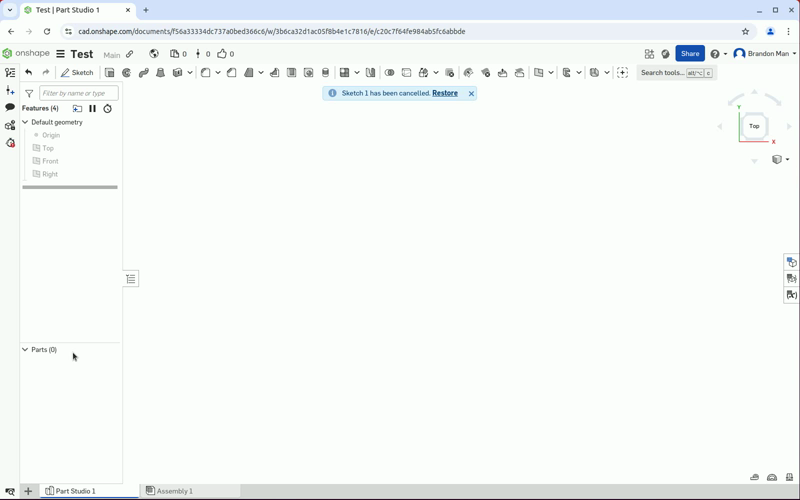
key(shift+p)
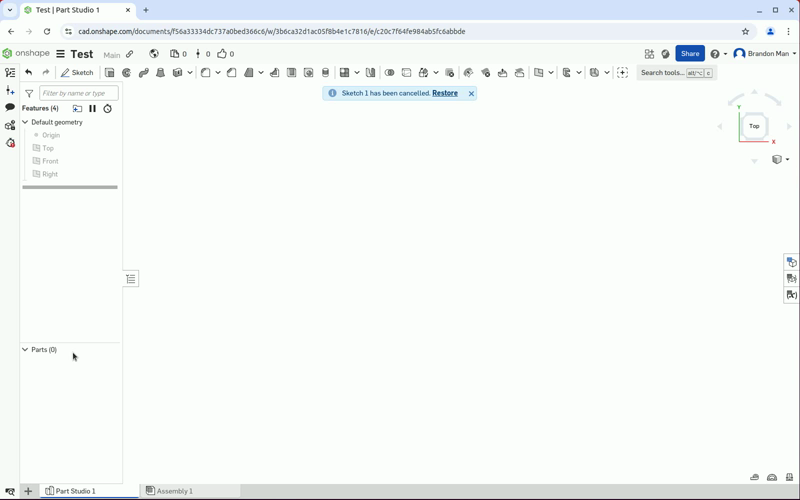
key(space)
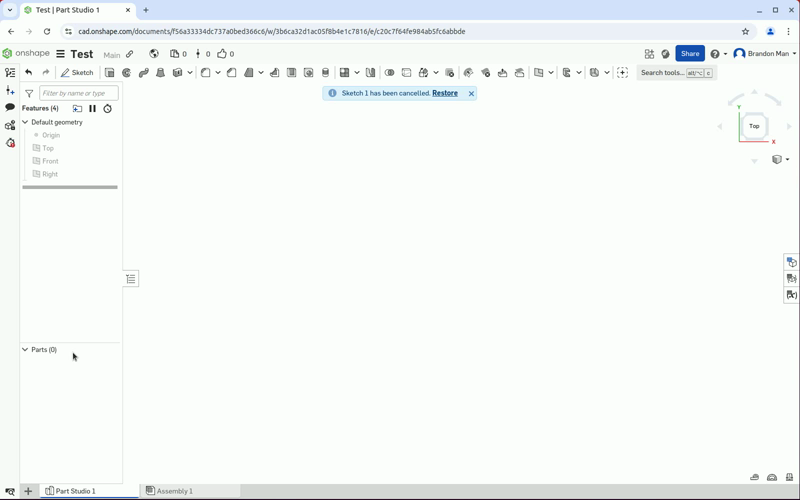
key_down(shift)
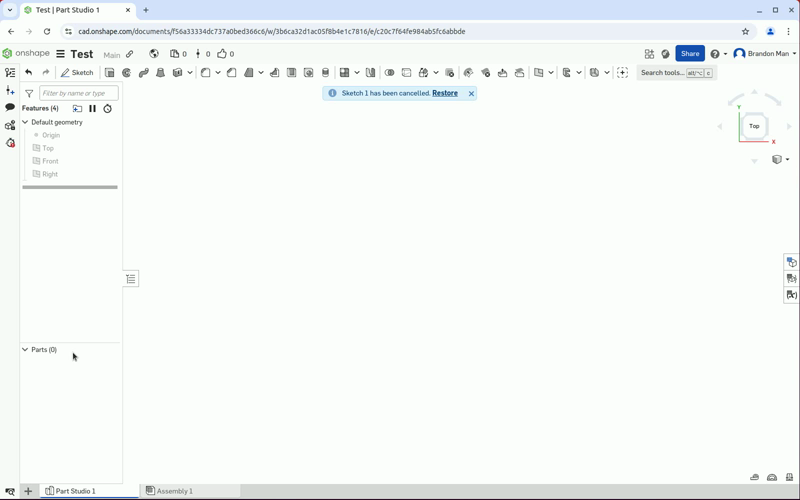
key(up)
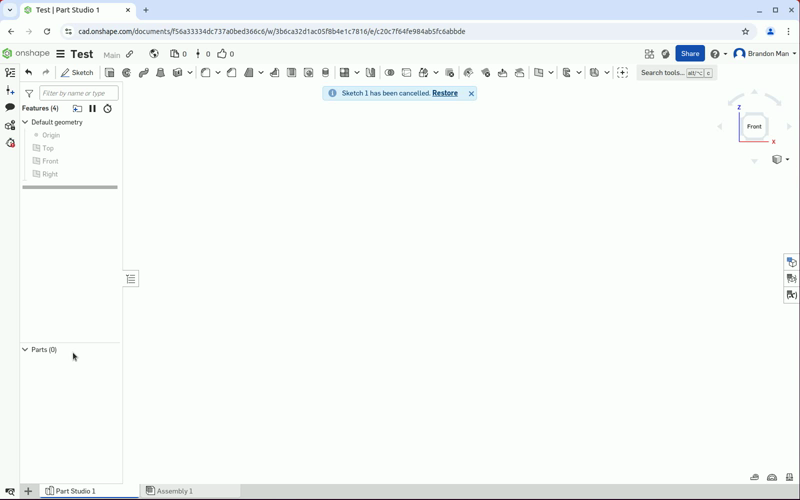
key_up(shift)
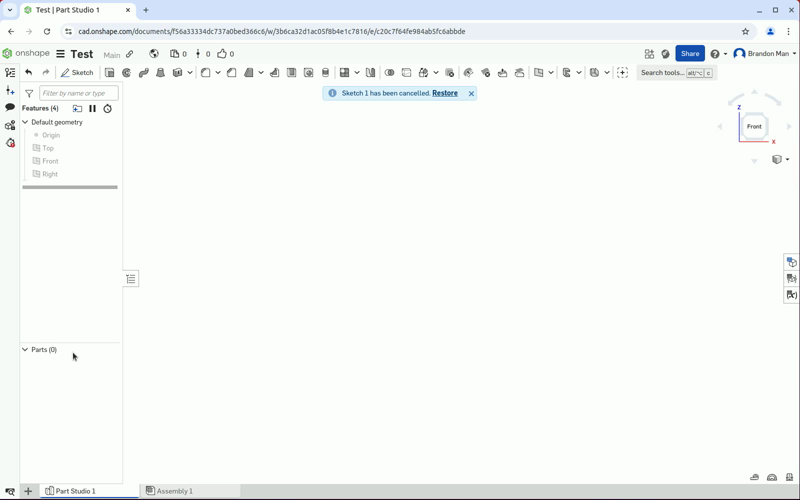
mouse_move(73, 352)
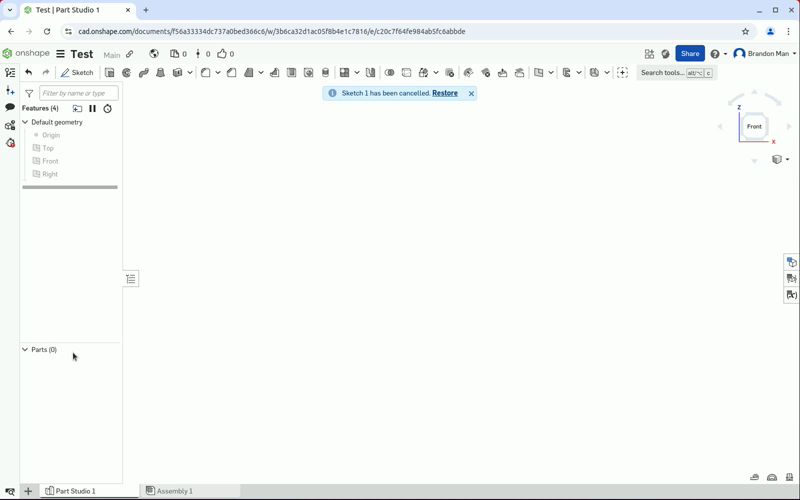
key(shift+y)
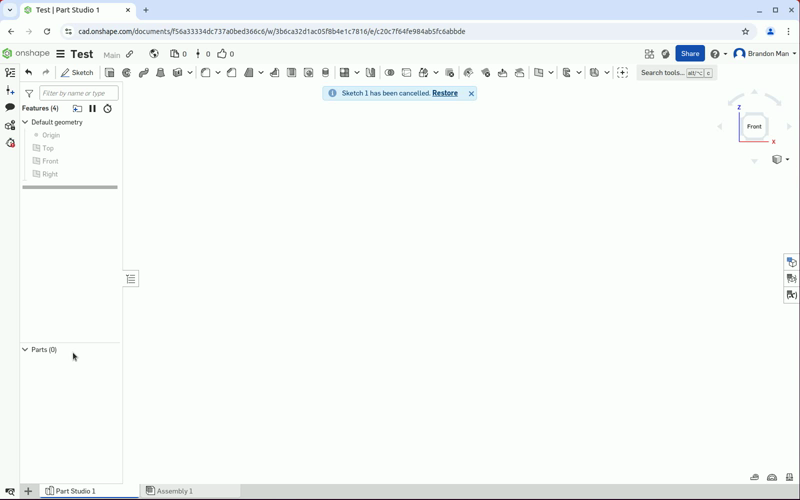
key(shift+s)
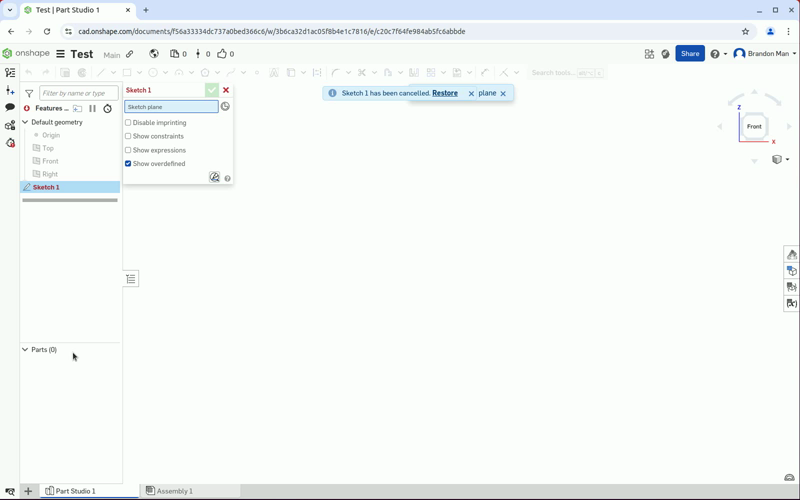
mouse_move(73, 163)
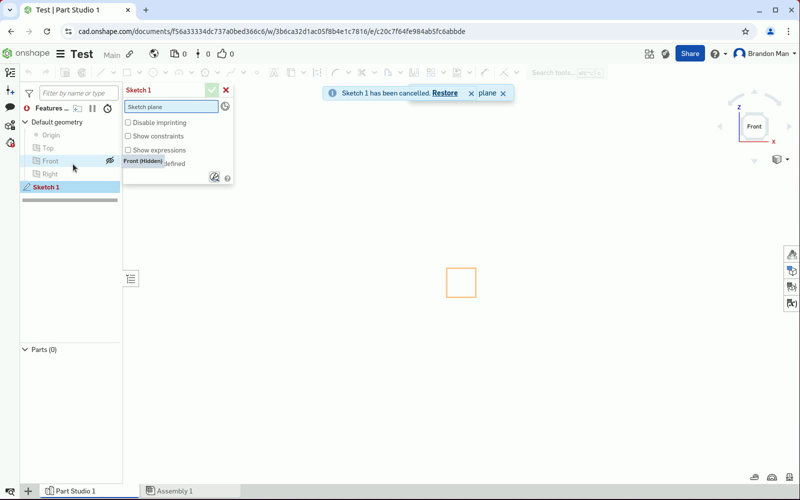
click(73, 163)
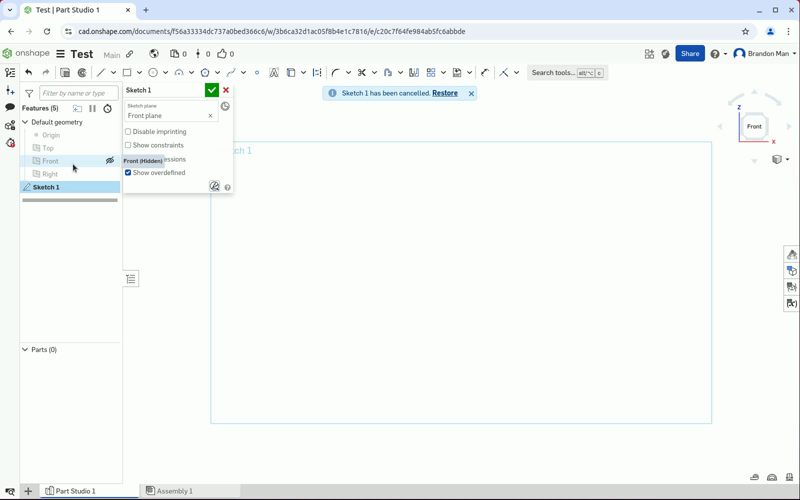
mouse_move(73, 352)
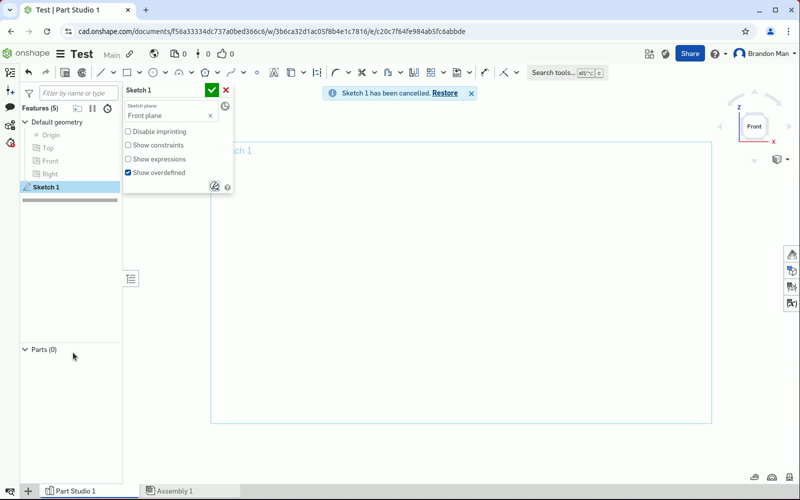
key(y)
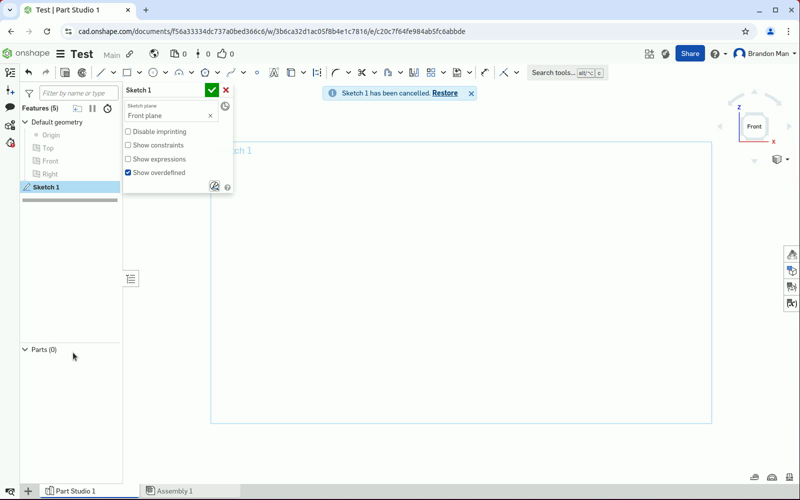
key(c)
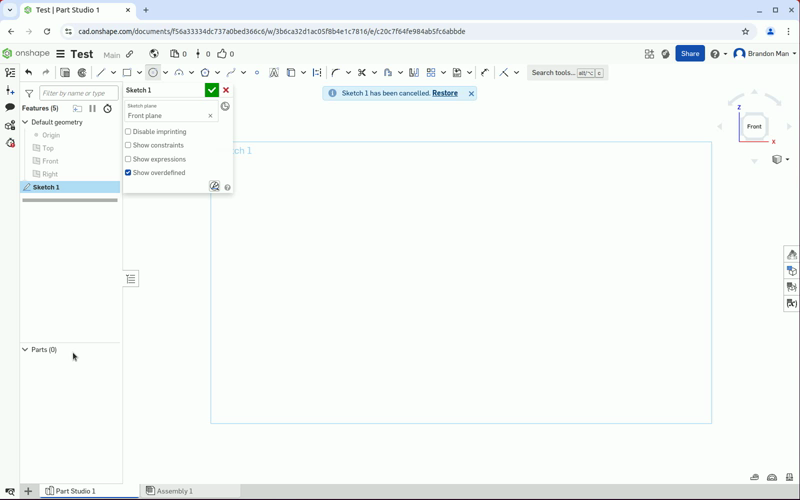
key_down(shift)
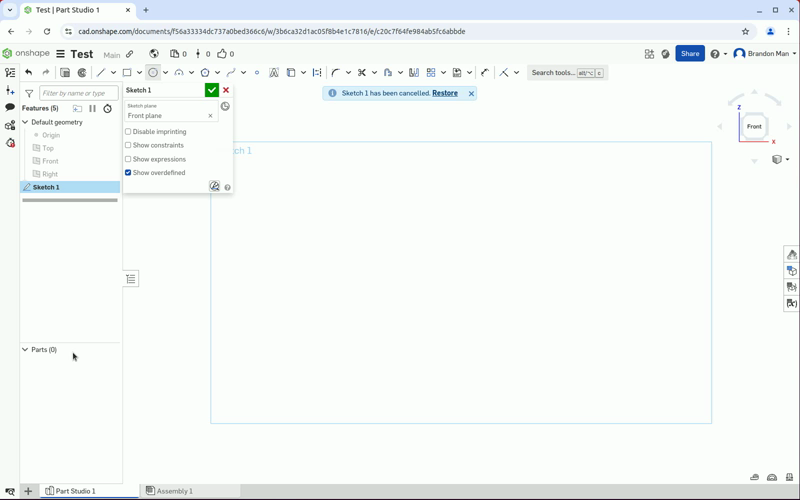
mouse_move(439, 177)
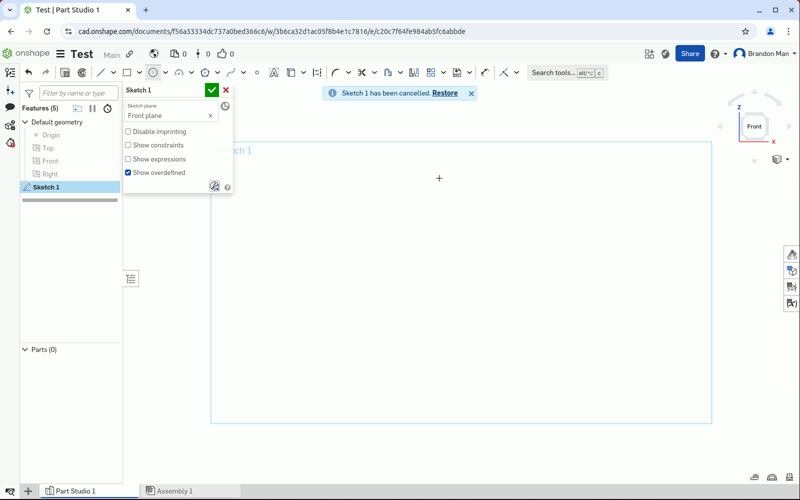
click(439, 177)
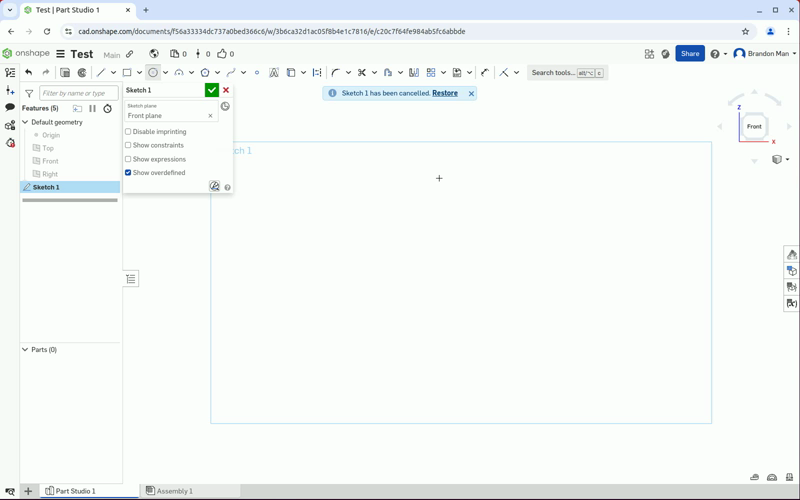
key_up(shift)
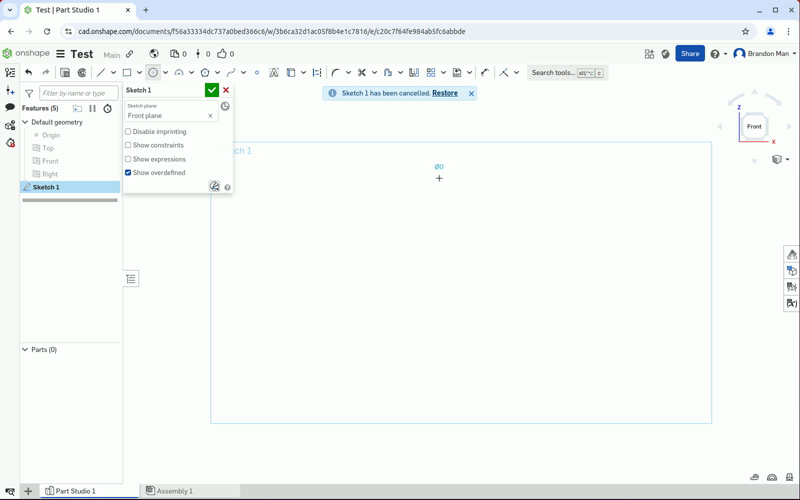
mouse_move(446, 177)
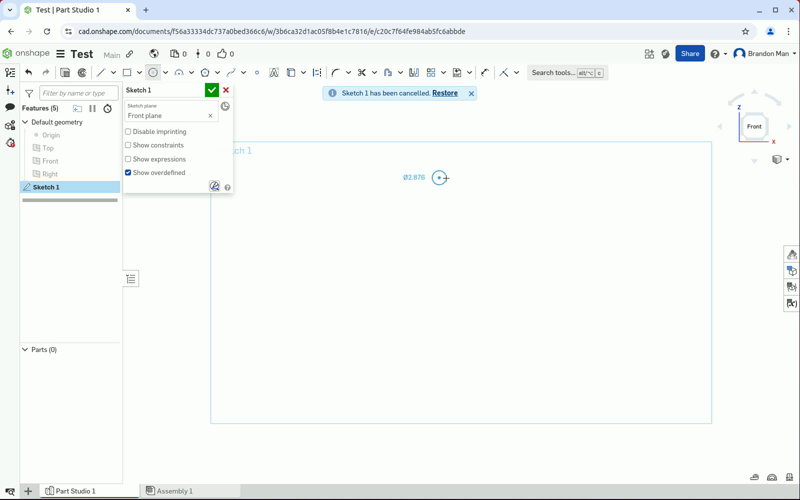
click(446, 177)
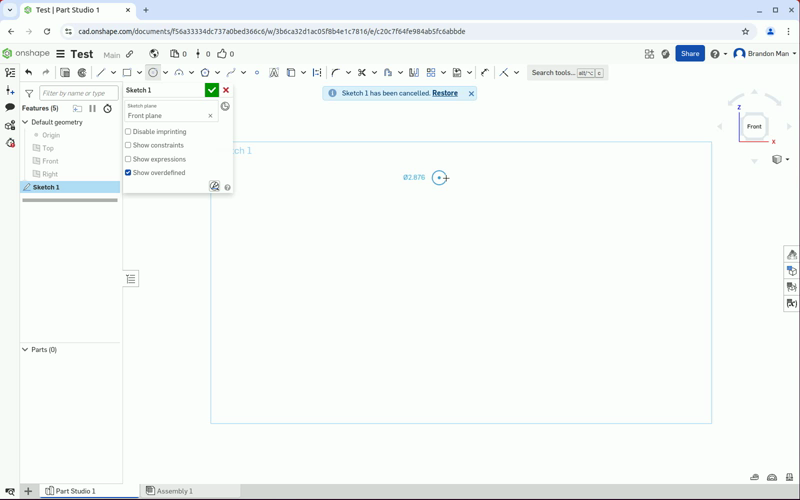
key(esc)
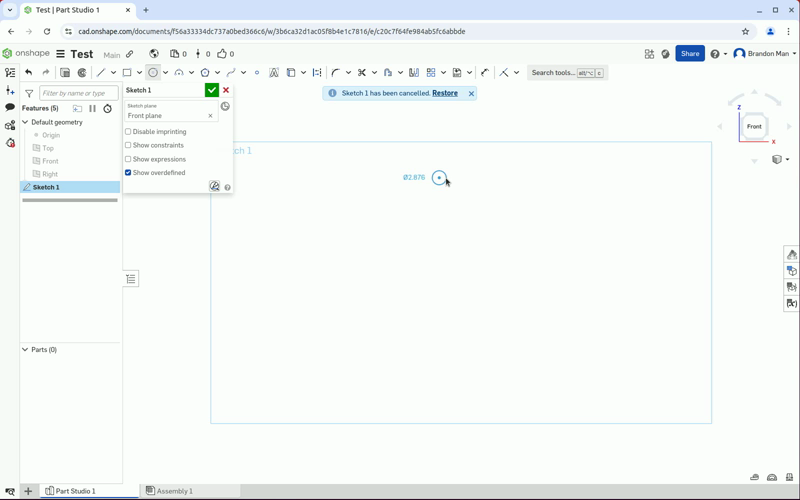
key(c)
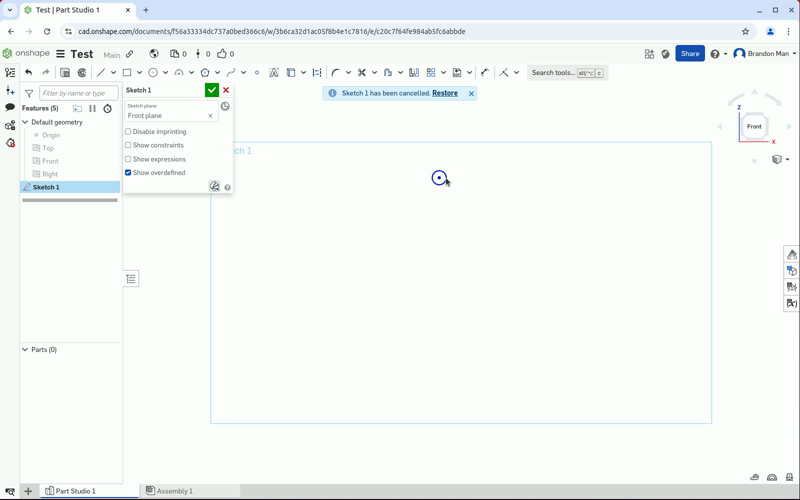
key_down(shift)
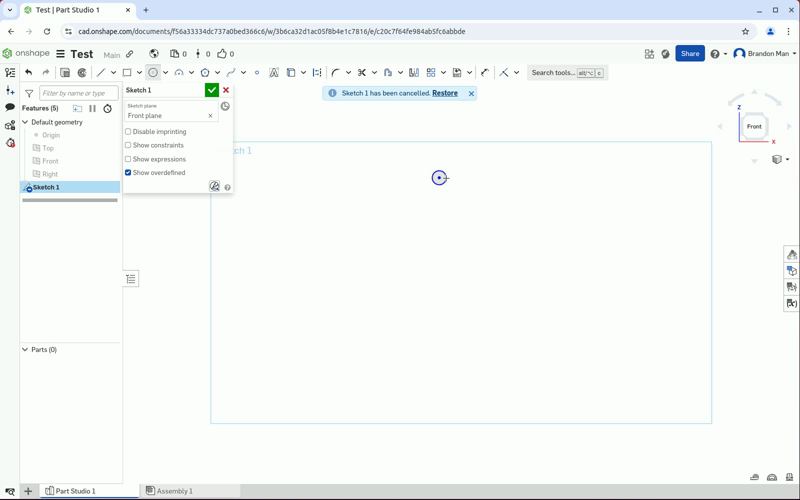
mouse_move(439, 177)
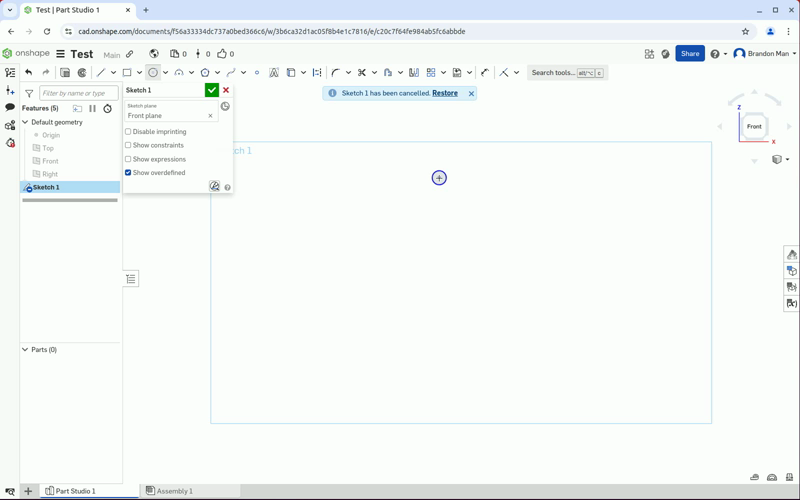
click(439, 177)
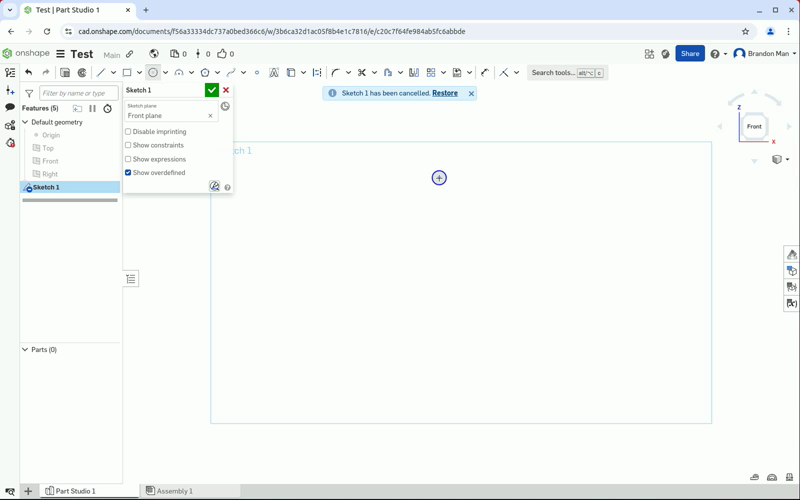
key_up(shift)
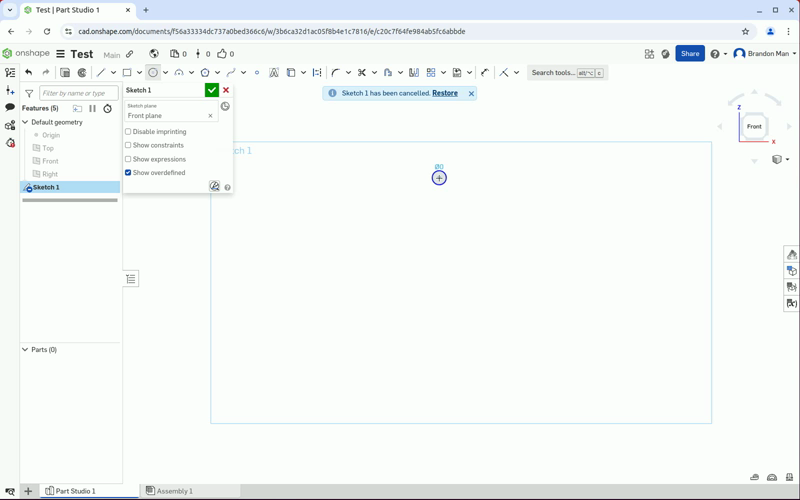
mouse_move(443, 177)
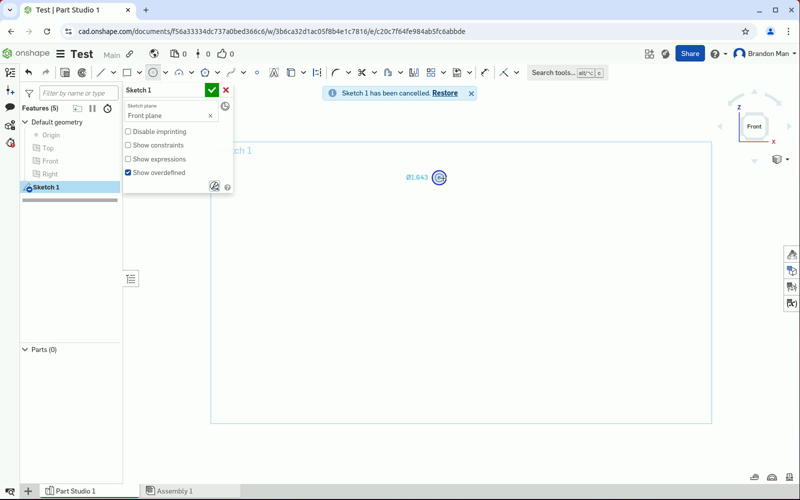
scroll(6)
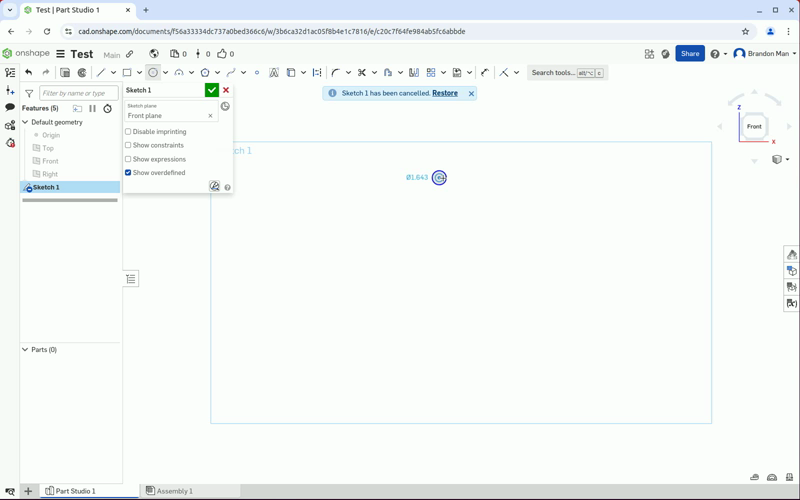
scroll(6)
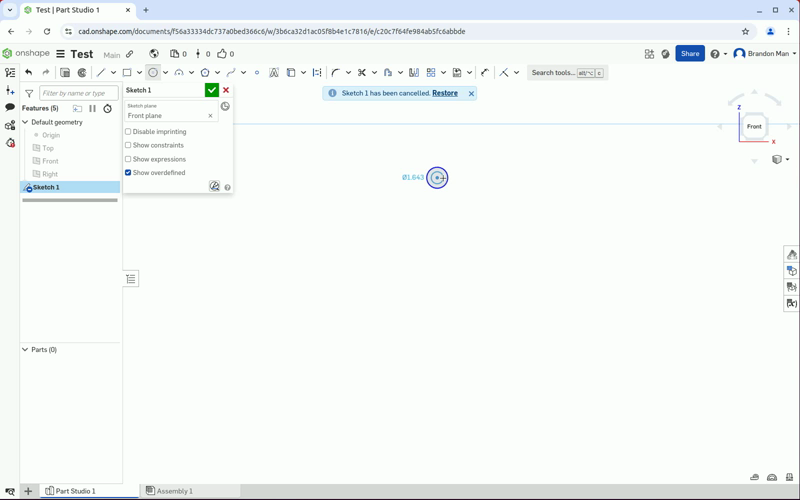
scroll(6)
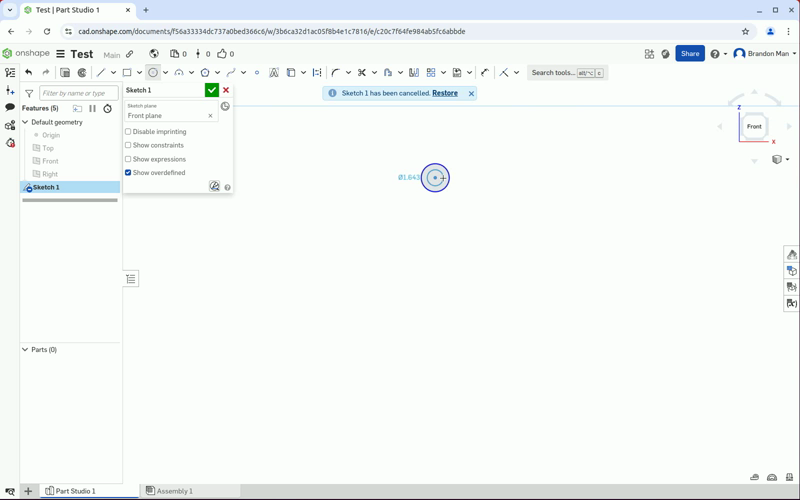
scroll(6)
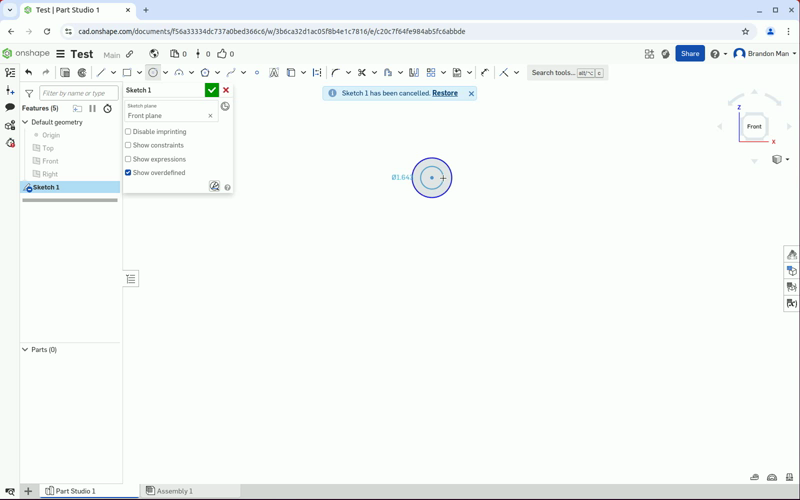
scroll(6)
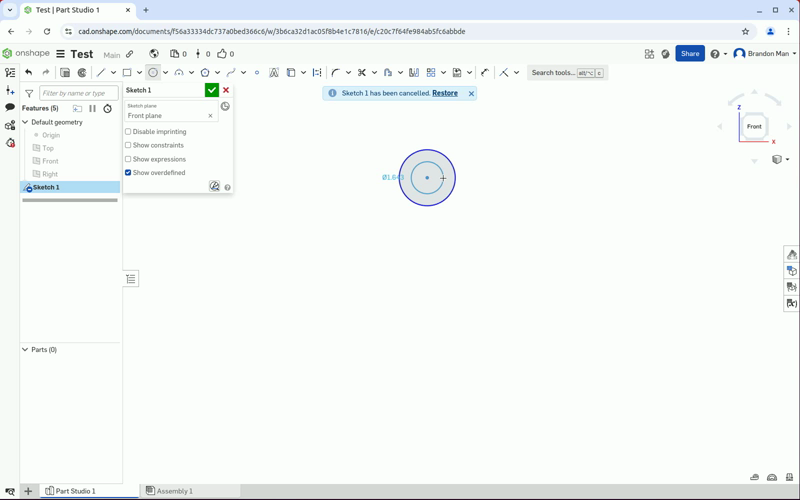
scroll(6)
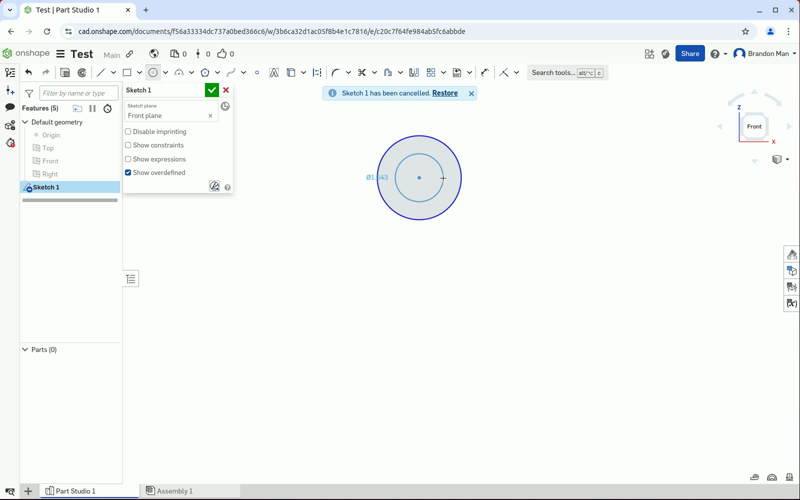
scroll(6)
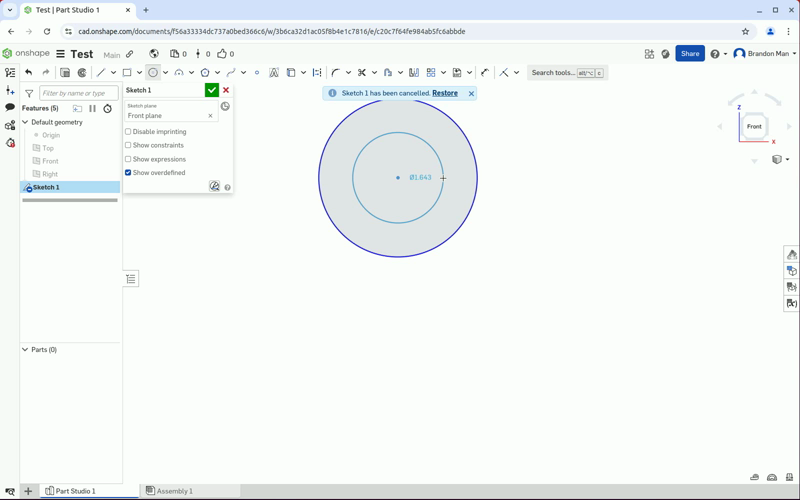
click(443, 177)
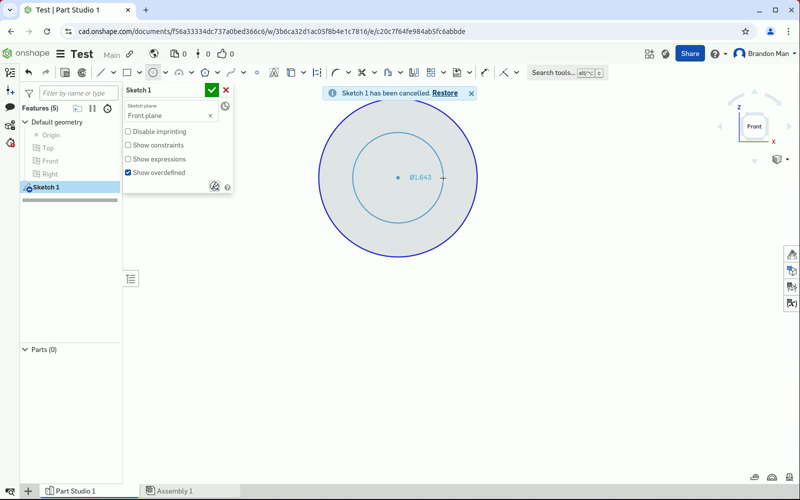
scroll(-6)
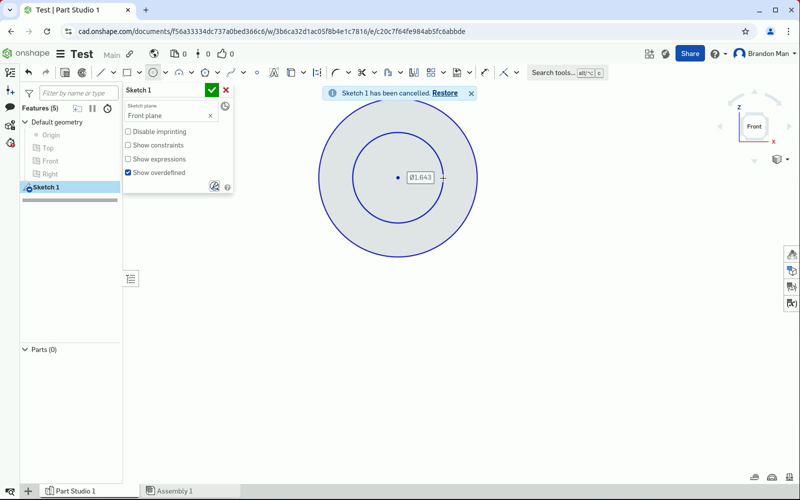
scroll(-6)
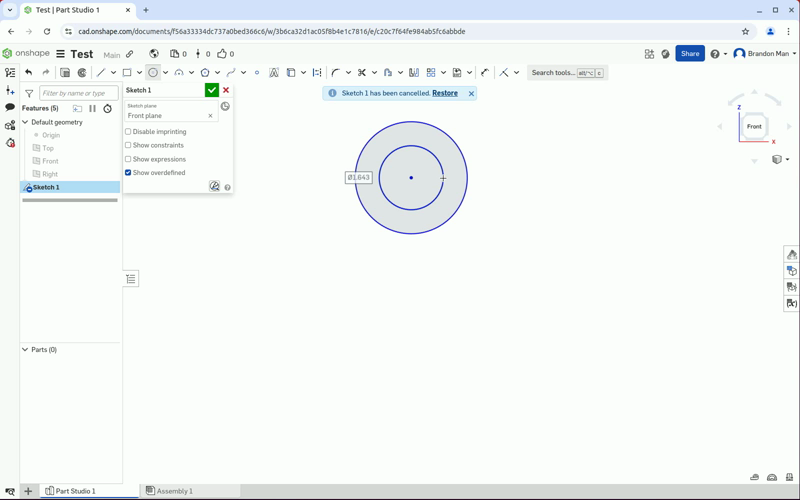
scroll(-6)
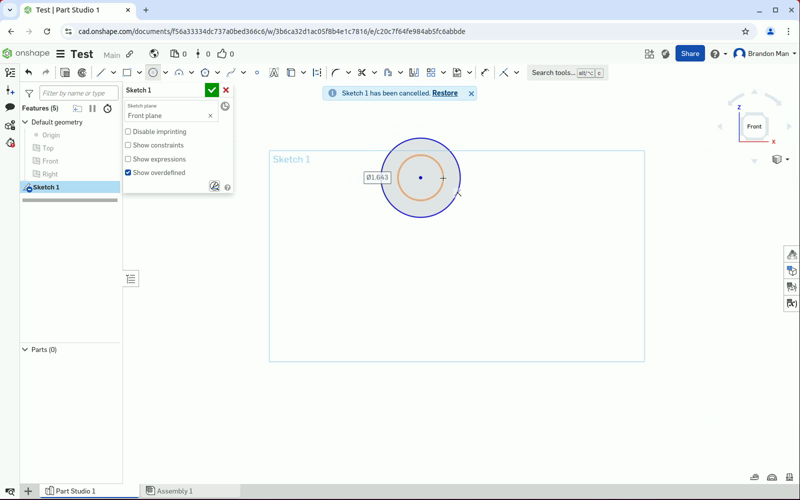
scroll(-6)
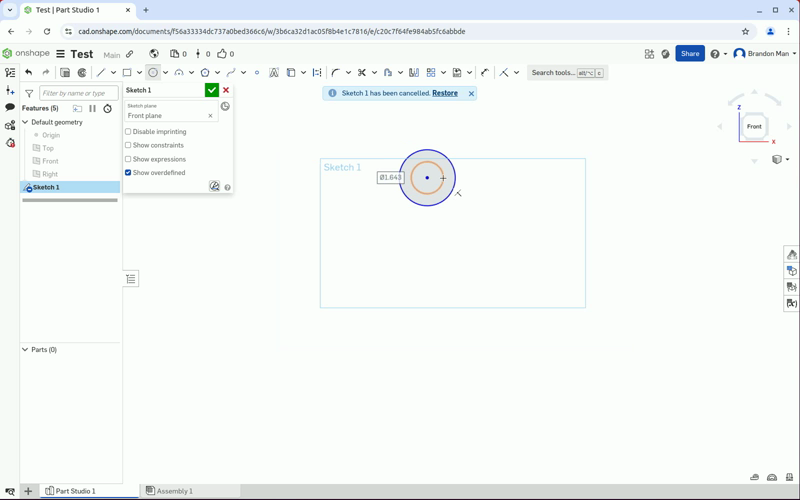
scroll(-6)
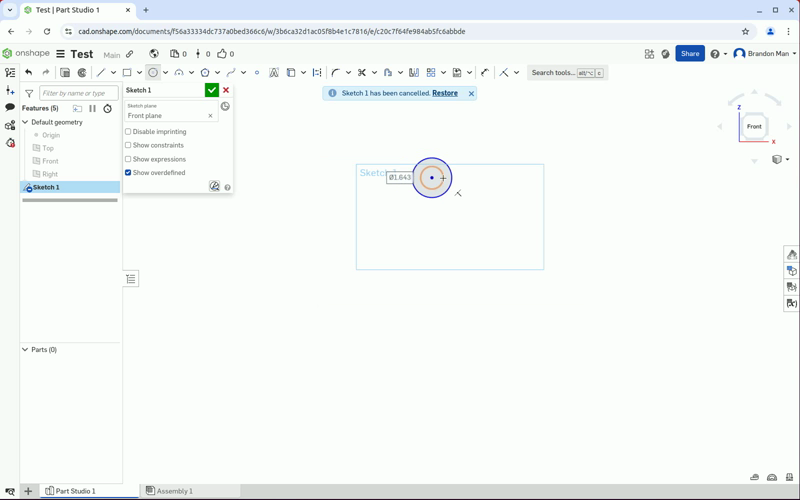
scroll(-6)
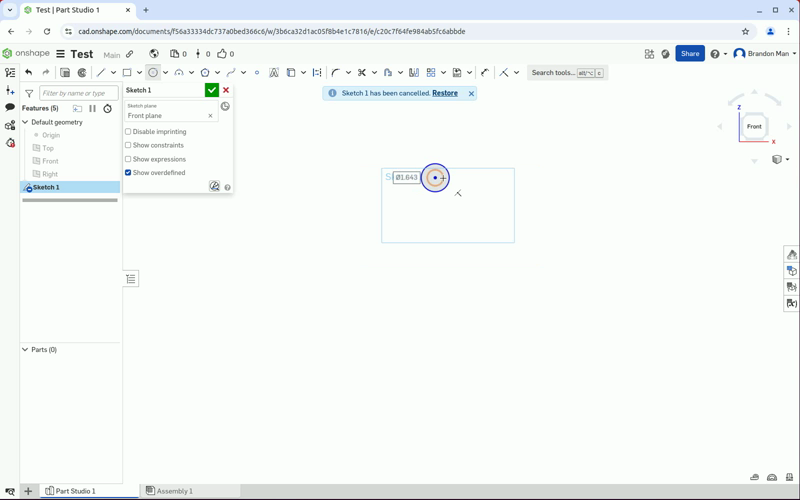
scroll(-6)
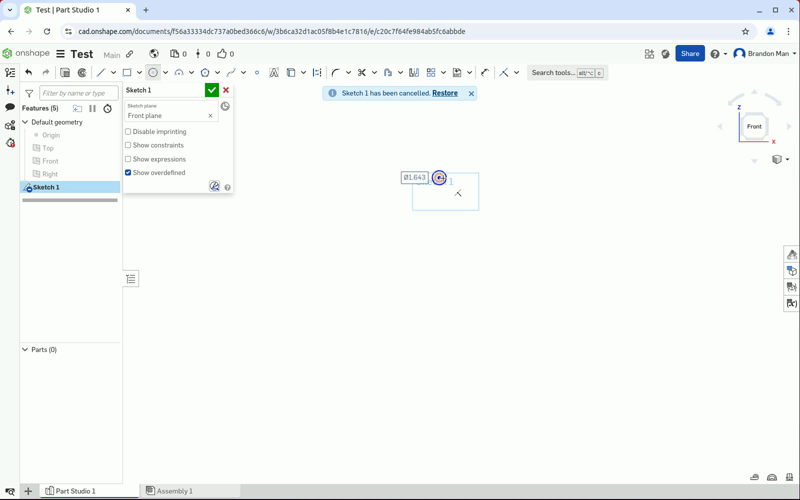
key(esc)
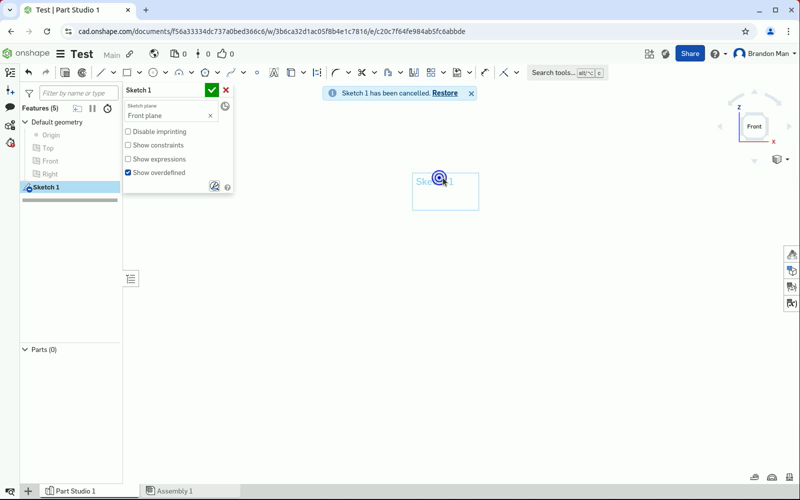
mouse_move(442, 171)
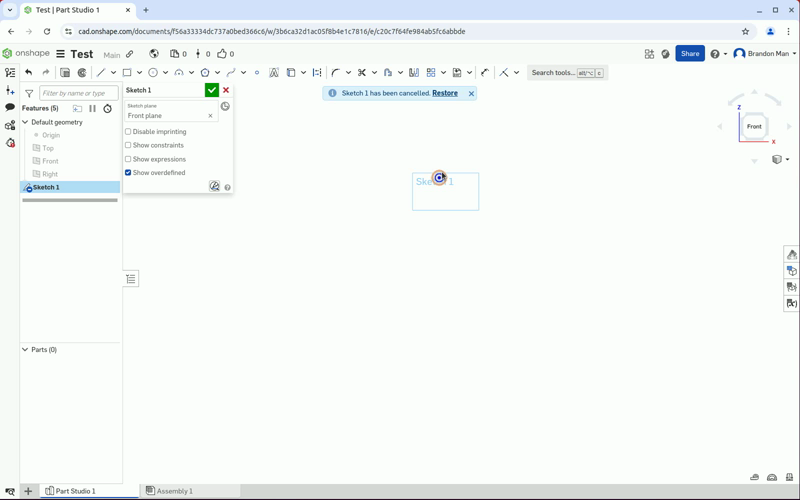
scroll(6)
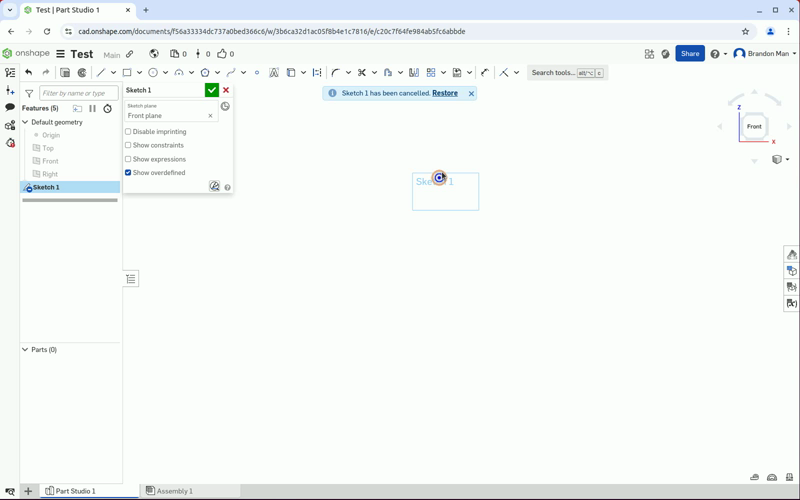
scroll(6)
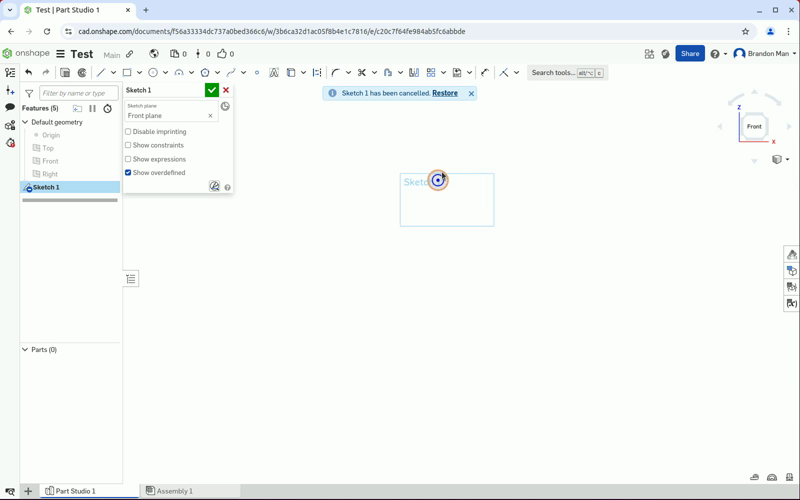
scroll(6)
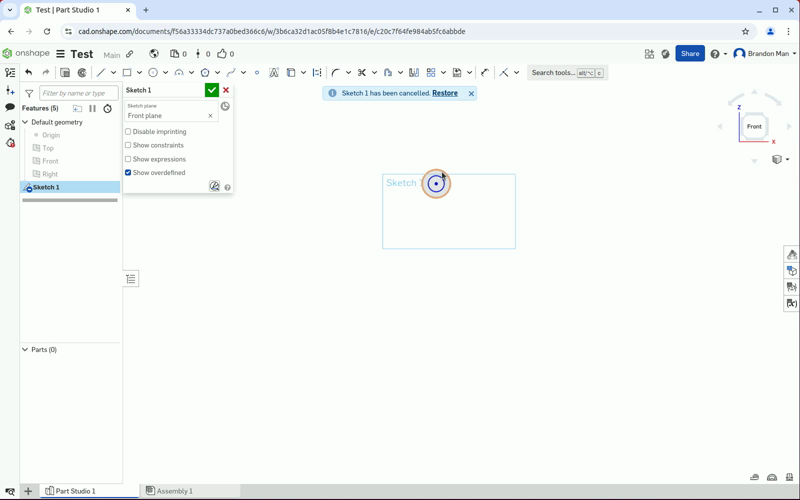
scroll(6)
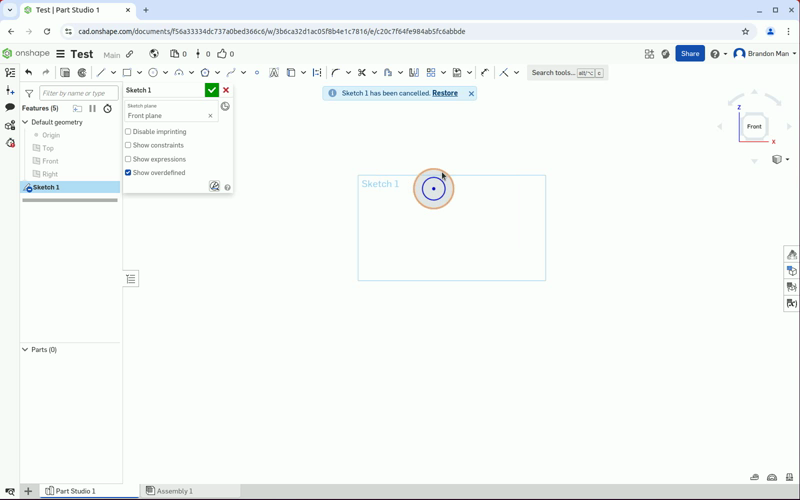
scroll(6)
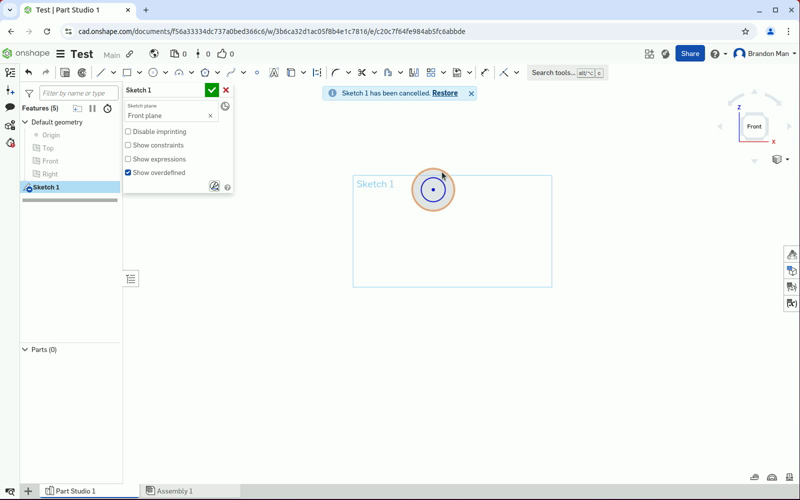
scroll(6)
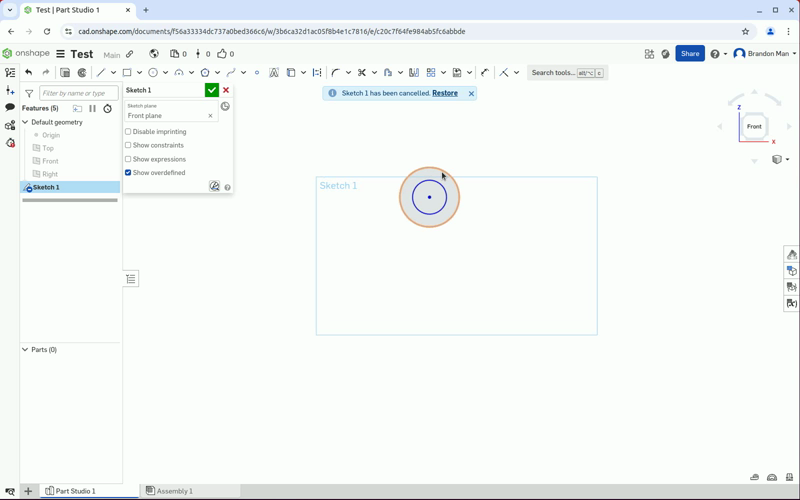
scroll(6)
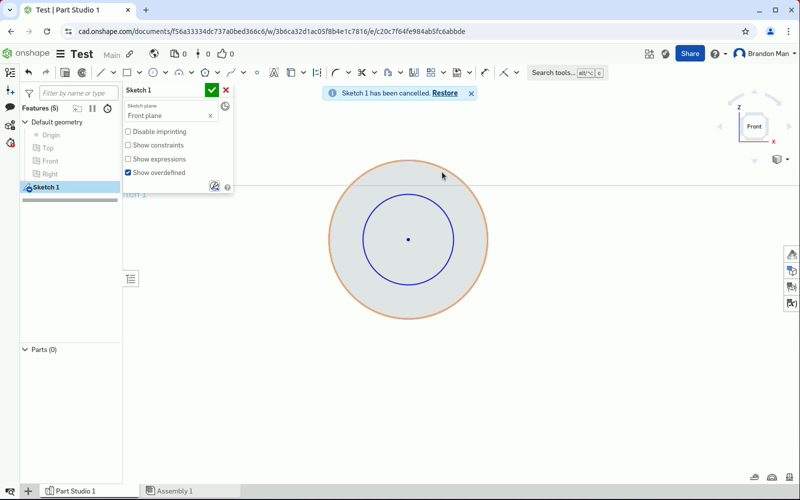
click(442, 171)
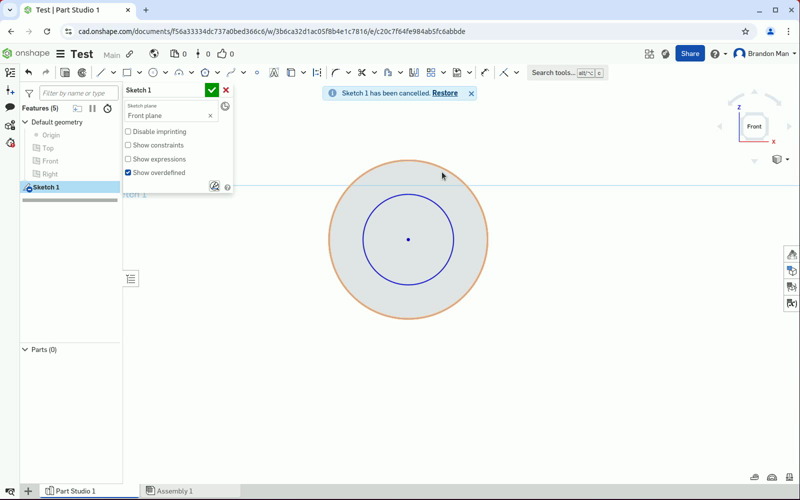
scroll(-6)
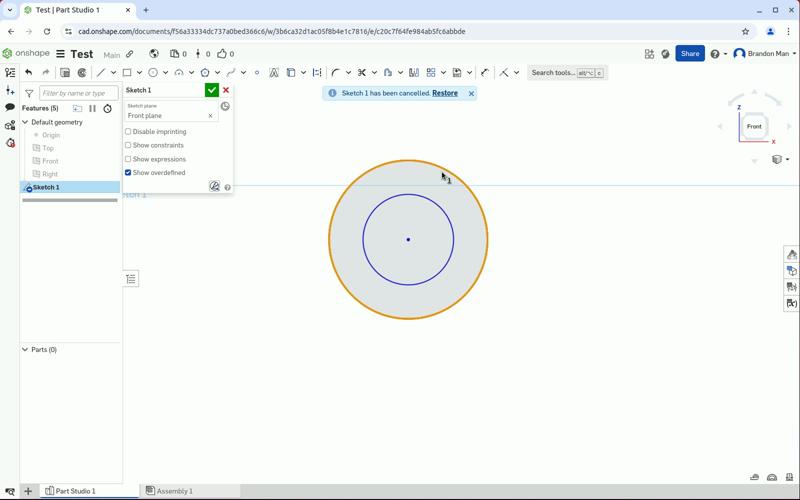
scroll(-6)
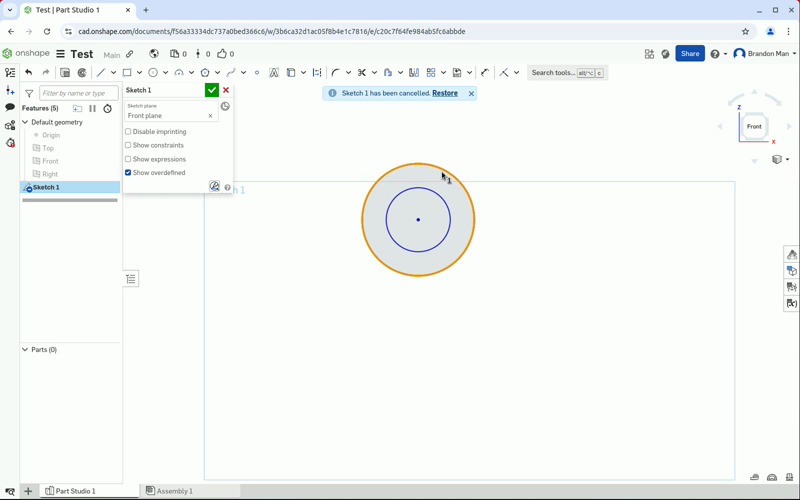
scroll(-6)
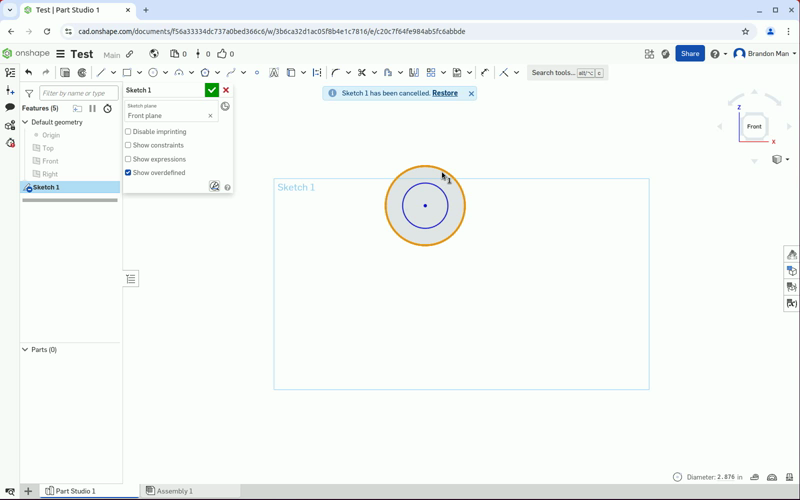
scroll(-6)
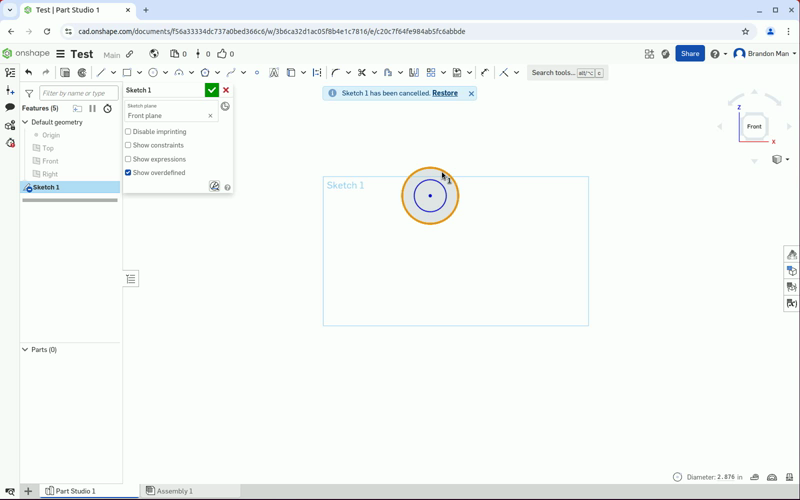
scroll(-6)
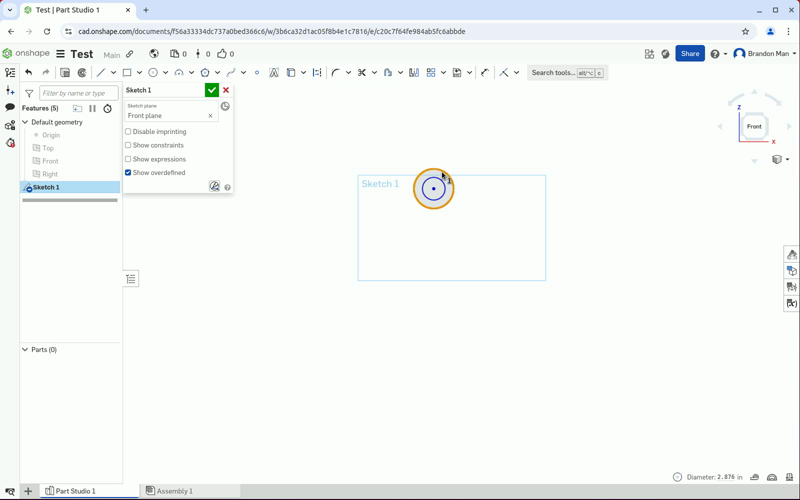
scroll(-6)
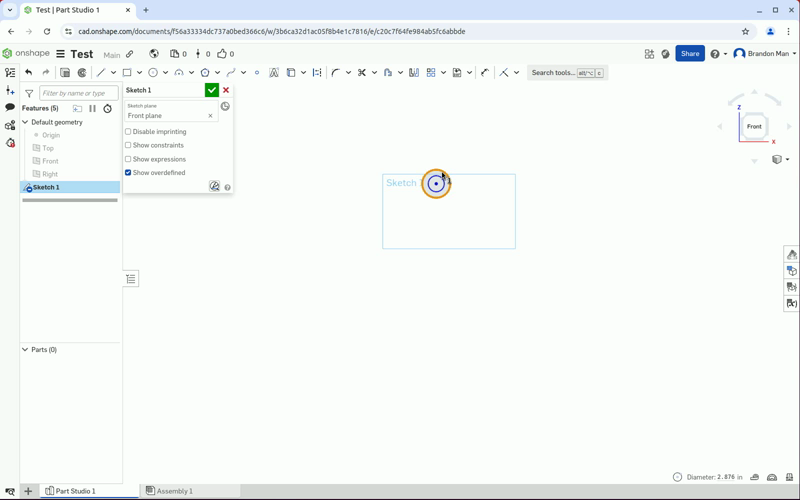
scroll(-6)
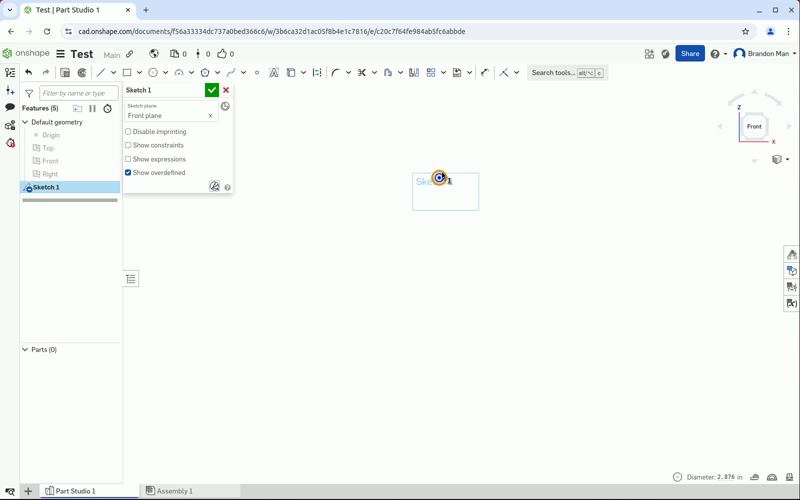
mouse_move(73, 352)
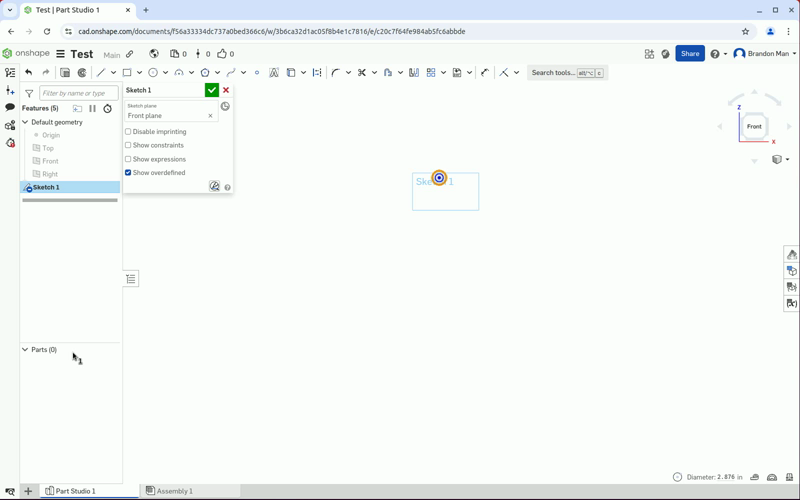
key(shift+y)
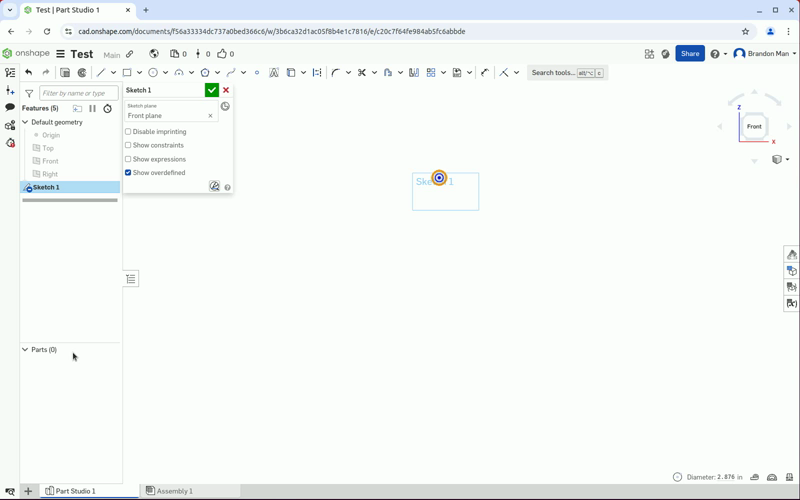
key(shift+e)
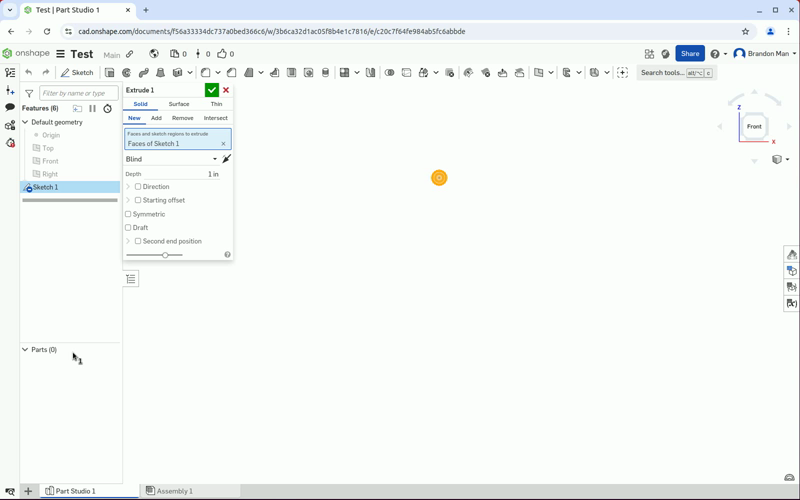
mouse_move(143, 106)
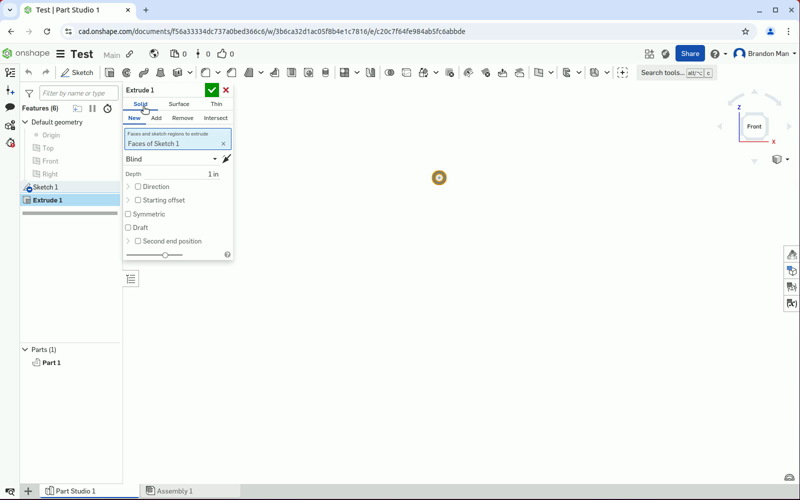
click(143, 106)
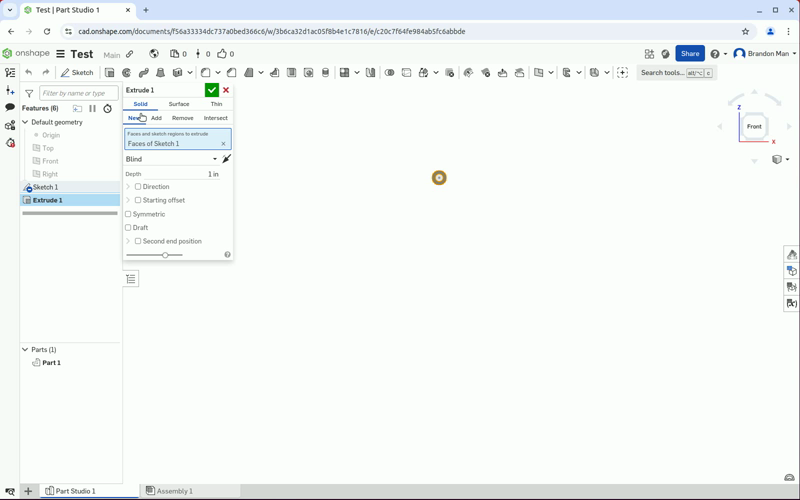
mouse_move(137, 120)
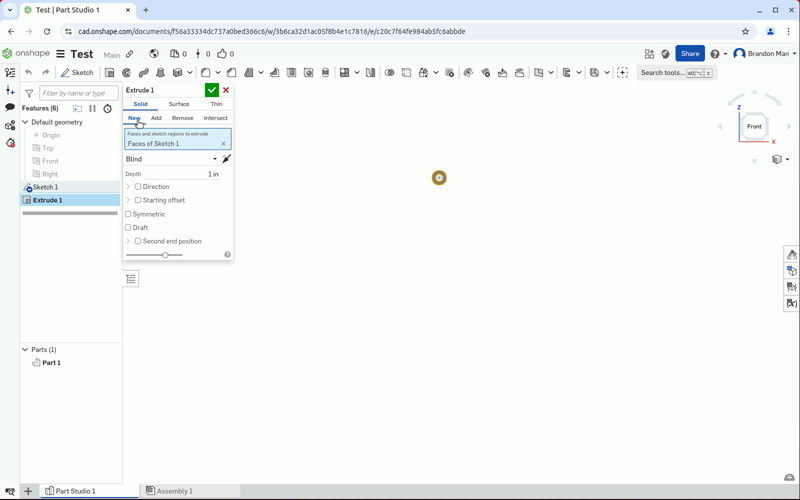
click(137, 120)
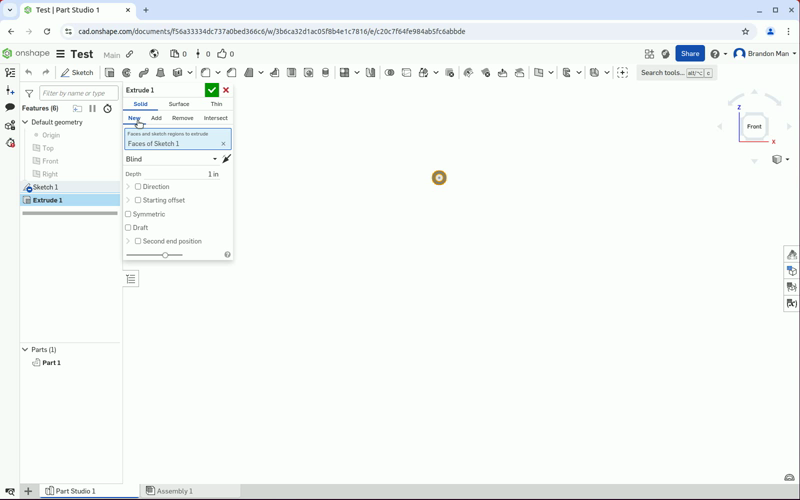
key(tab, 4)
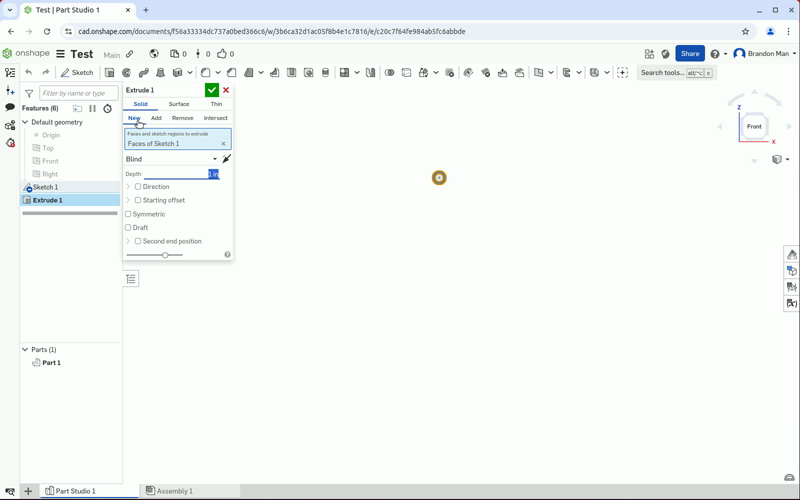
text(2.166)
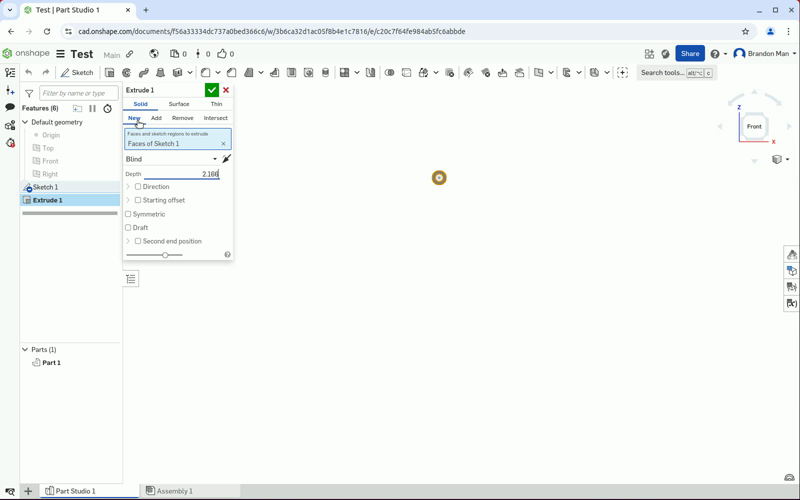
key(enter)
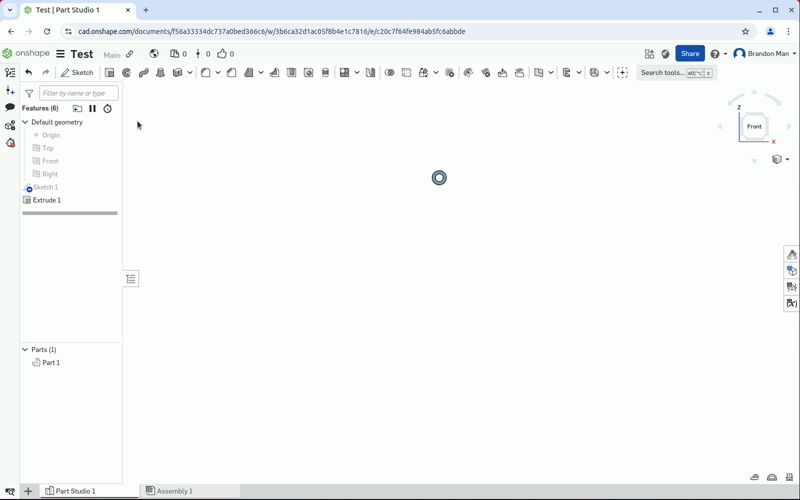
key(shift+h)
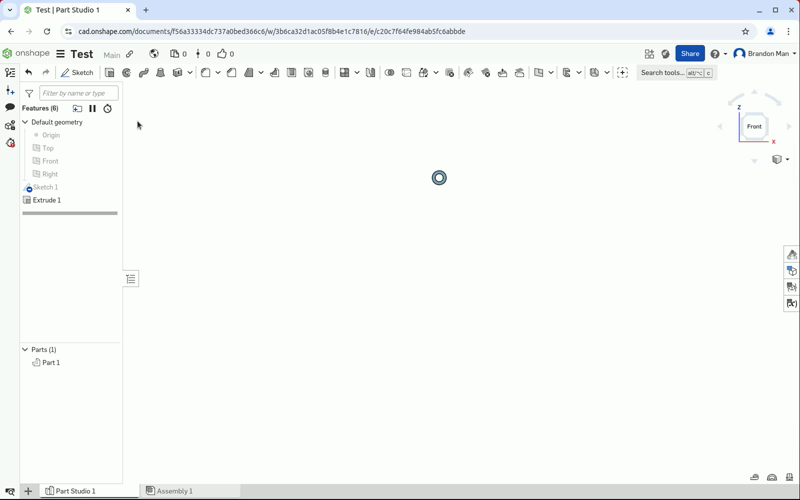
key(shift+h)
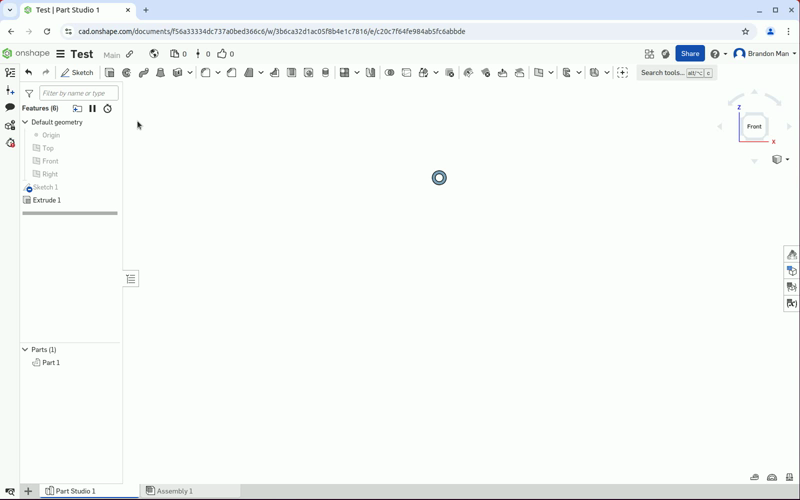
mouse_move(73, 189)
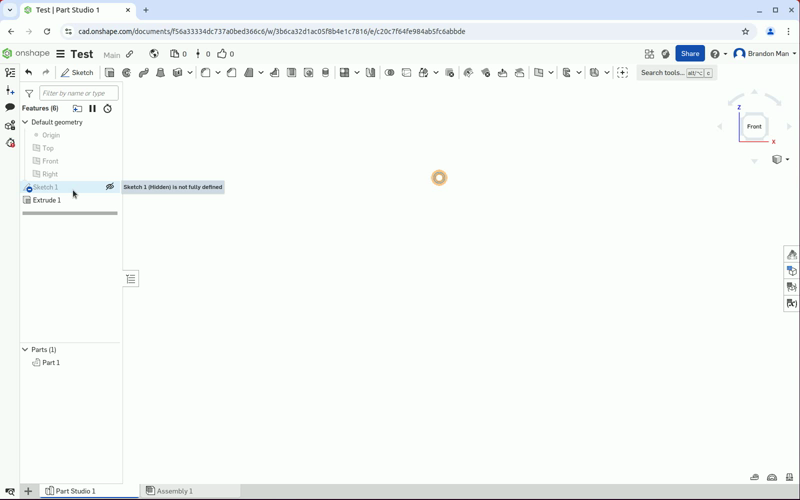
click(73, 189)
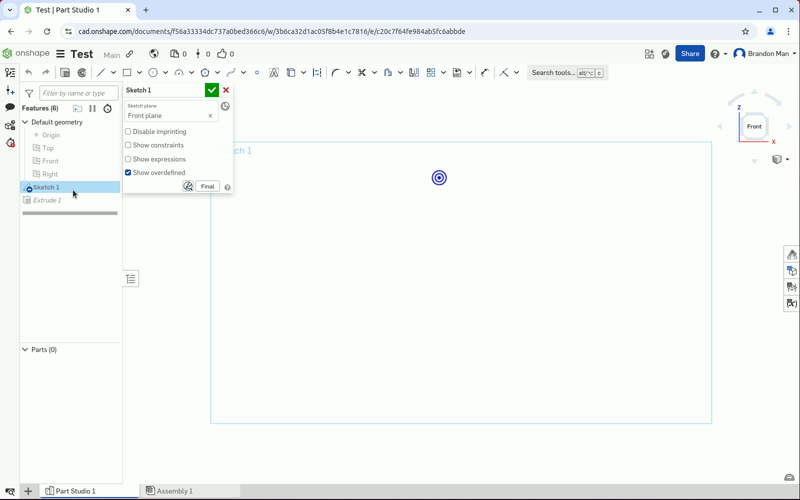
mouse_move(229, 92)
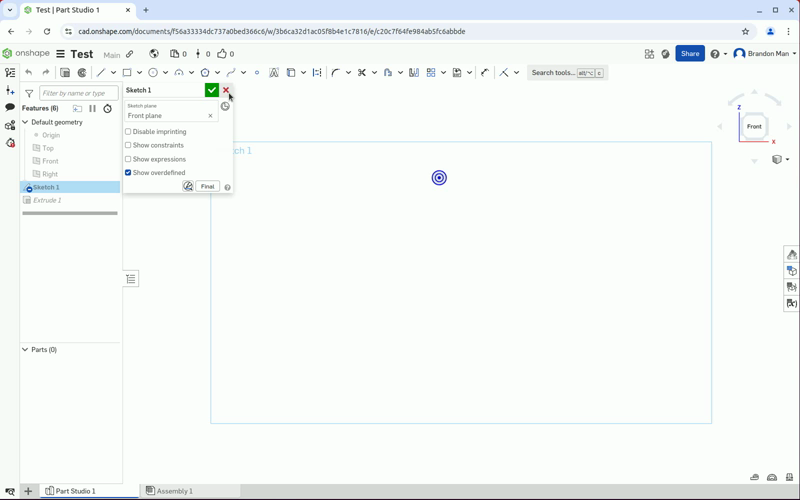
click(229, 92)
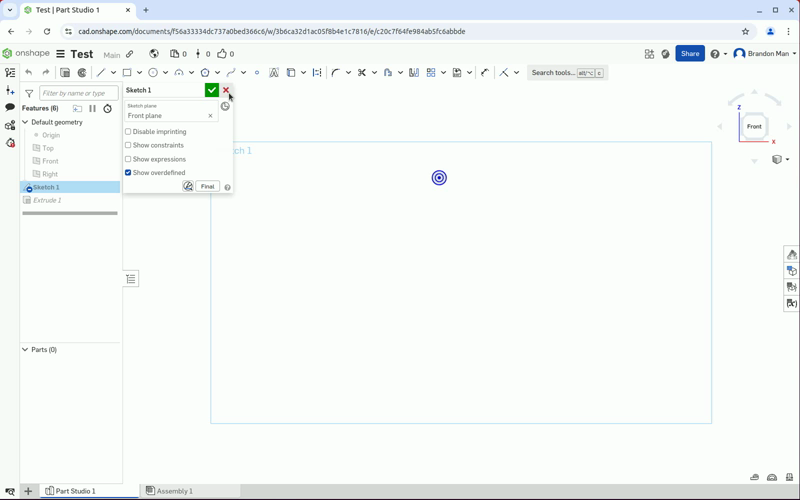
key(shift+s)
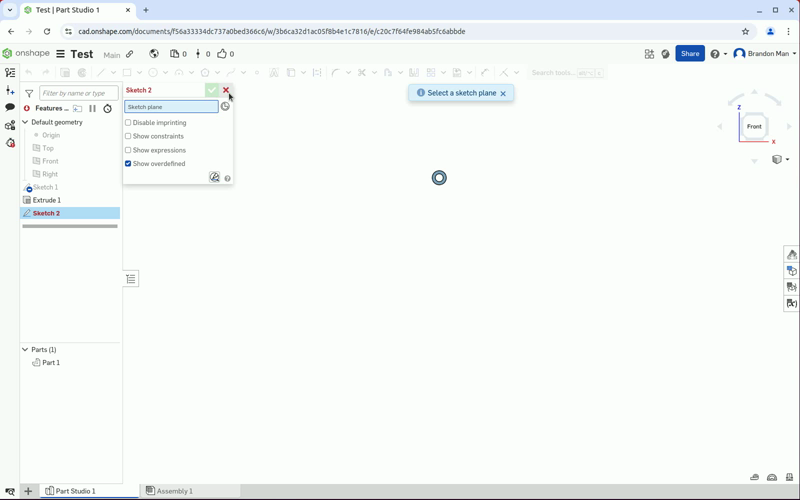
mouse_move(73, 163)
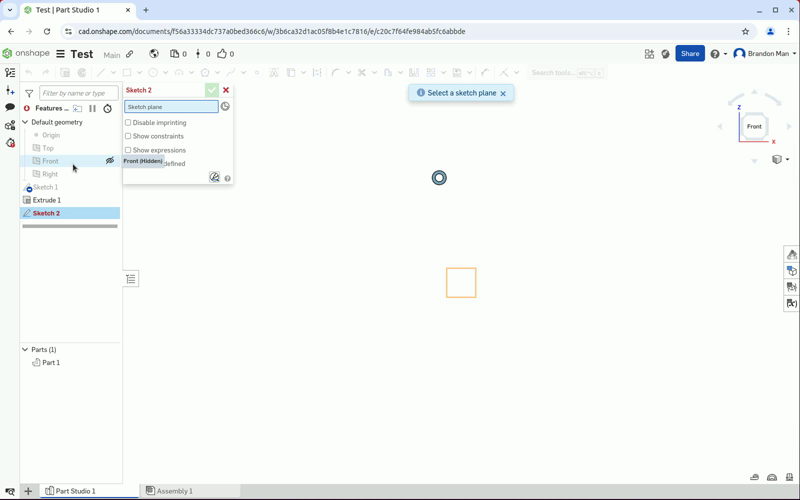
click(73, 163)
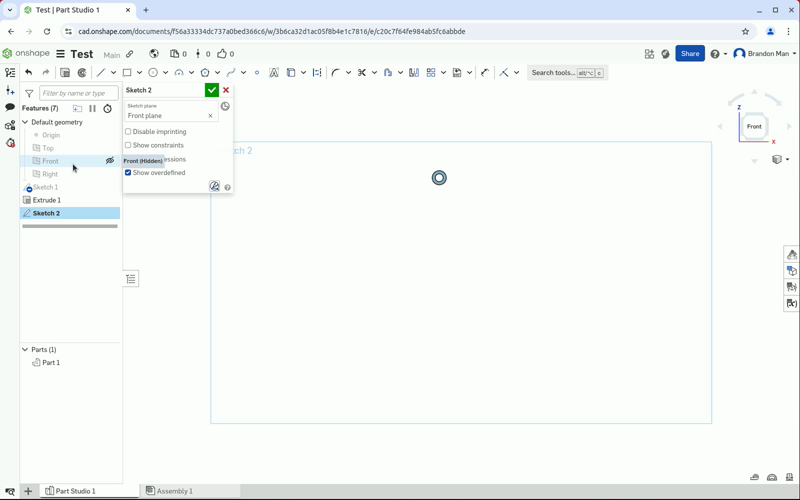
mouse_move(73, 352)
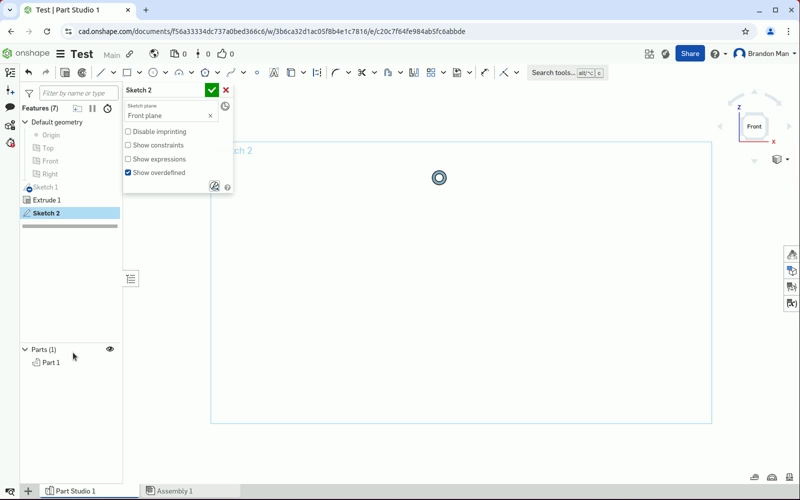
key(y)
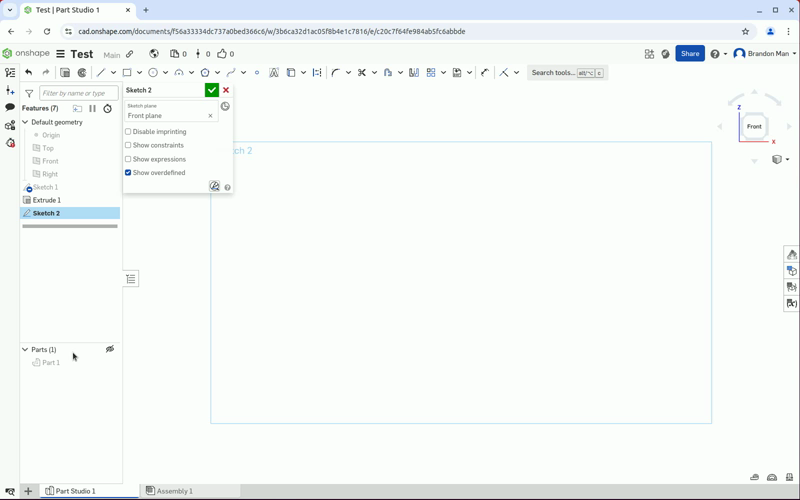
key(a)
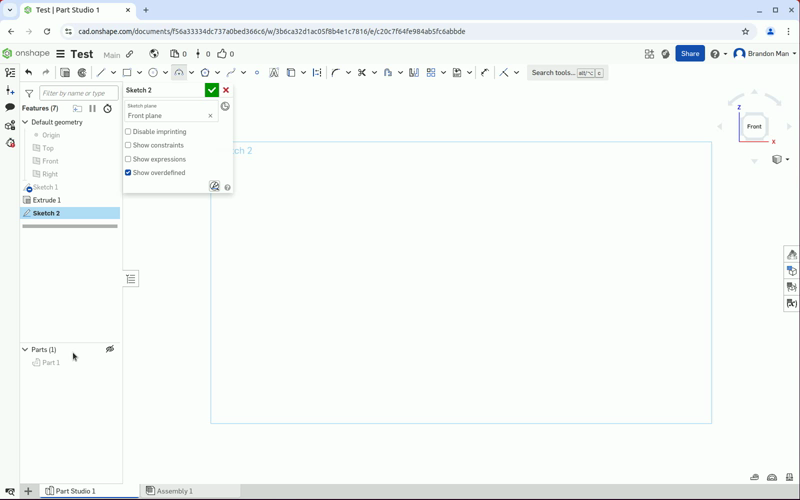
key_down(shift)
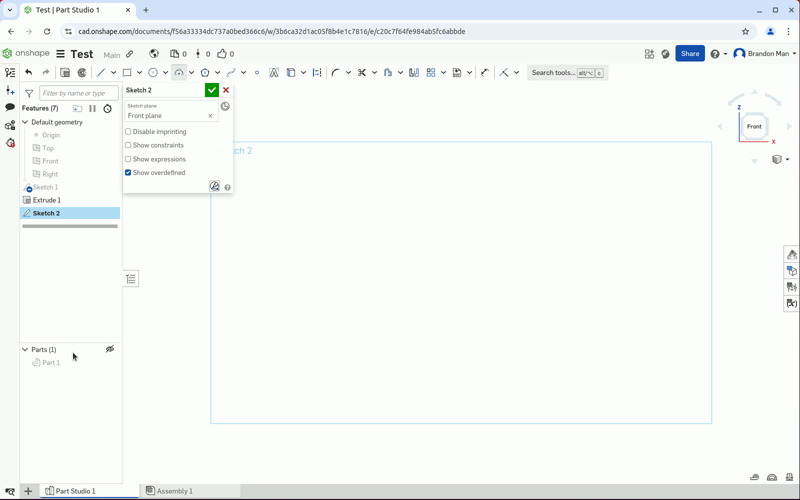
mouse_move(436, 301)
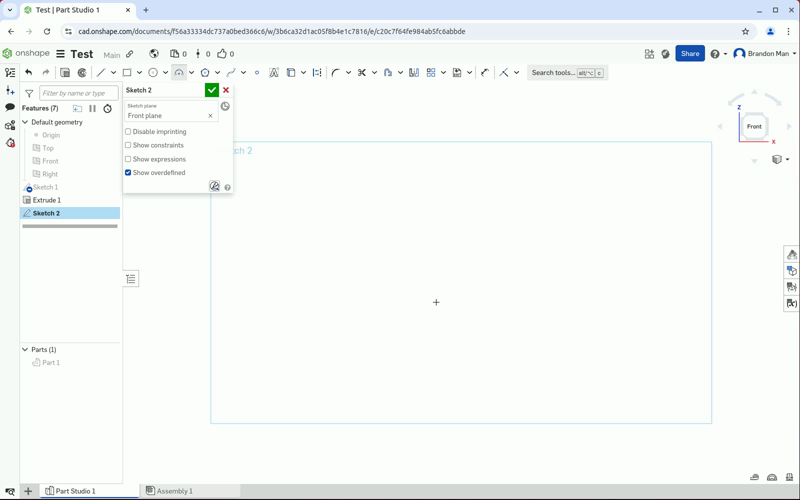
click(436, 301)
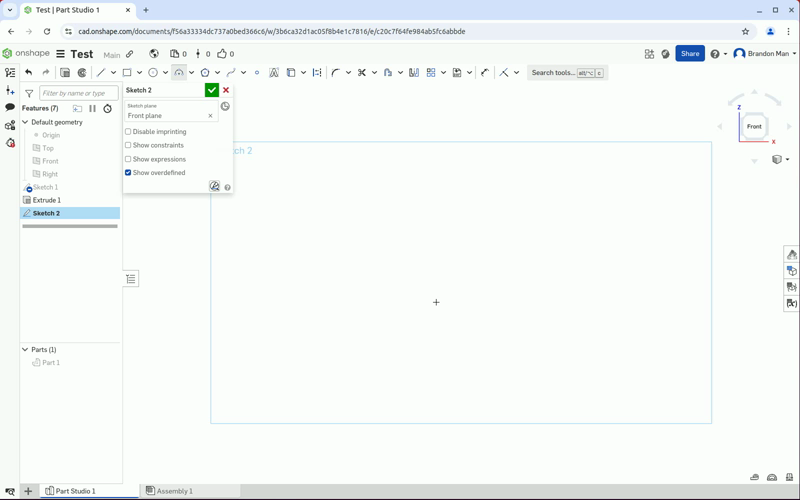
key_up(shift)
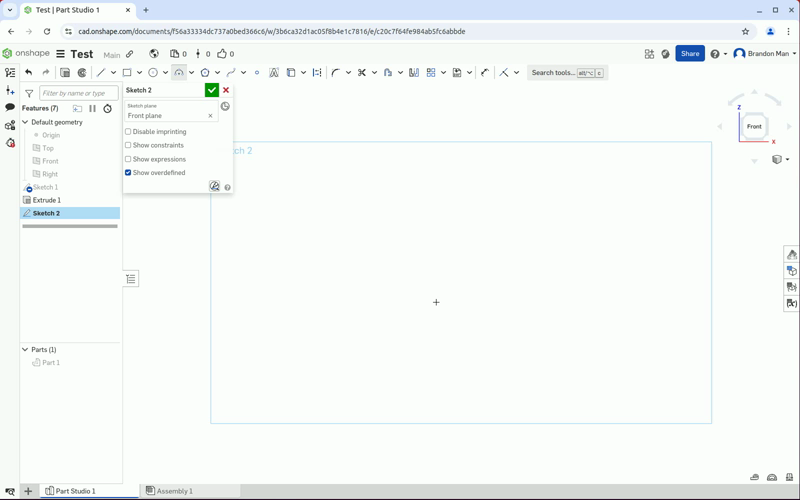
key_down(shift)
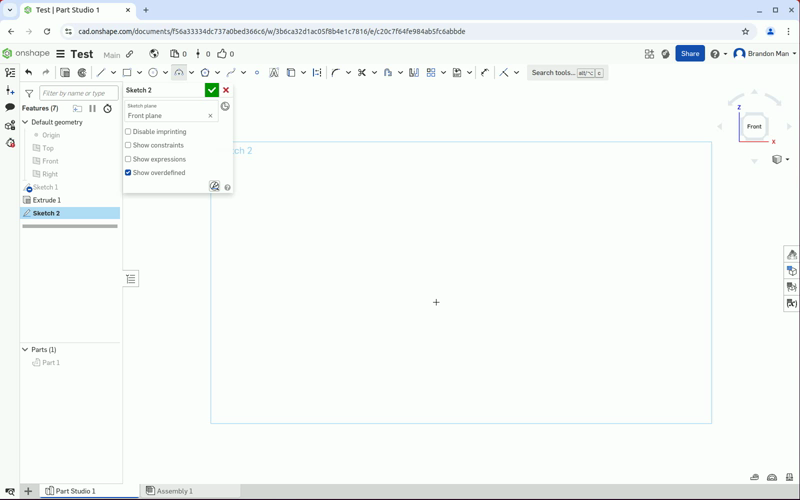
mouse_move(439, 301)
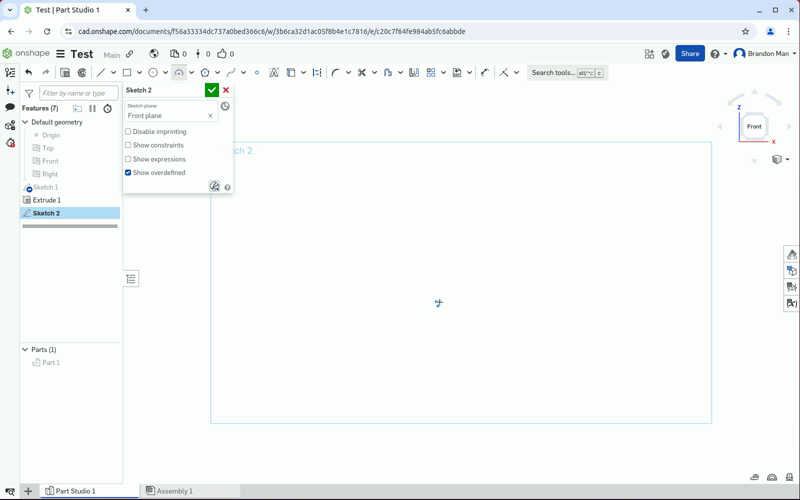
scroll(6)
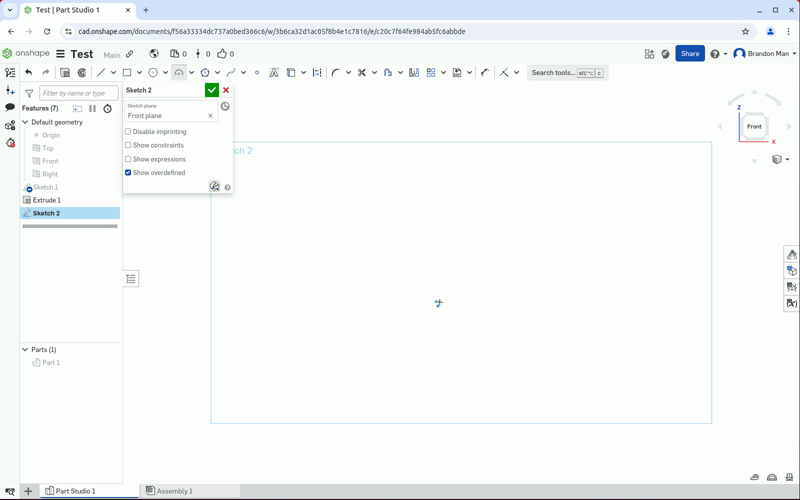
scroll(6)
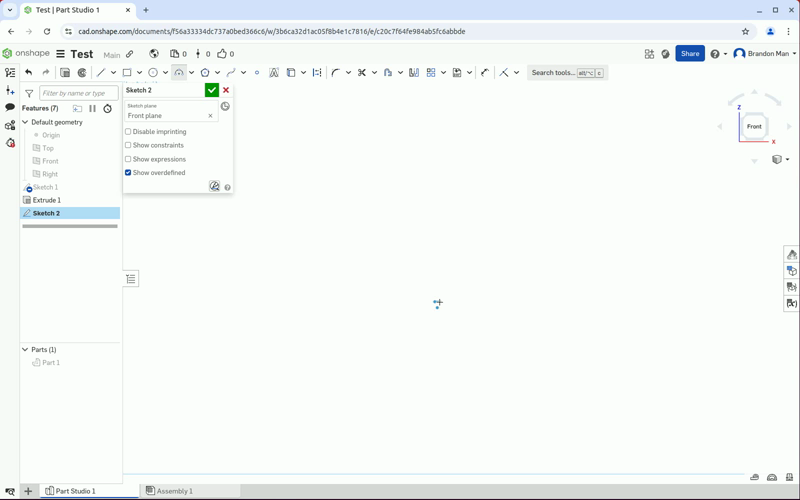
scroll(6)
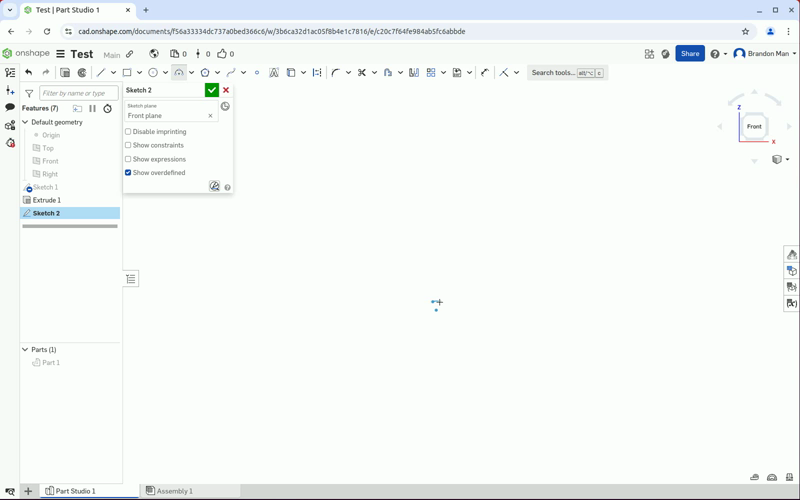
scroll(6)
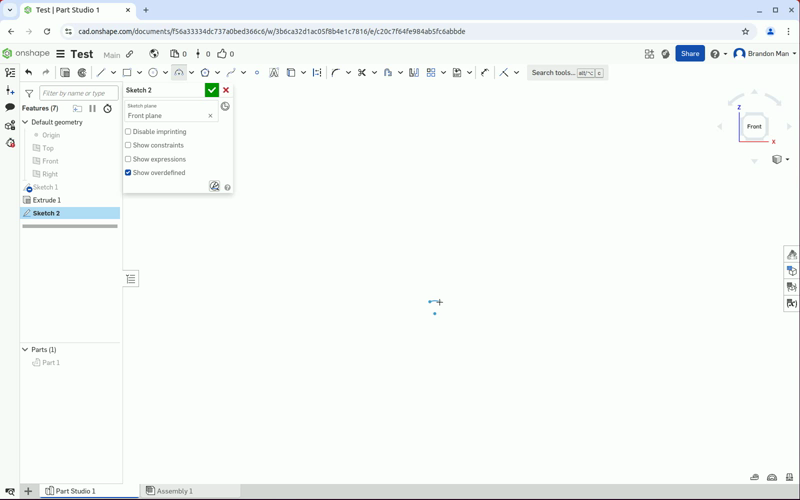
scroll(6)
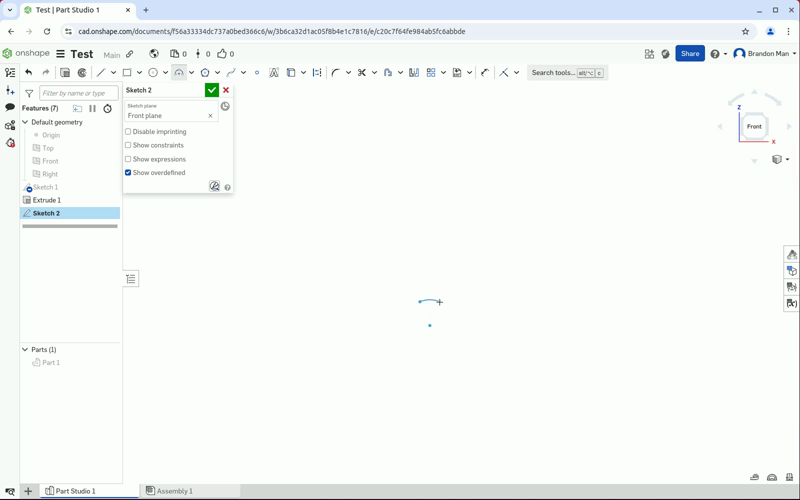
scroll(6)
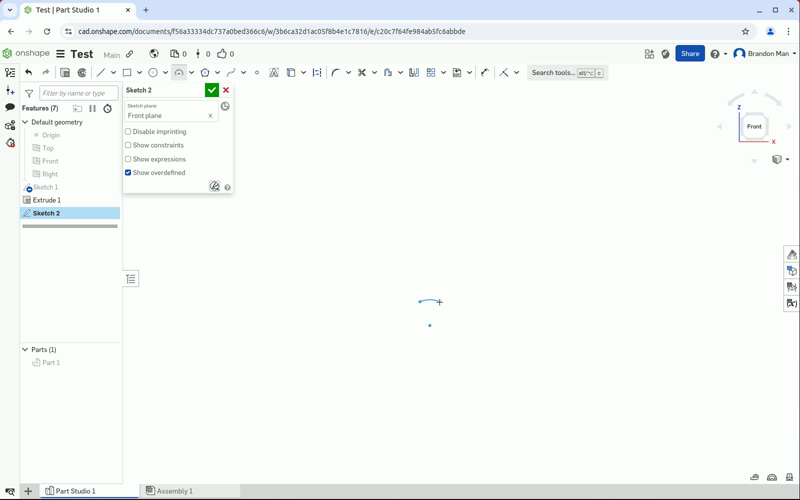
scroll(6)
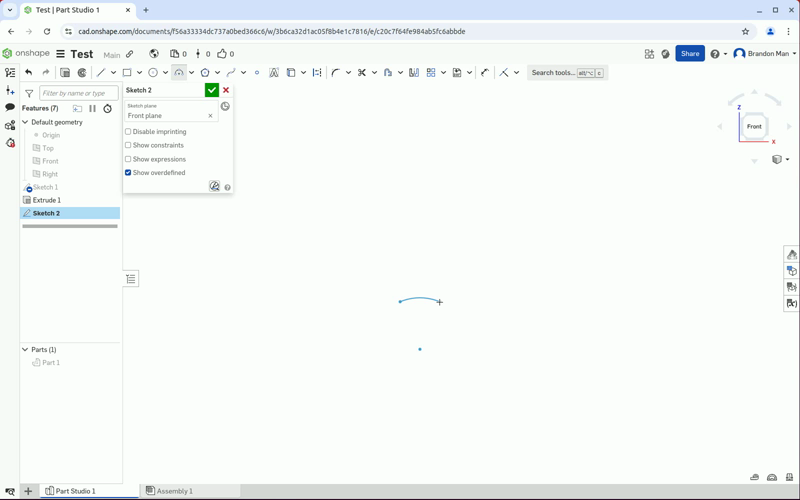
click(439, 301)
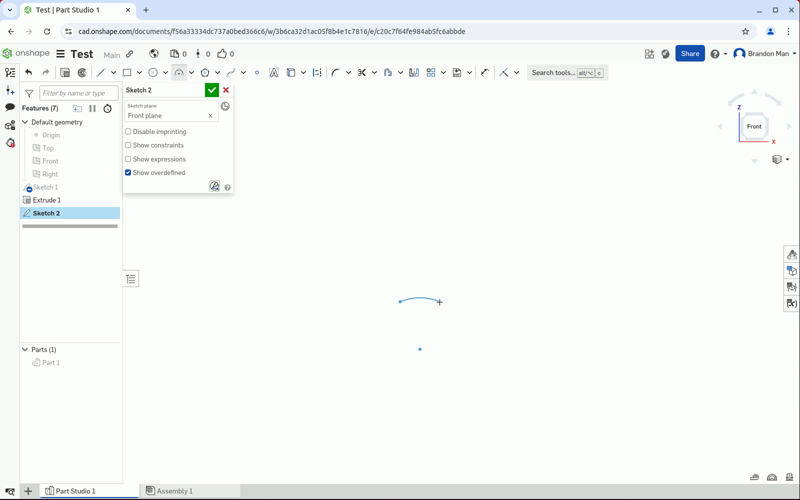
scroll(-6)
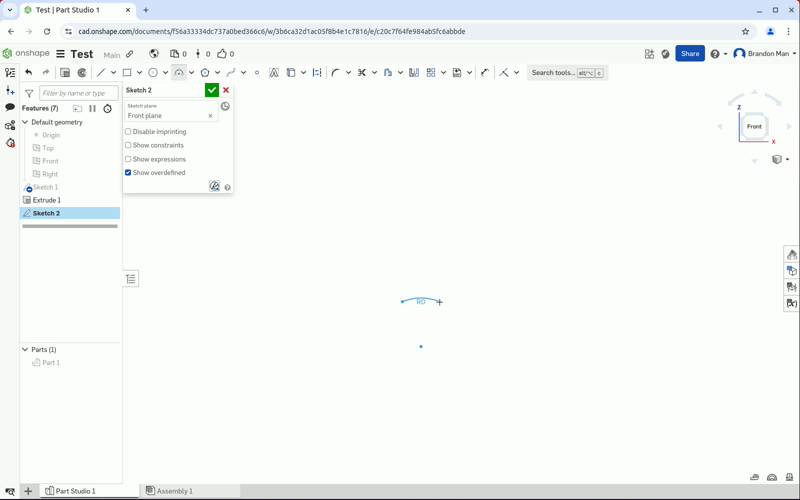
scroll(-6)
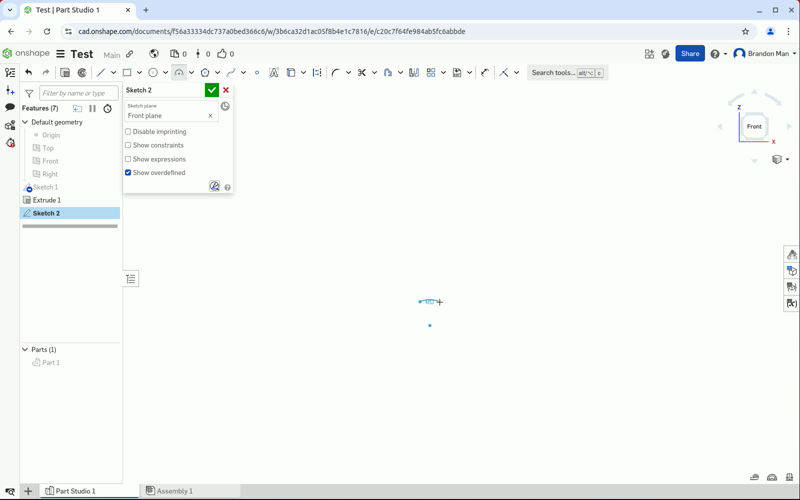
scroll(-6)
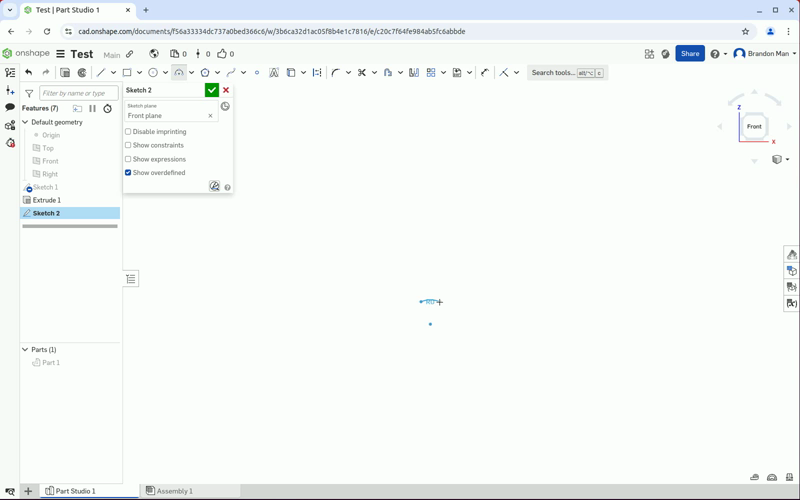
scroll(-6)
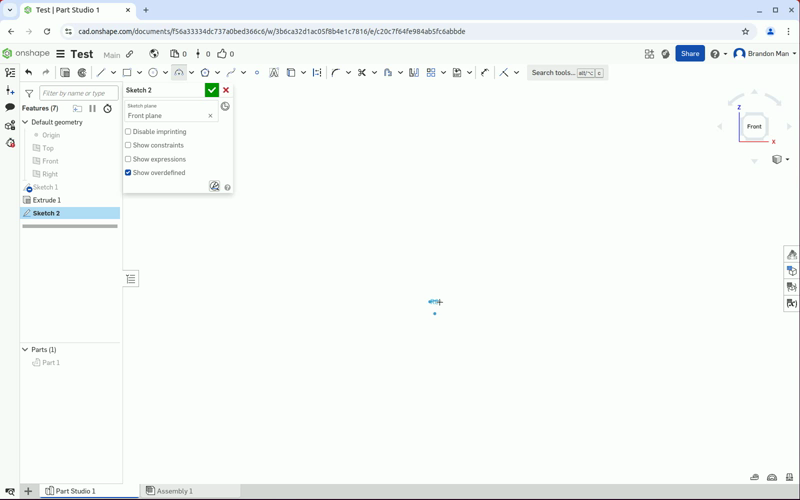
scroll(-6)
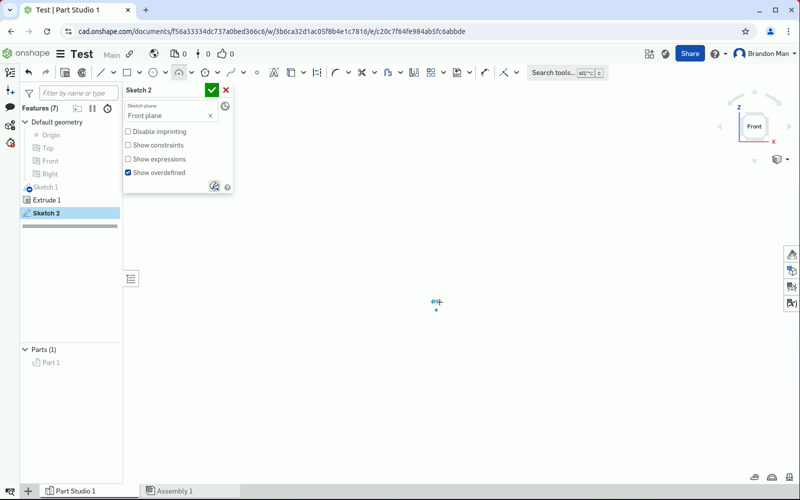
scroll(-6)
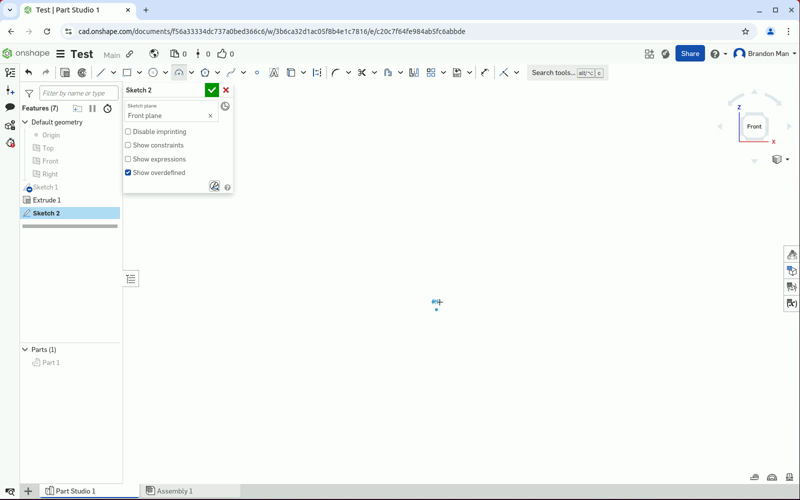
scroll(-6)
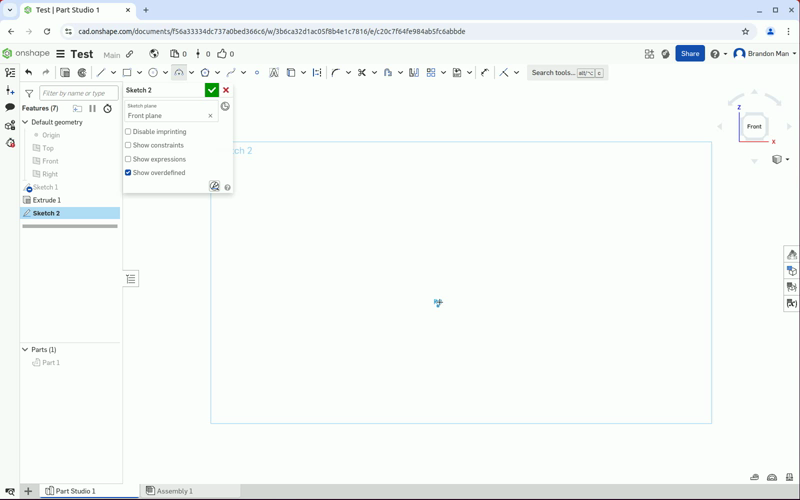
mouse_move(437, 302)
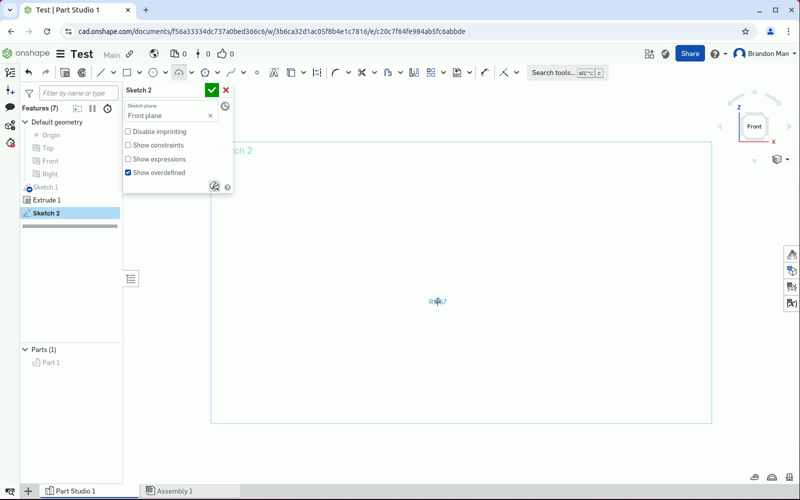
scroll(6)
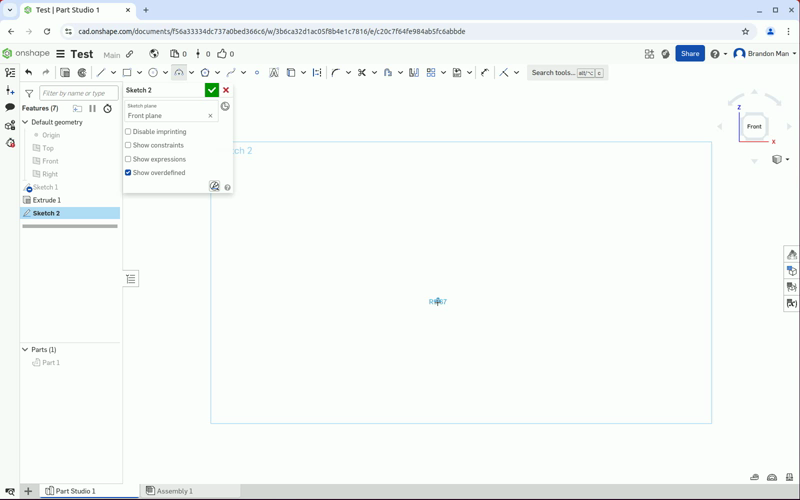
scroll(6)
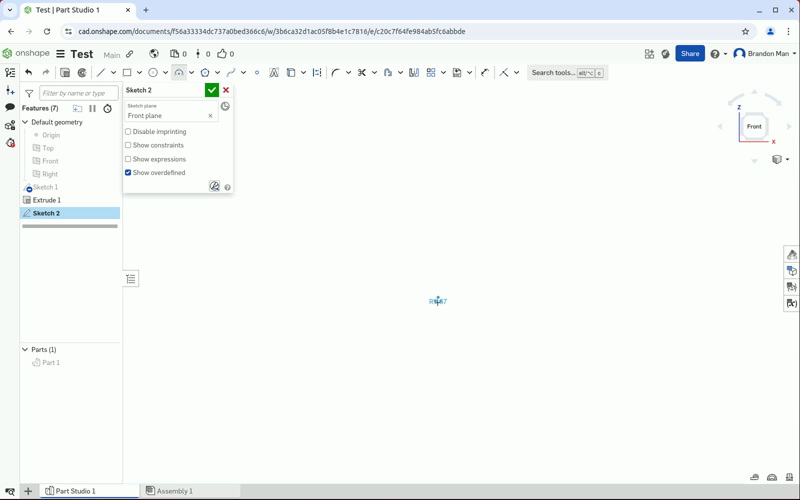
scroll(6)
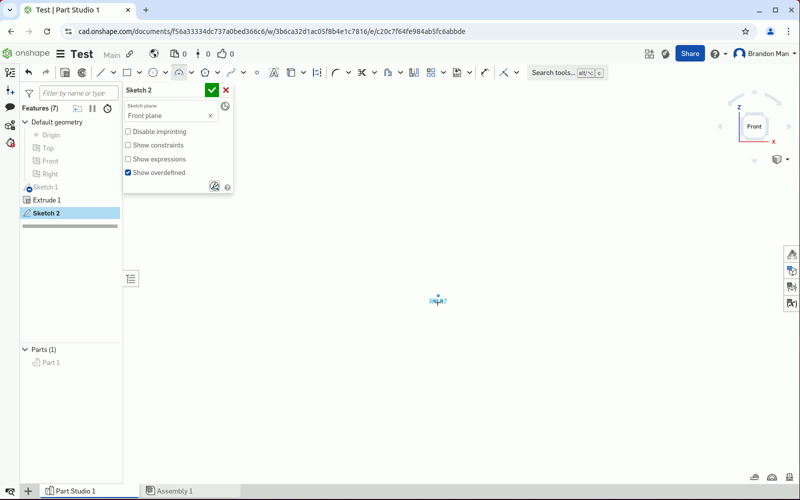
scroll(6)
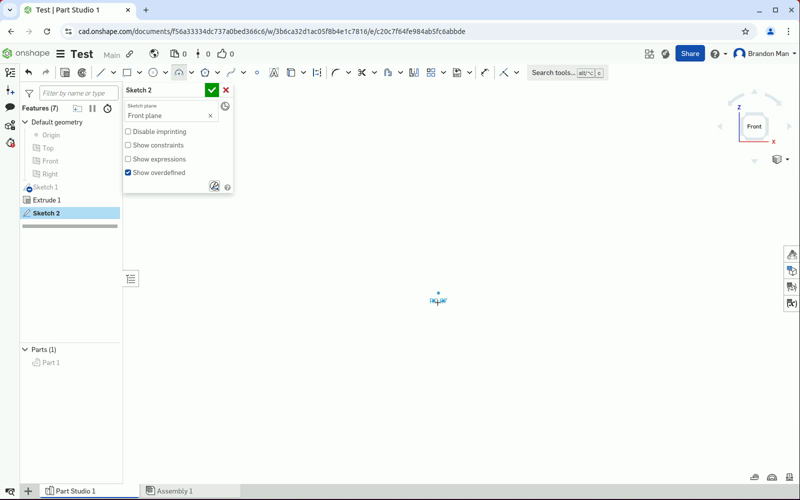
scroll(6)
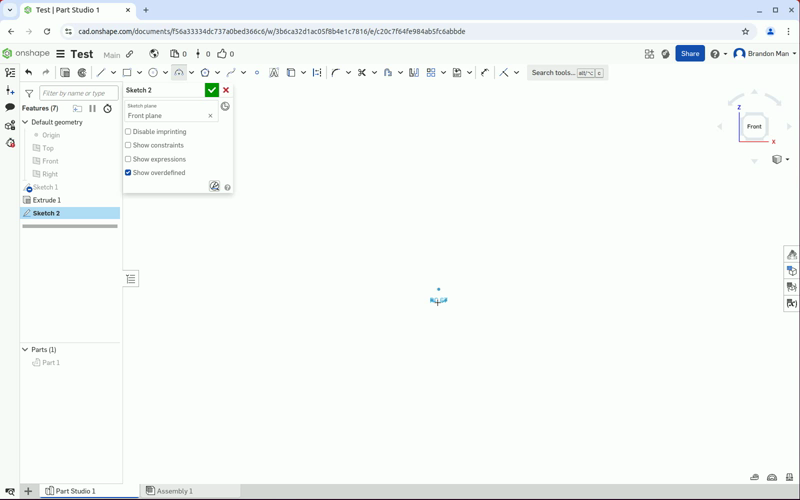
scroll(6)
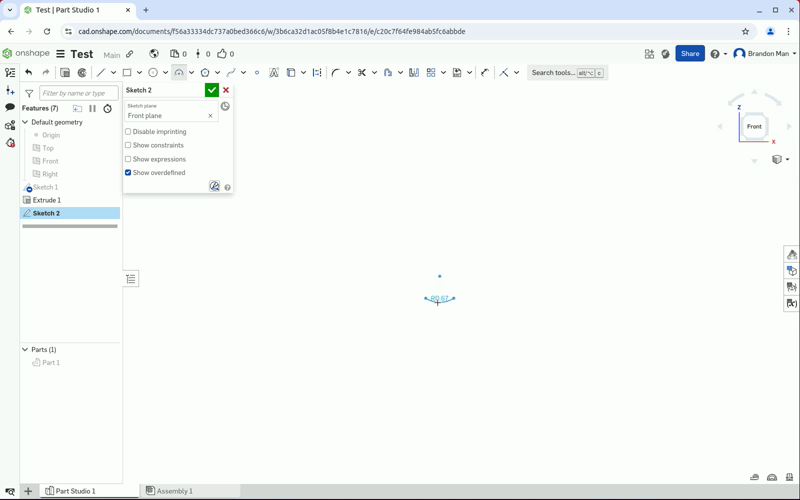
scroll(6)
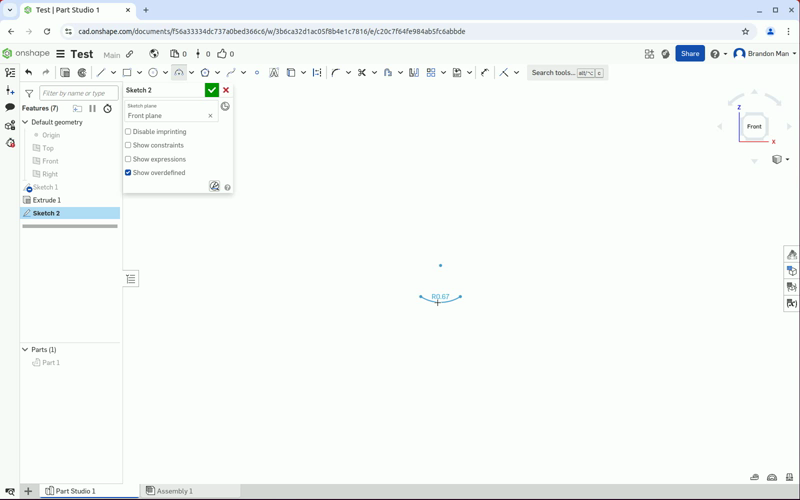
click(437, 302)
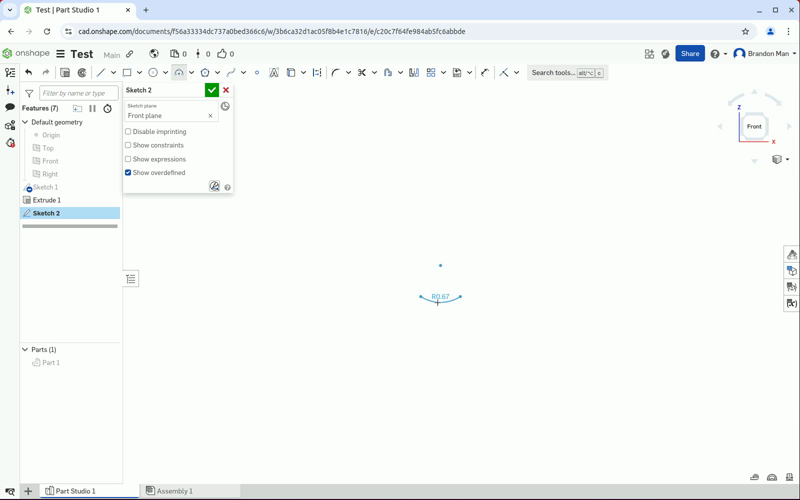
scroll(-6)
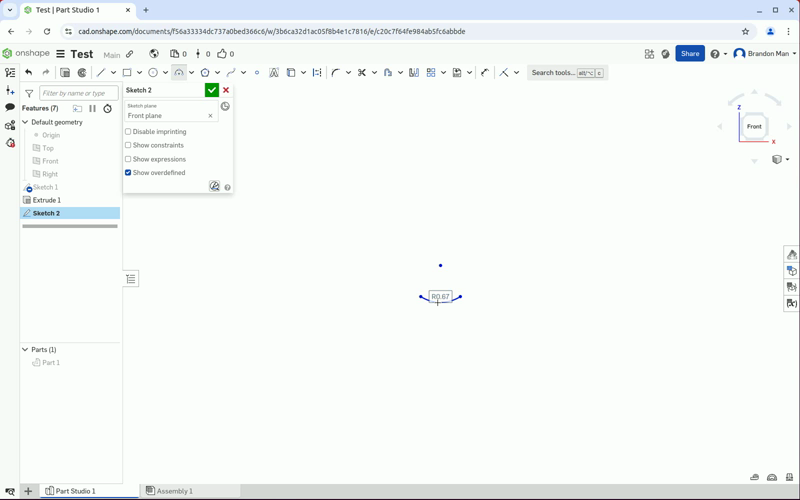
scroll(-6)
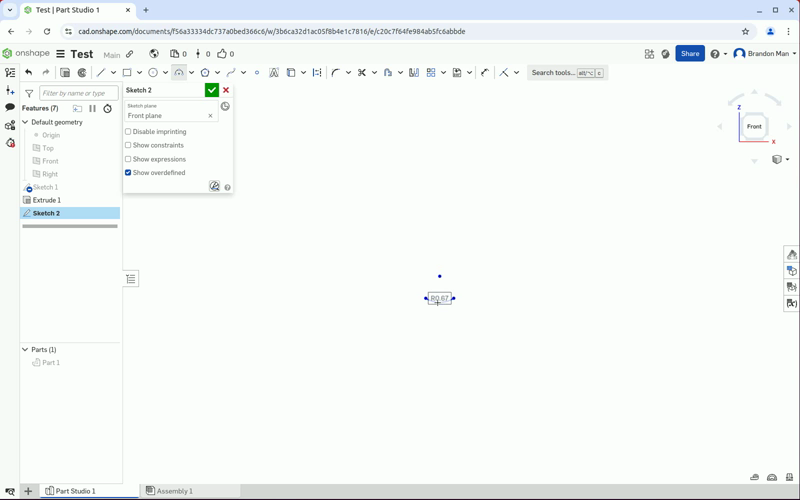
scroll(-6)
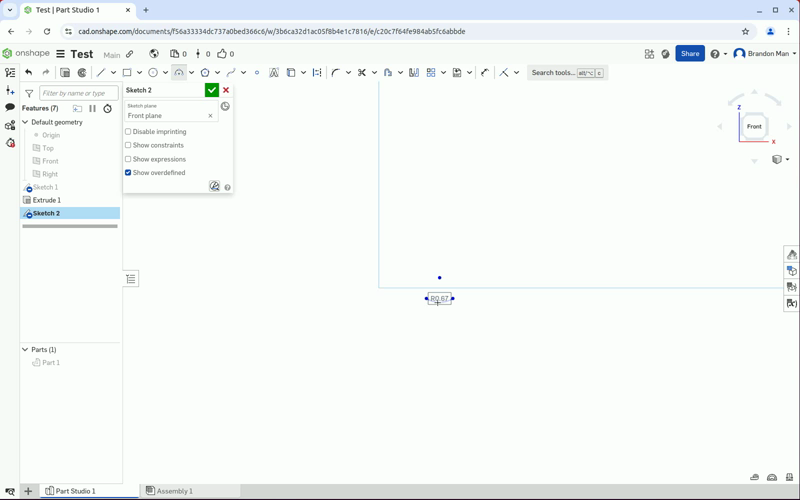
scroll(-6)
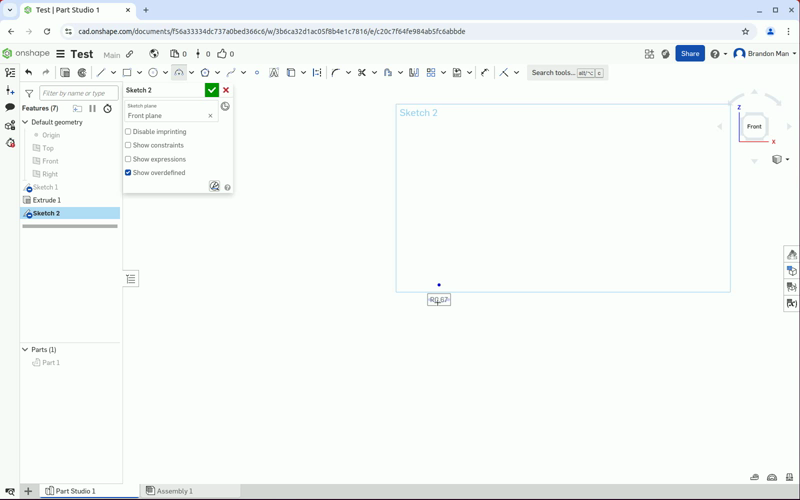
scroll(-6)
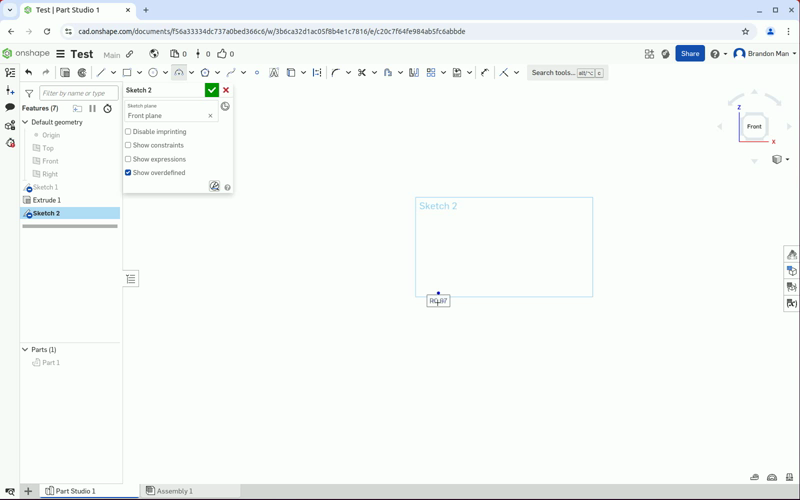
scroll(-6)
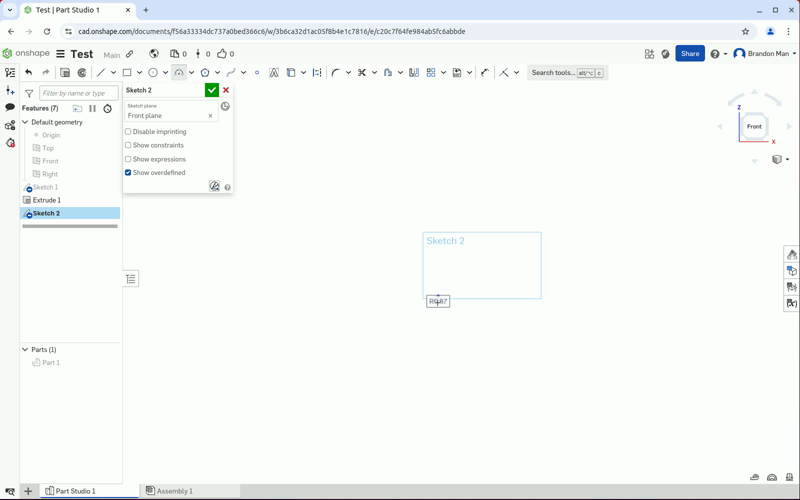
scroll(-6)
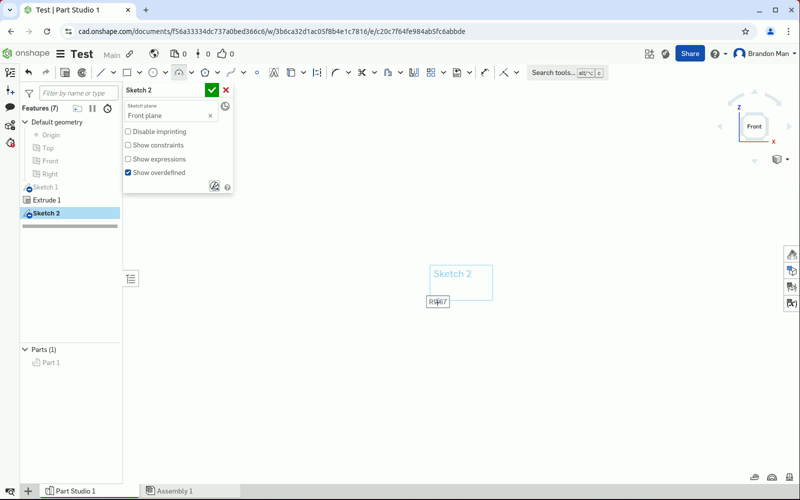
key_up(shift)
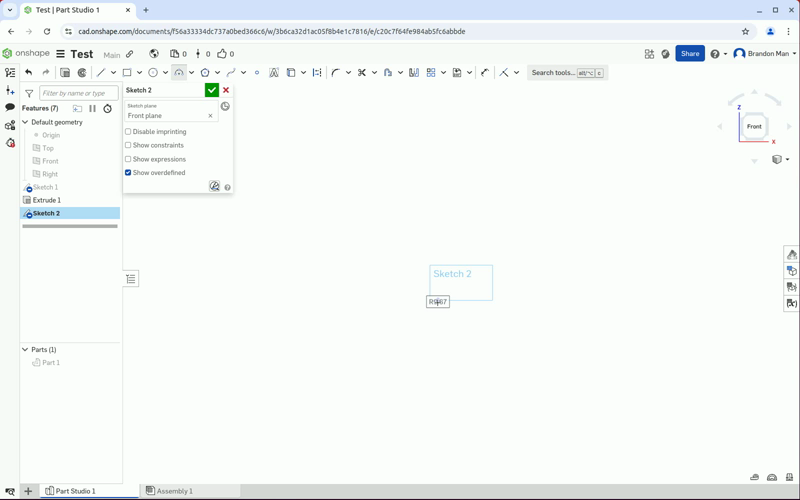
key(esc)
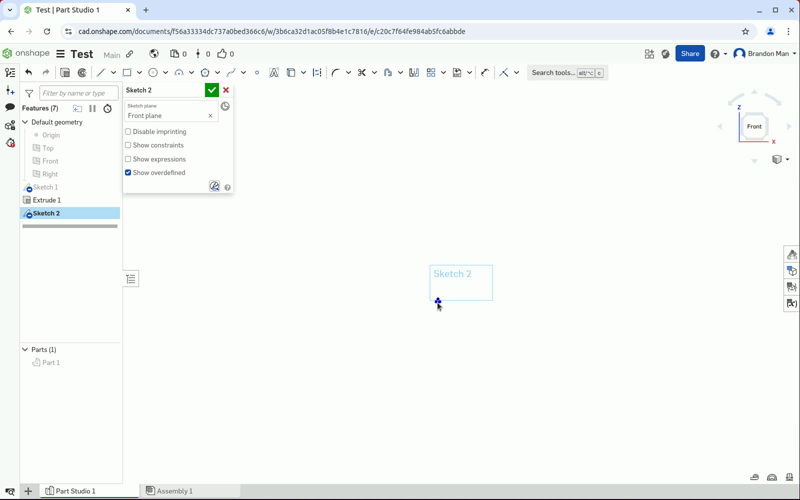
key(l)
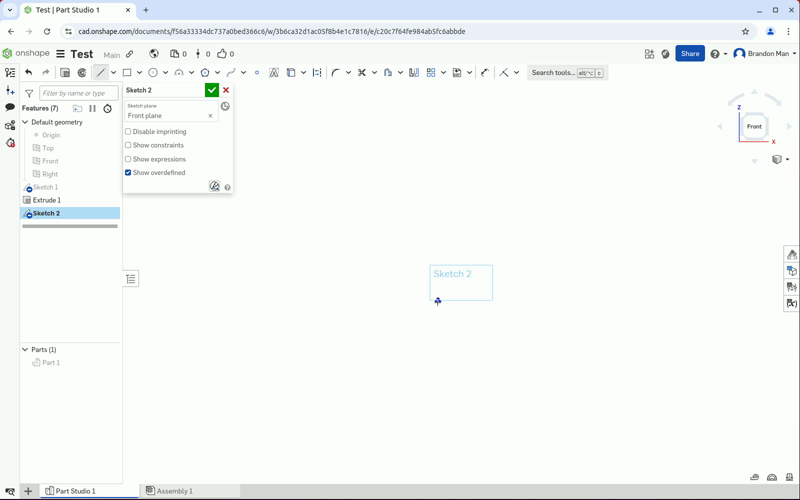
mouse_move(439, 301)
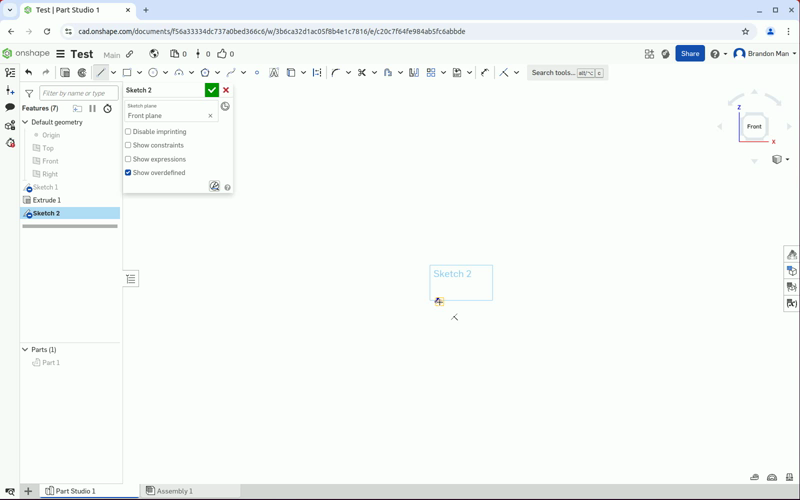
scroll(6)
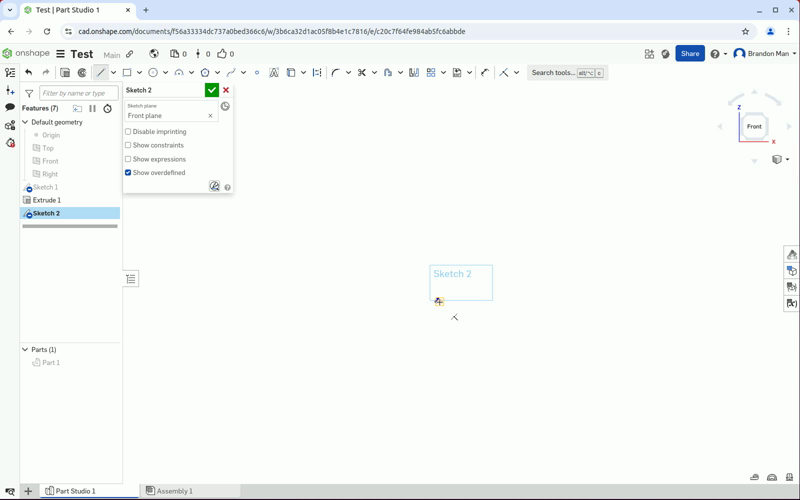
scroll(6)
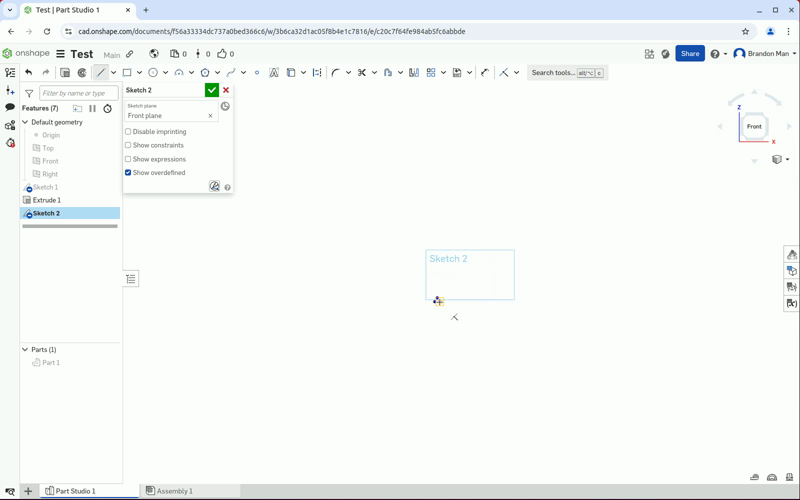
scroll(6)
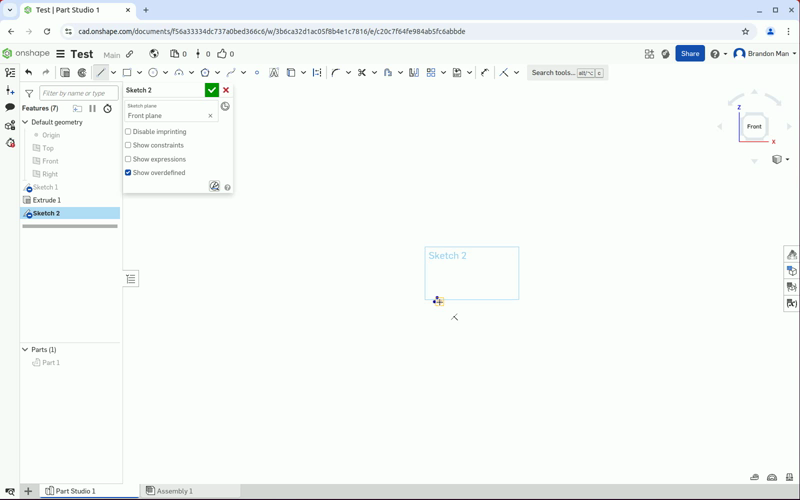
scroll(6)
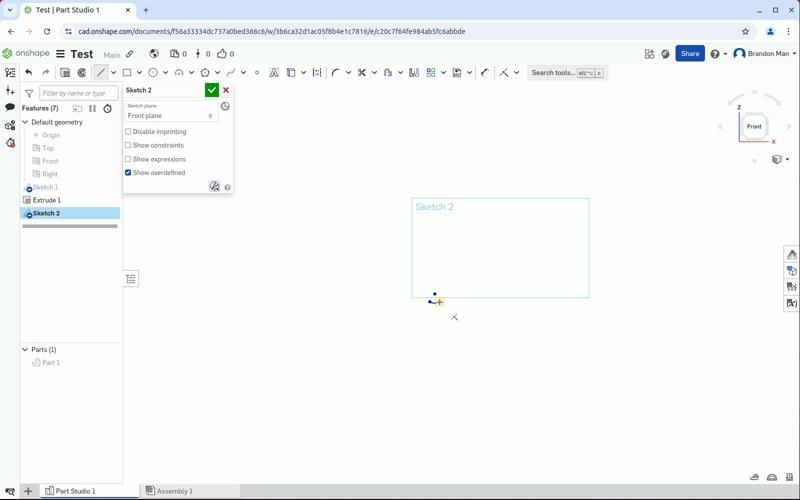
scroll(6)
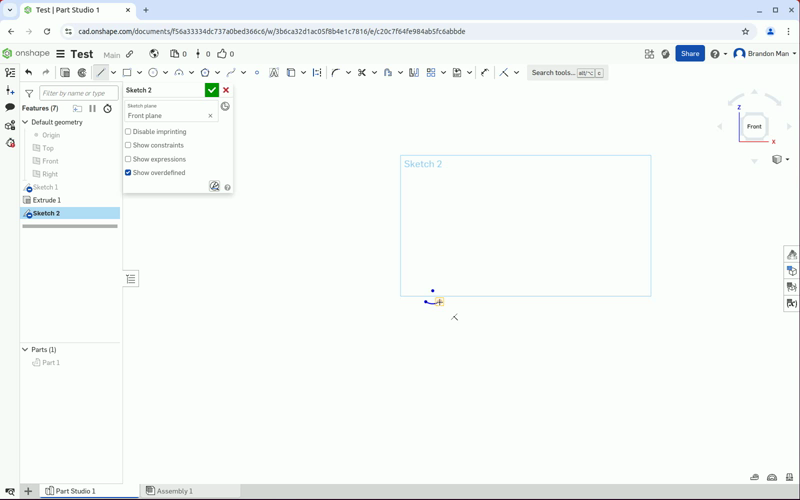
scroll(6)
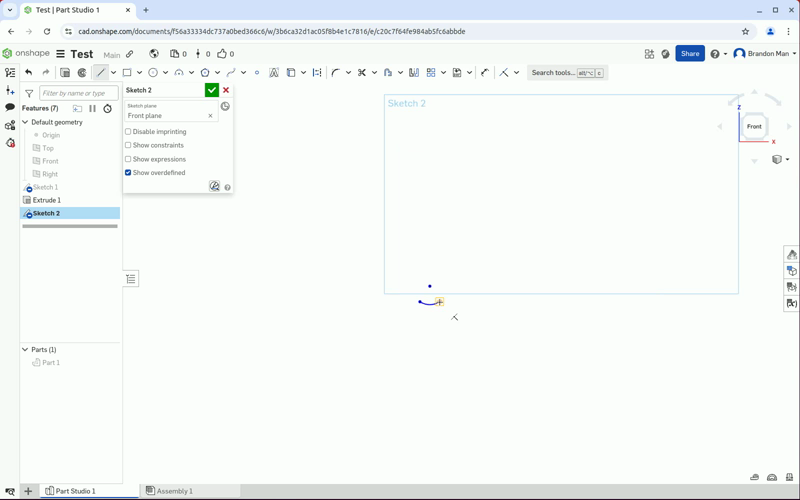
scroll(6)
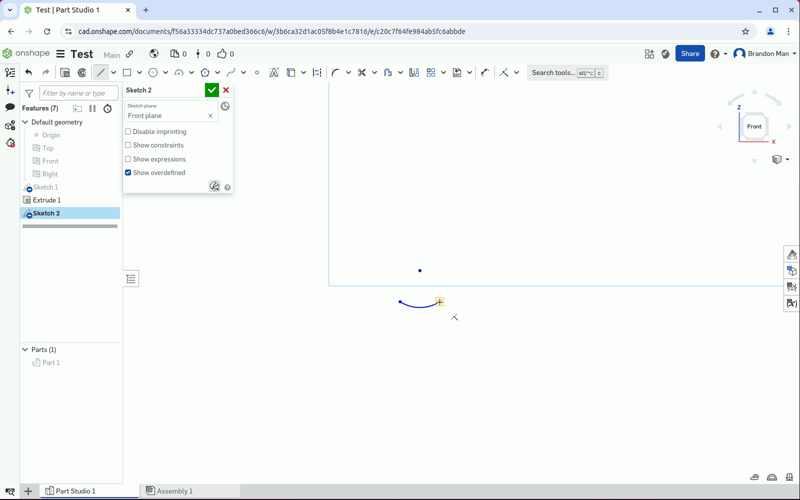
click(439, 301)
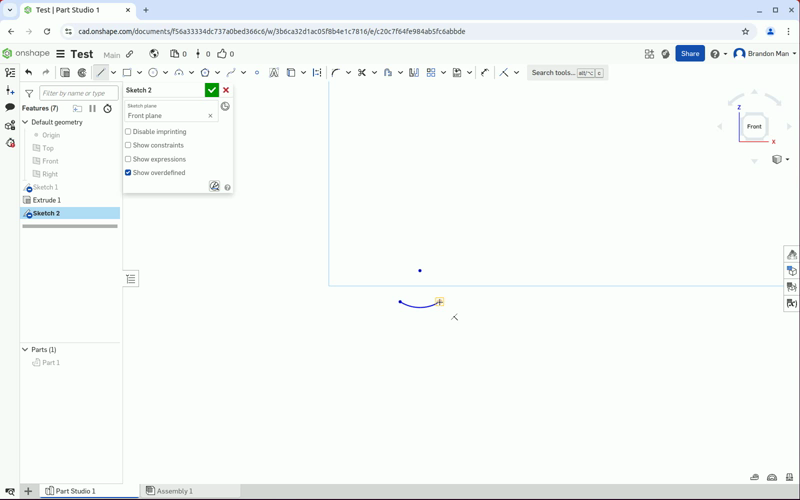
scroll(-6)
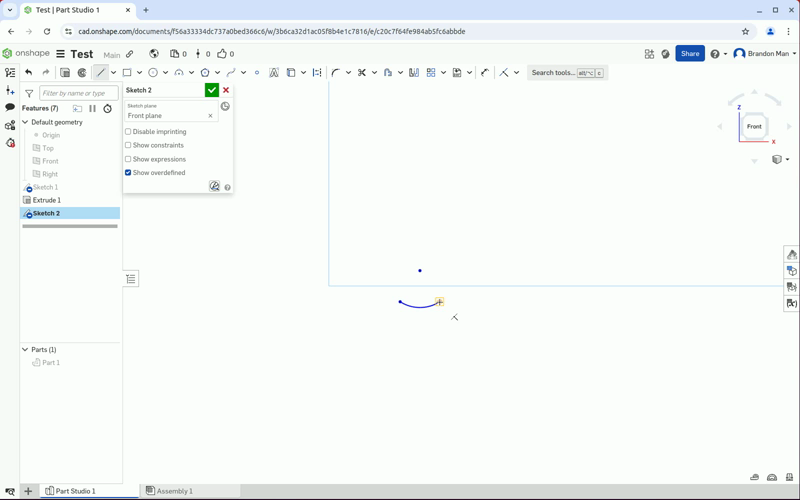
scroll(-6)
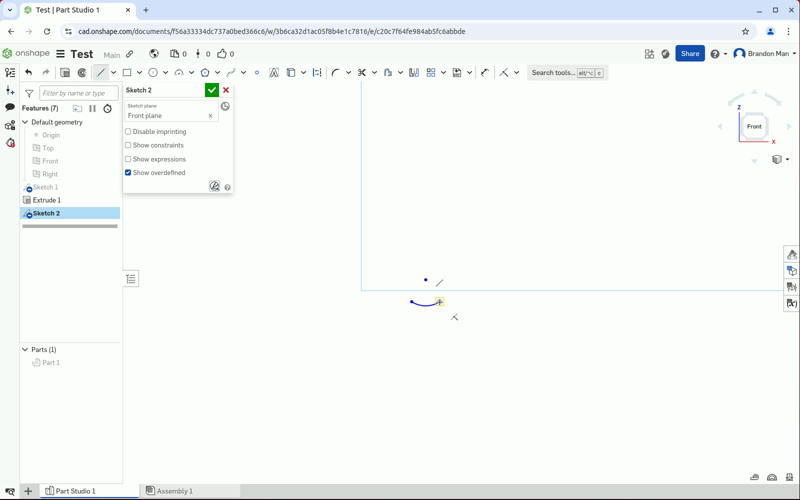
scroll(-6)
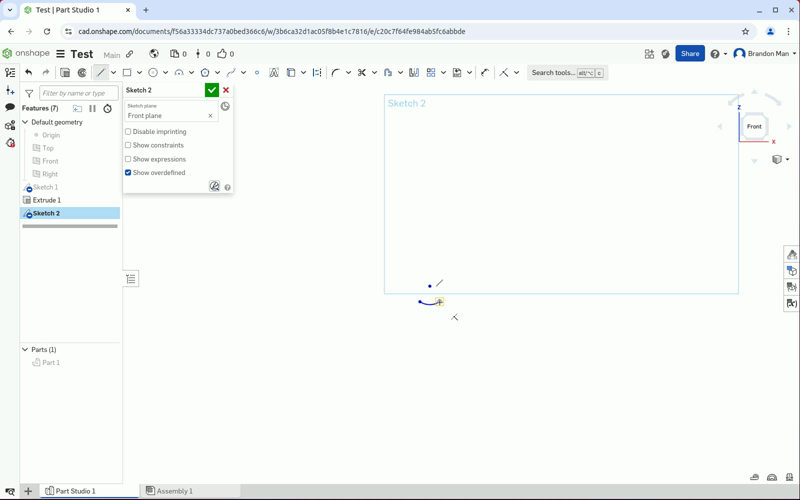
scroll(-6)
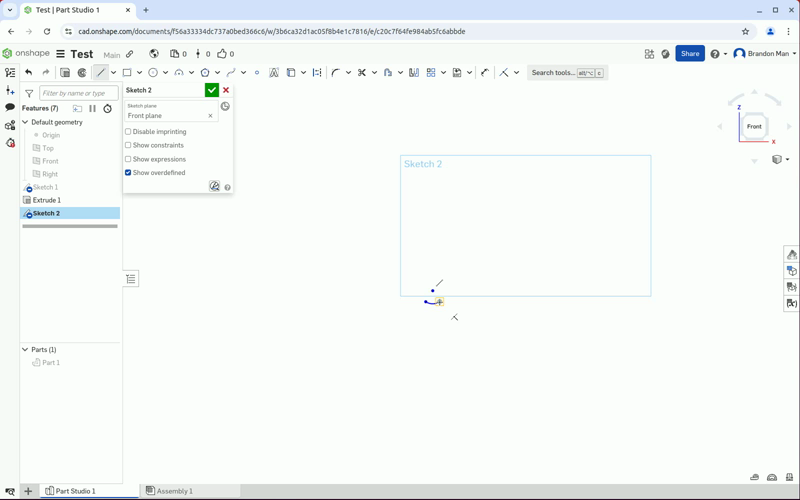
scroll(-6)
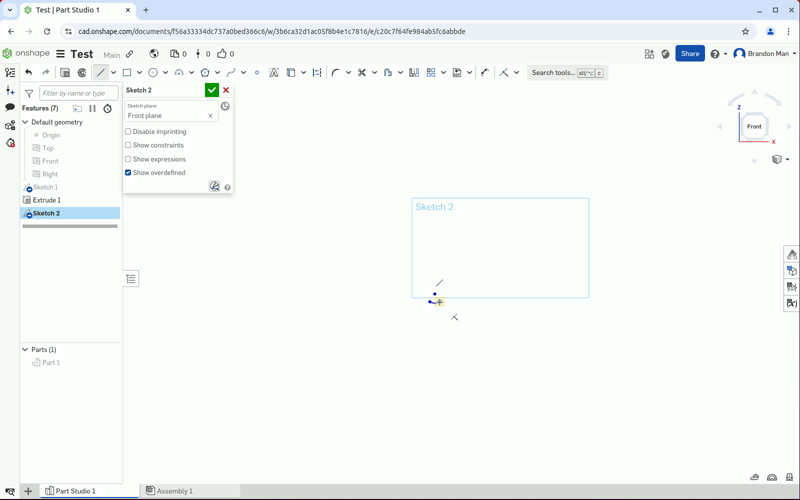
scroll(-6)
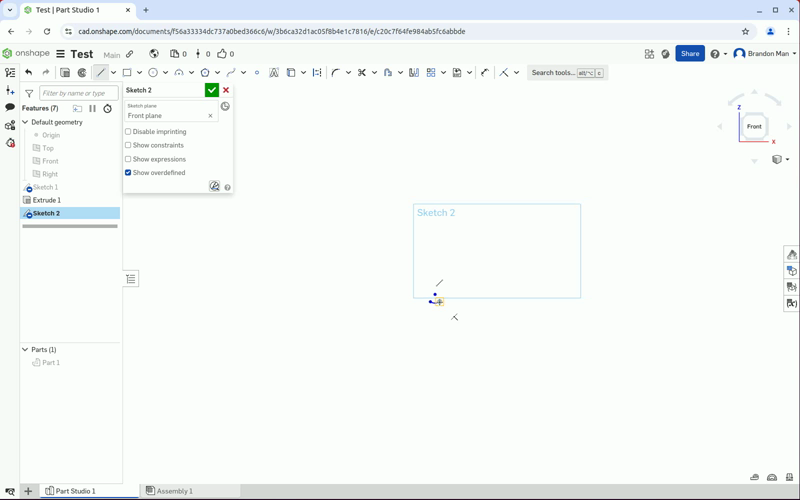
scroll(-6)
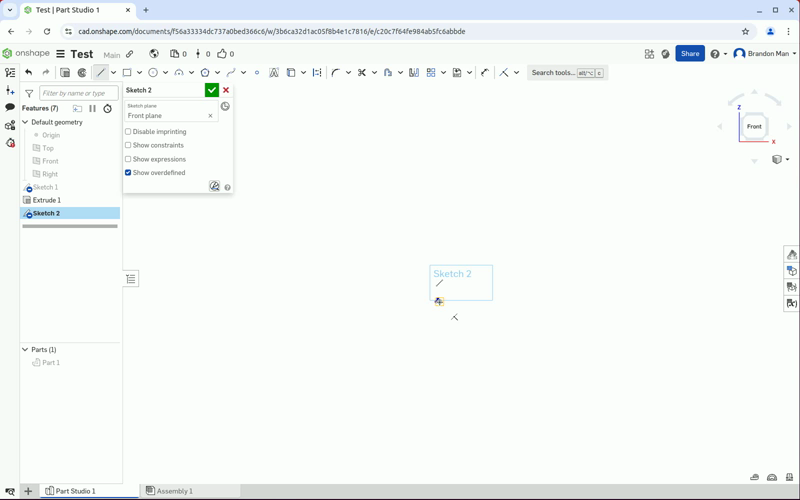
key_down(shift)
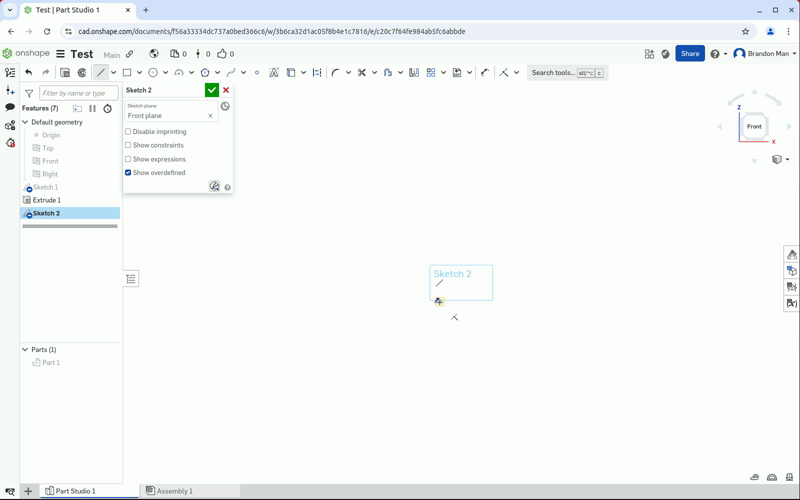
mouse_move(439, 183)
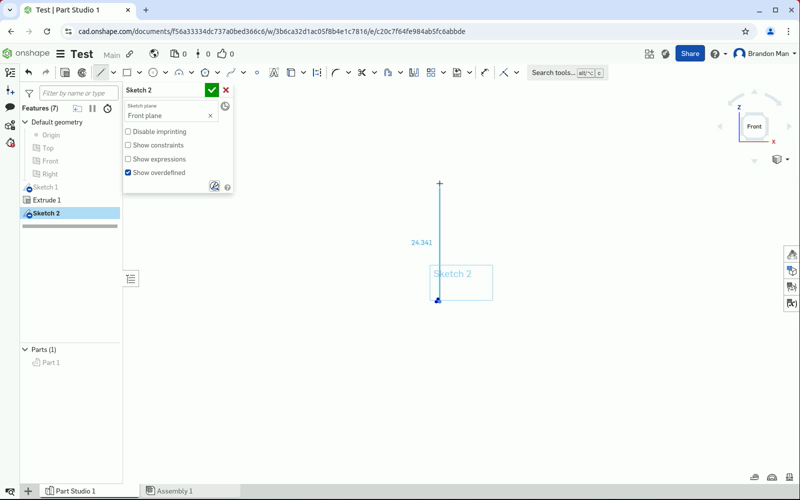
click(439, 183)
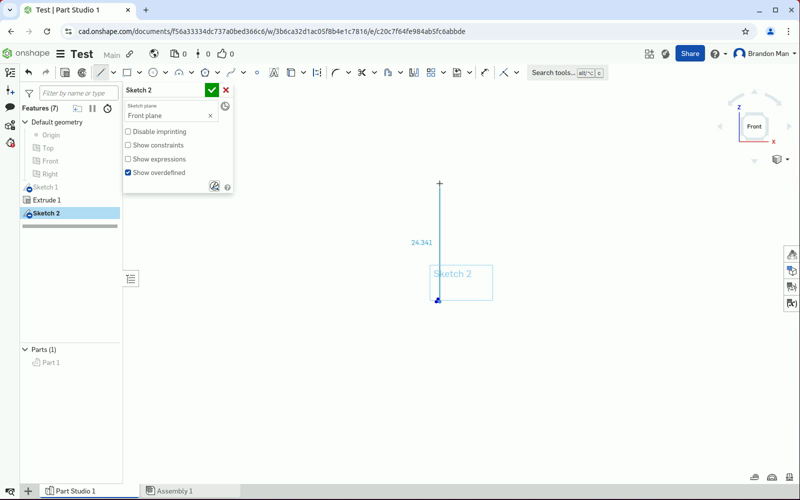
key_up(shift)
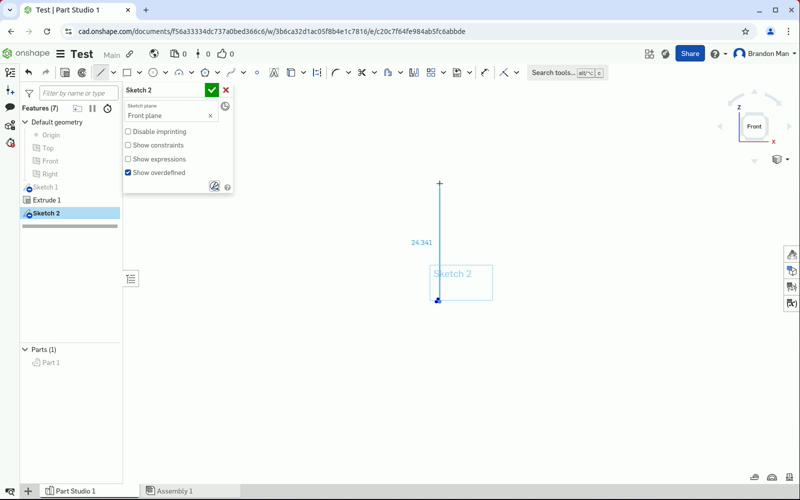
key(esc)
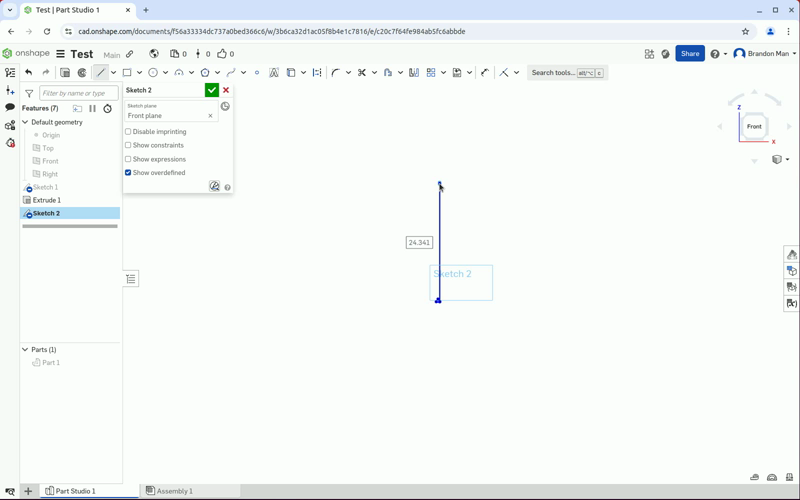
key(a)
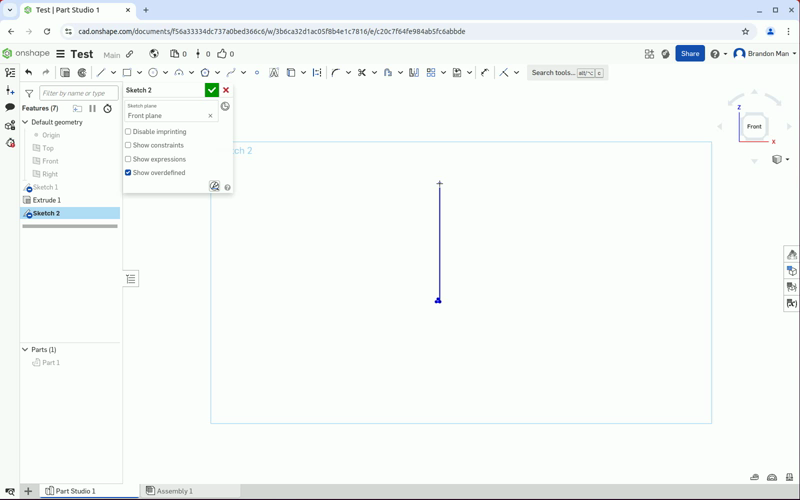
mouse_move(439, 183)
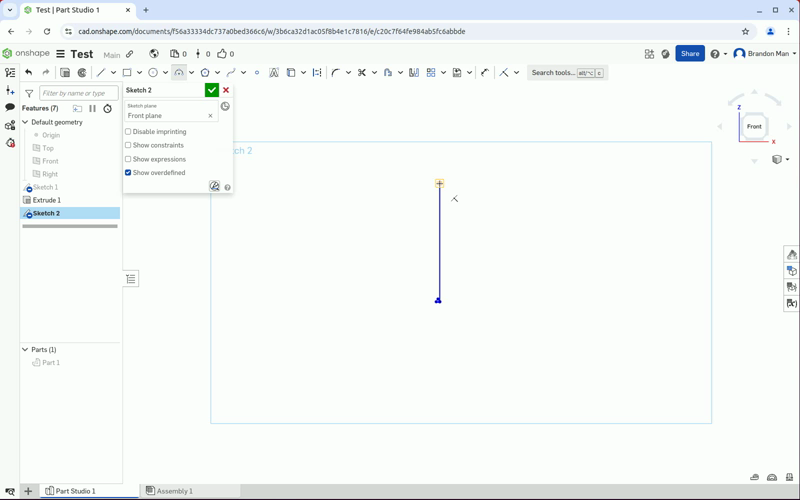
click(439, 183)
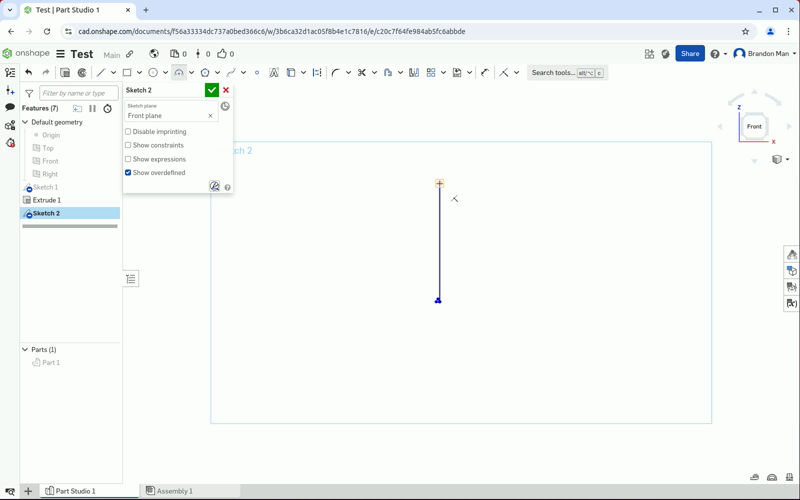
key_down(shift)
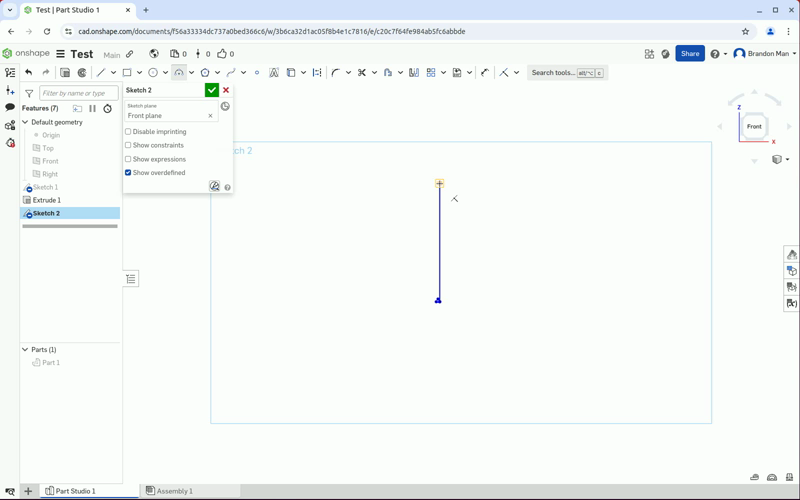
mouse_move(436, 183)
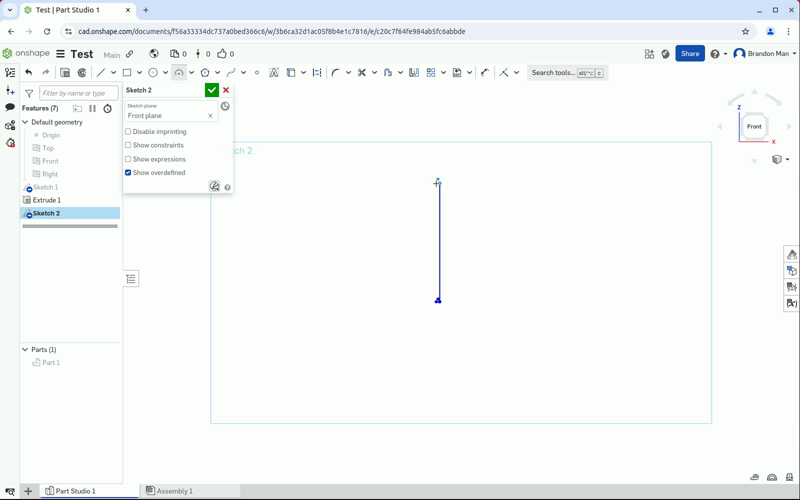
scroll(6)
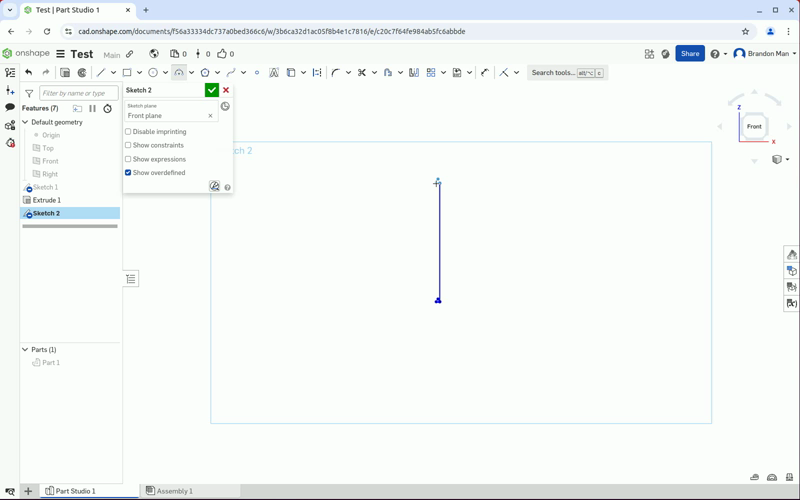
scroll(6)
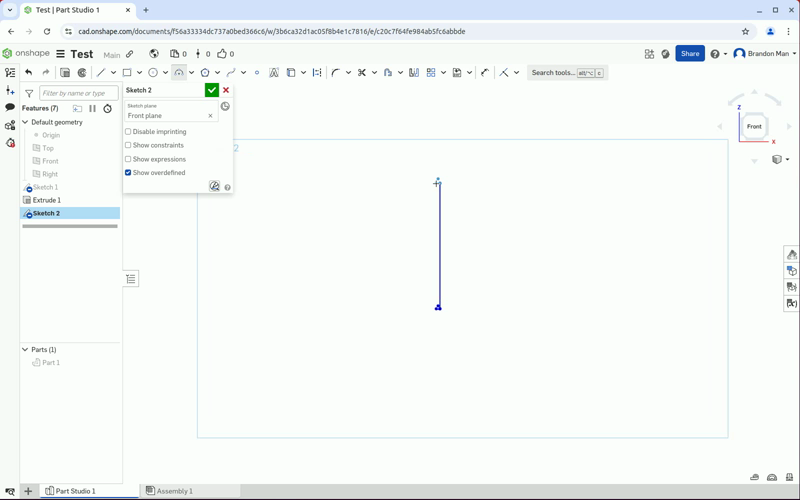
scroll(6)
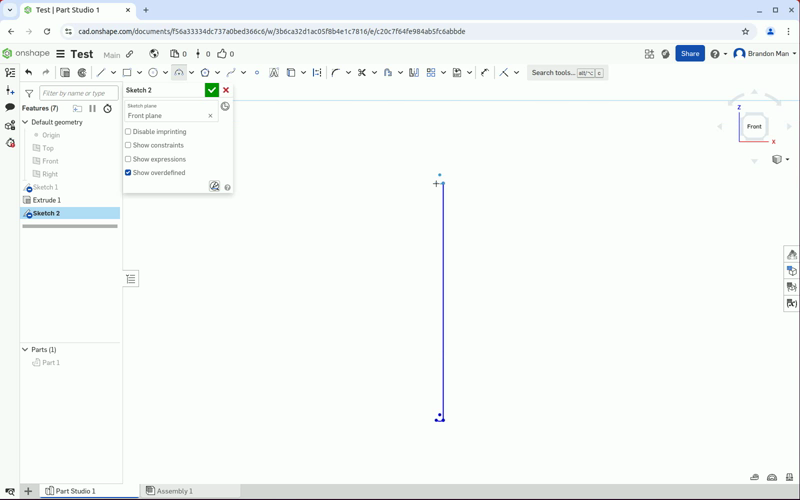
scroll(6)
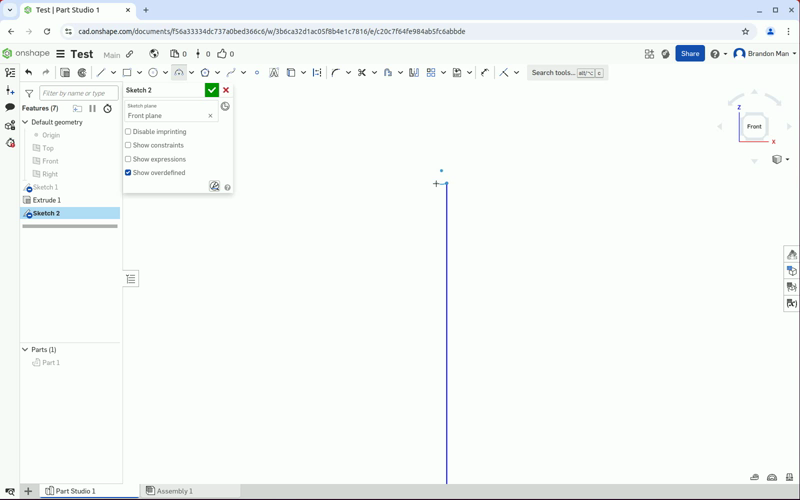
scroll(6)
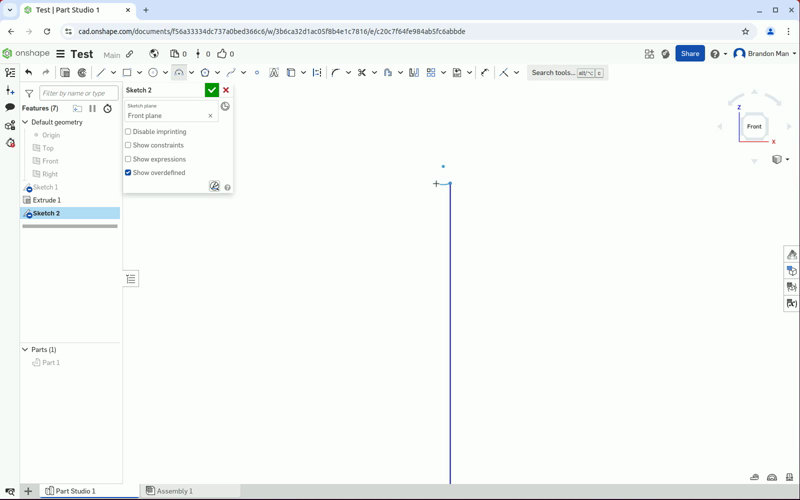
scroll(6)
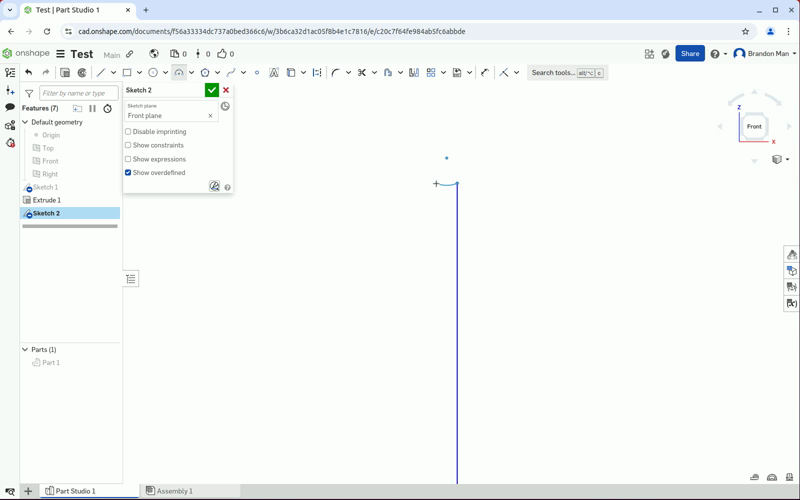
scroll(6)
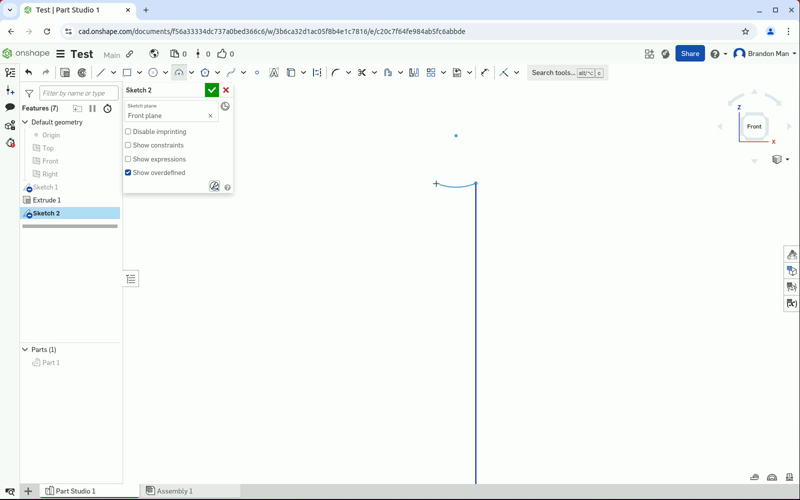
click(436, 183)
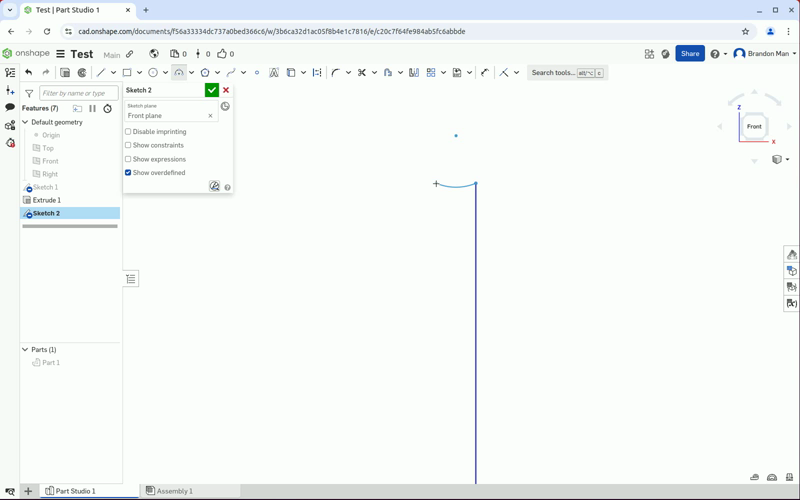
scroll(-6)
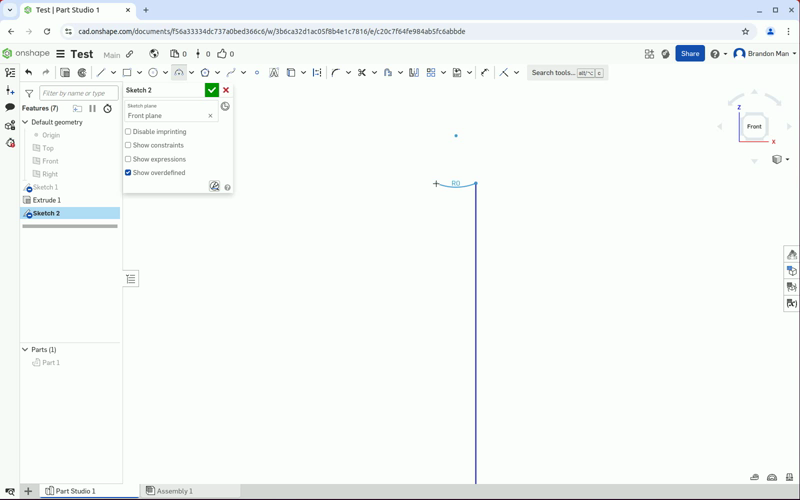
scroll(-6)
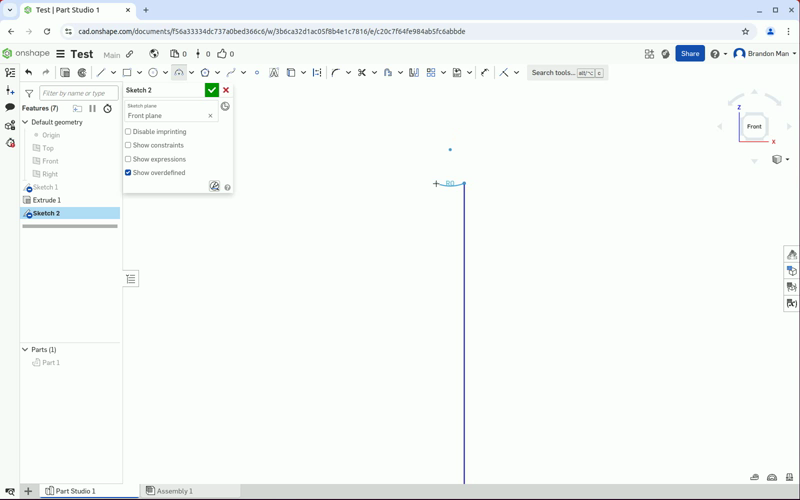
scroll(-6)
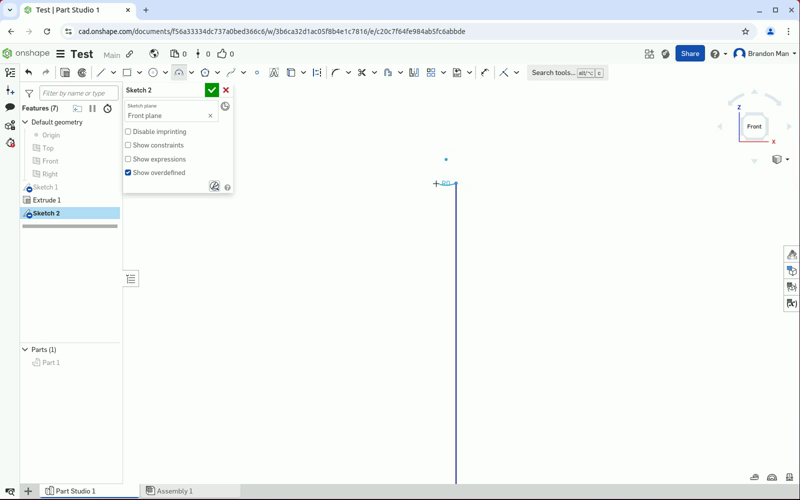
scroll(-6)
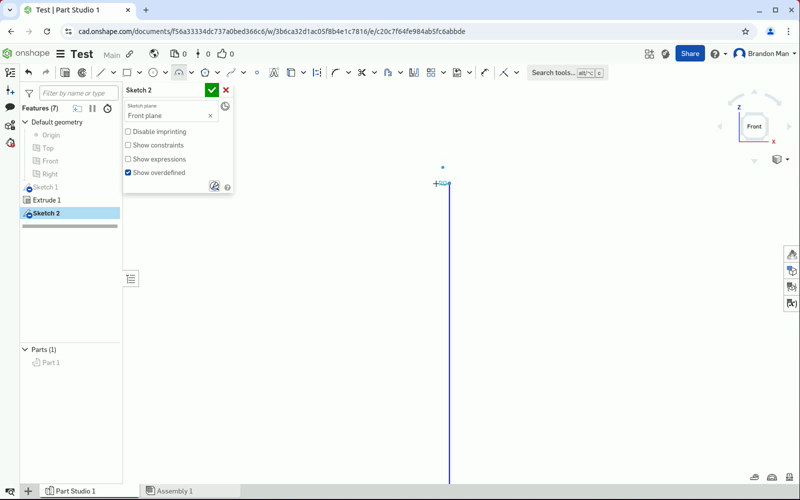
scroll(-6)
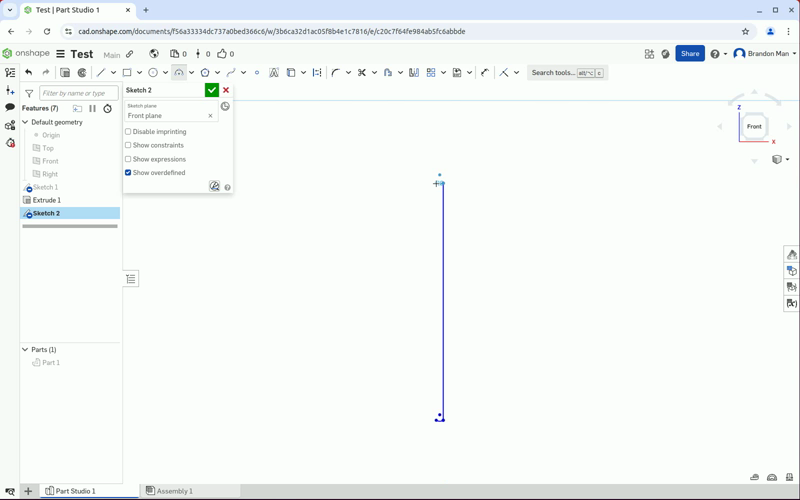
scroll(-6)
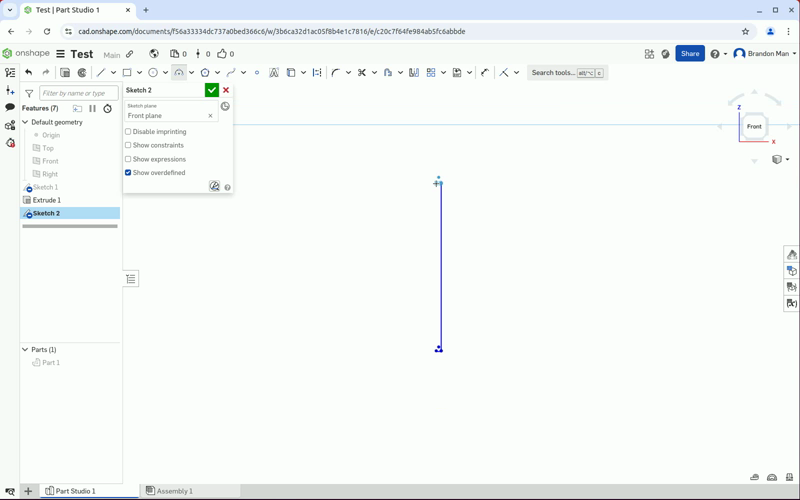
scroll(-6)
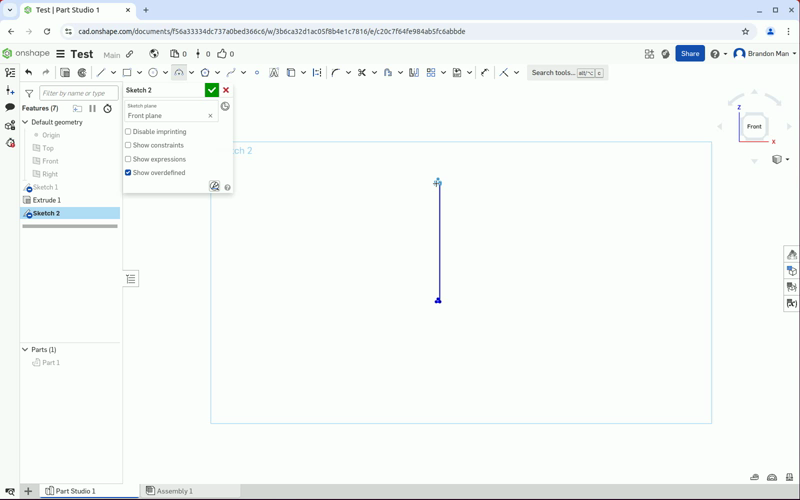
mouse_move(437, 182)
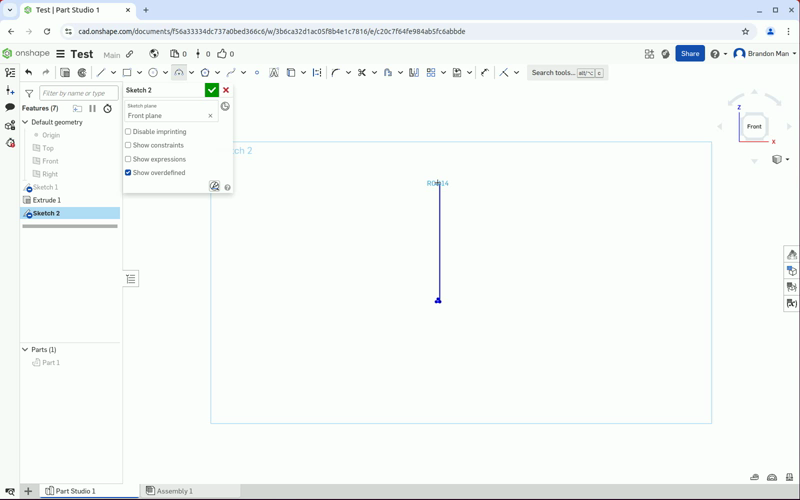
scroll(6)
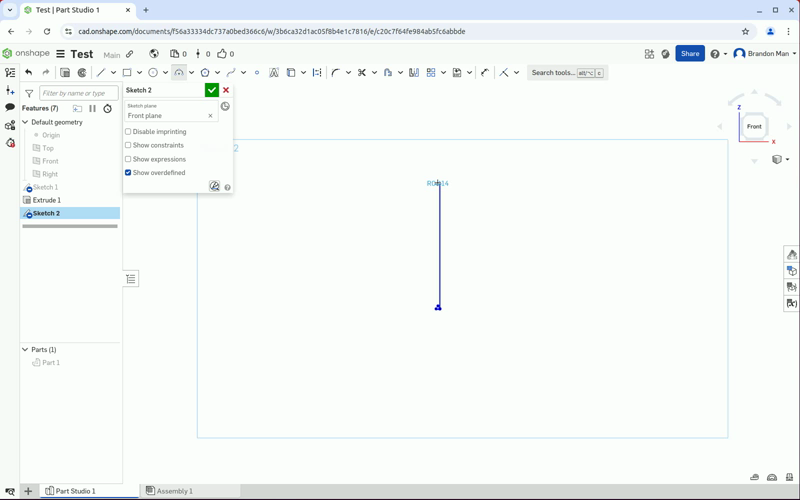
scroll(6)
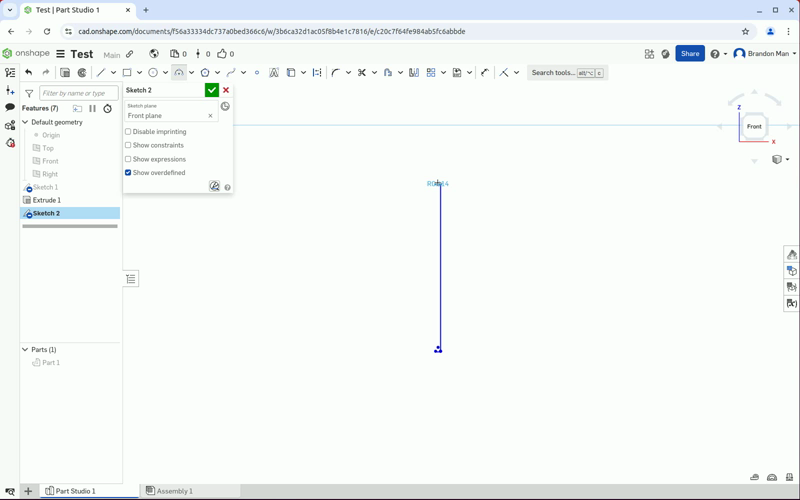
scroll(6)
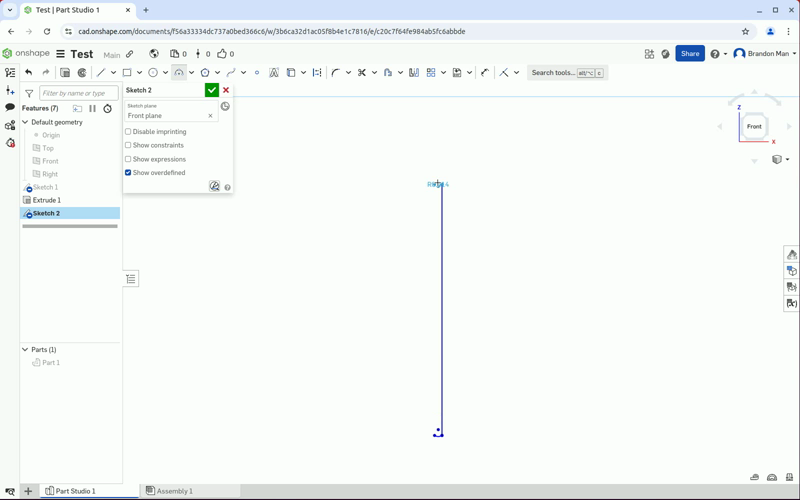
scroll(6)
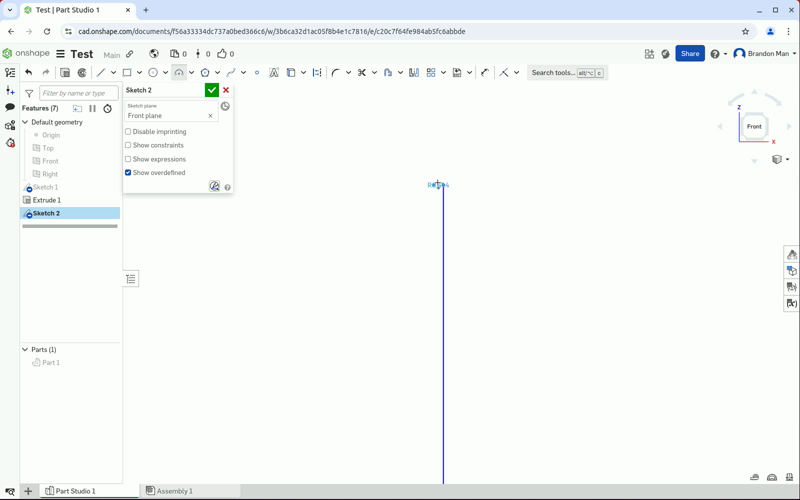
scroll(6)
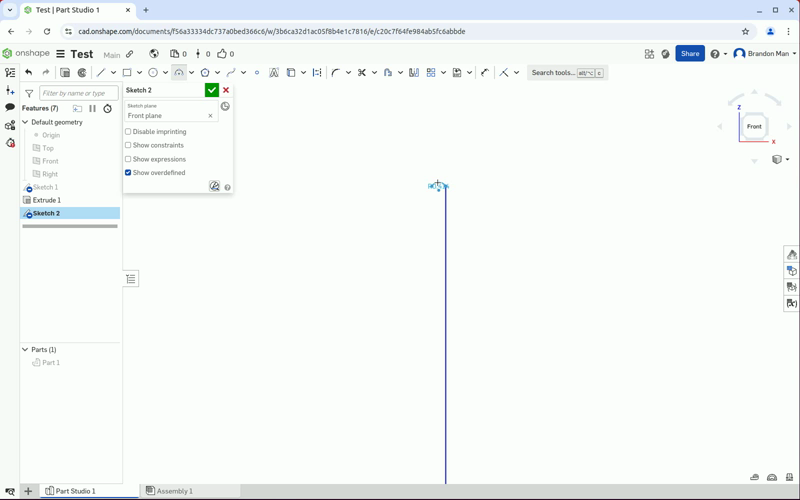
scroll(6)
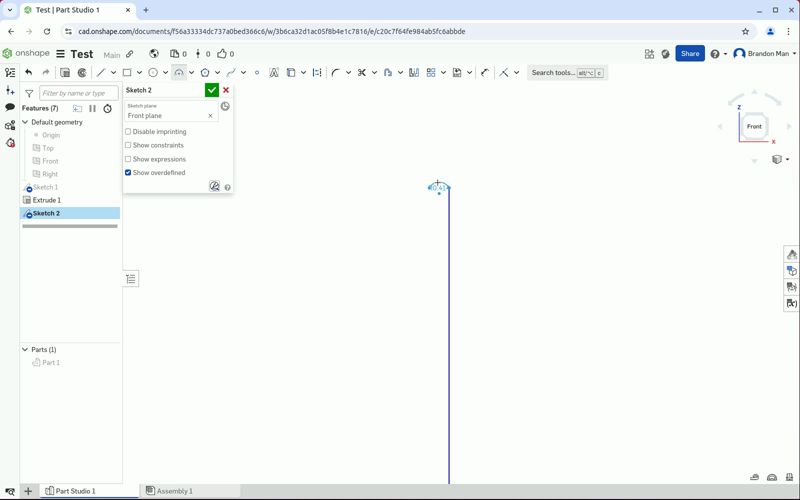
scroll(6)
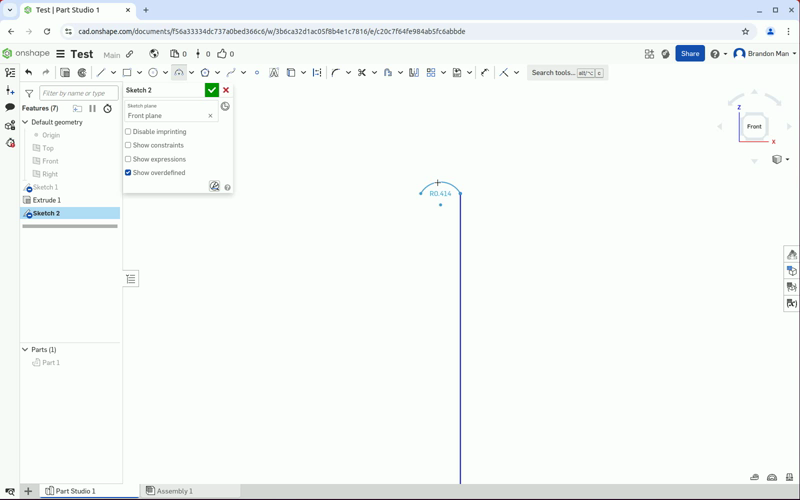
click(437, 182)
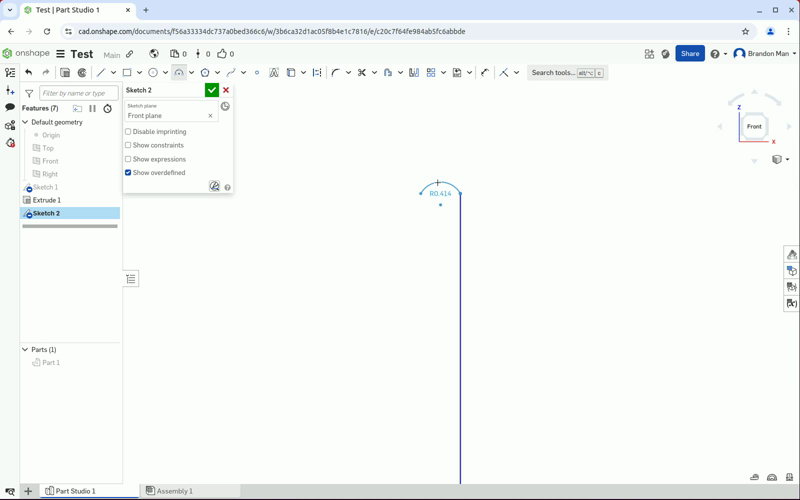
scroll(-6)
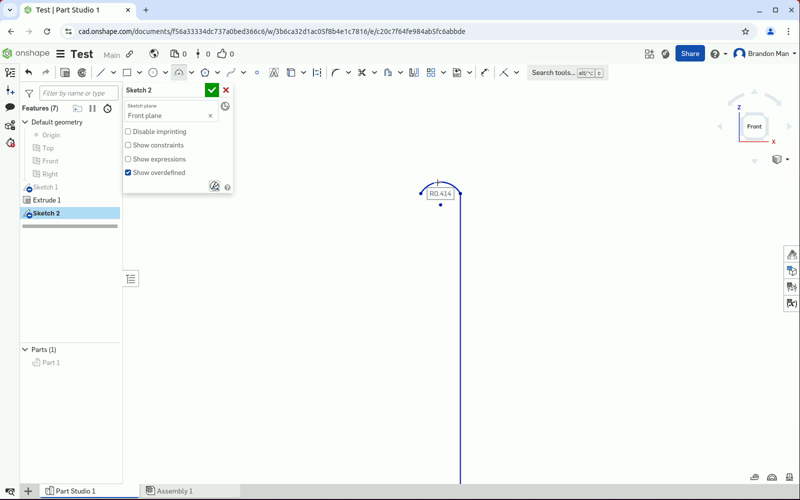
scroll(-6)
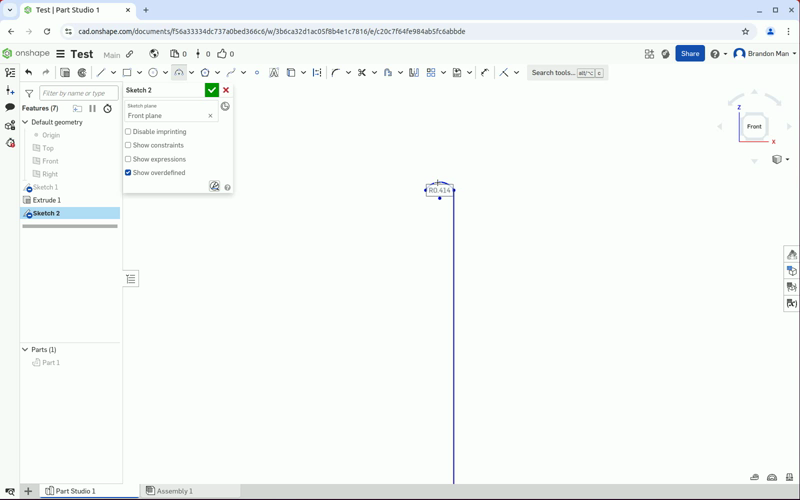
scroll(-6)
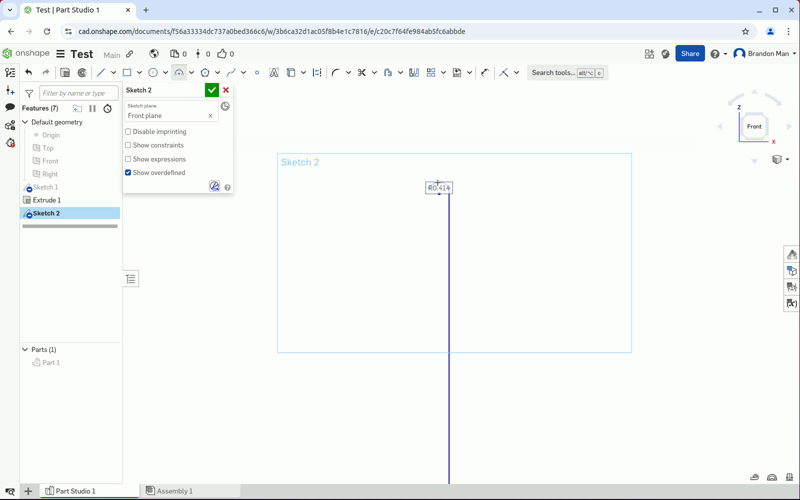
scroll(-6)
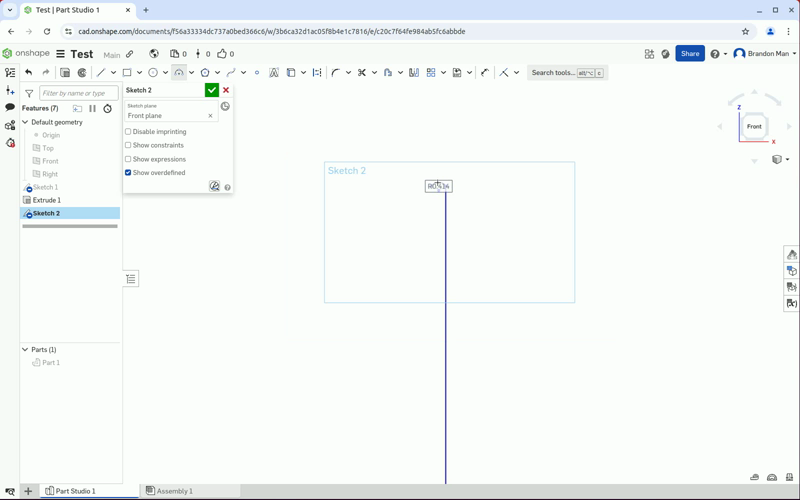
scroll(-6)
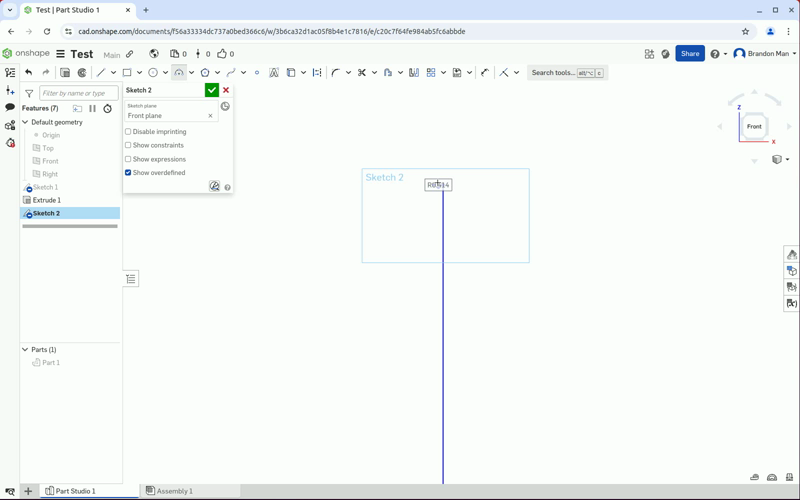
scroll(-6)
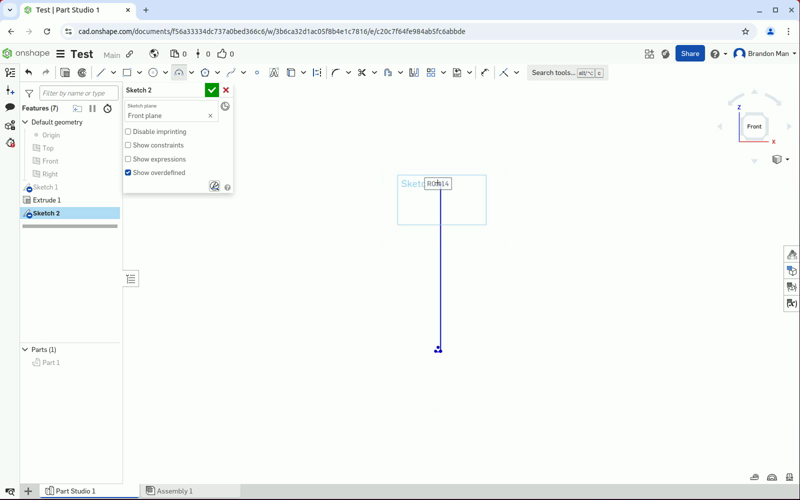
scroll(-6)
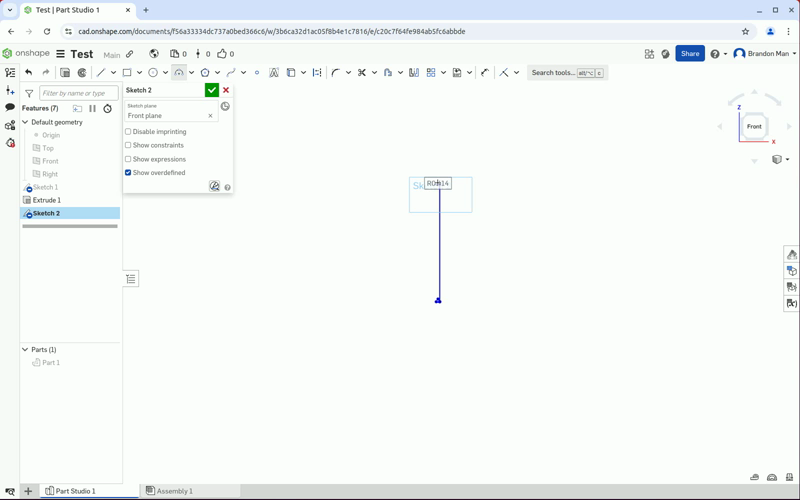
key_up(shift)
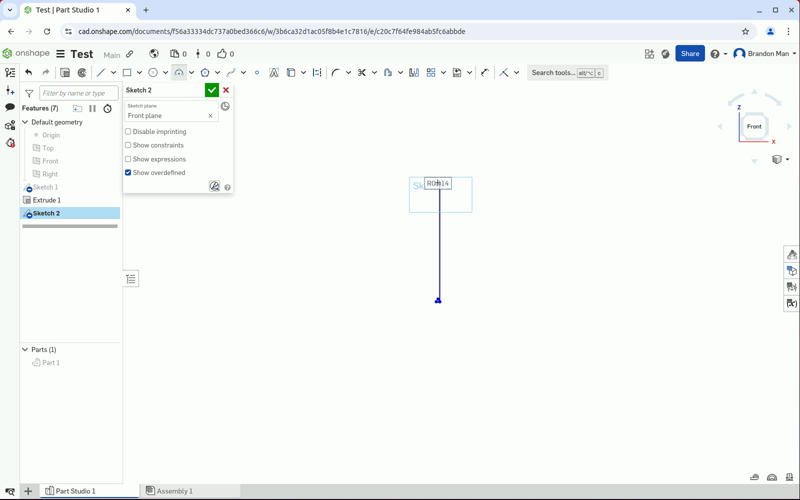
key(esc)
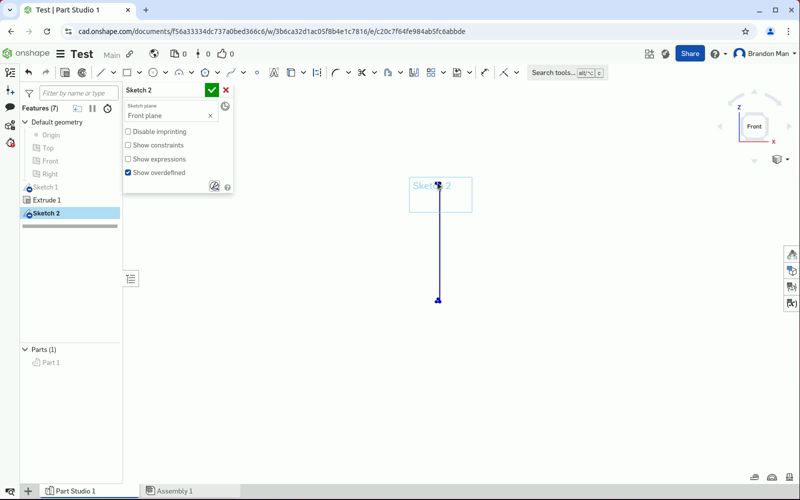
key(l)
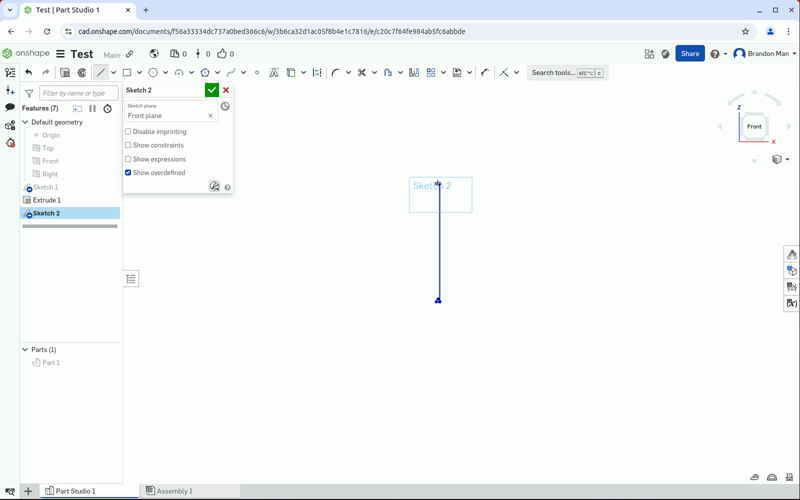
mouse_move(436, 183)
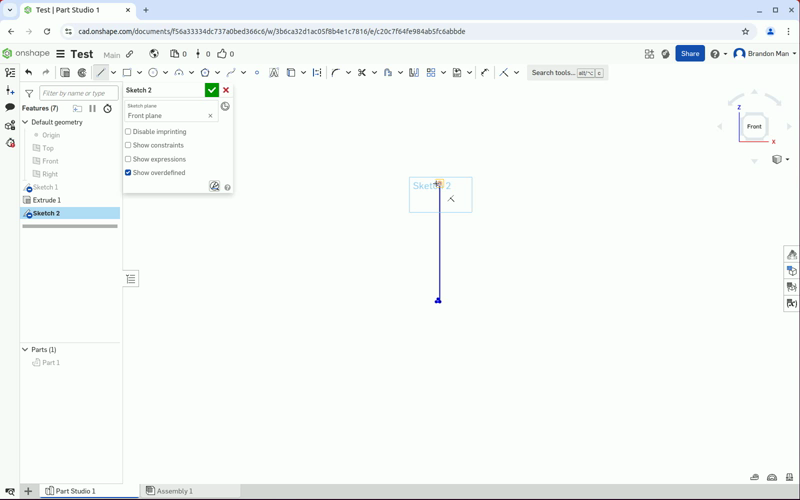
scroll(6)
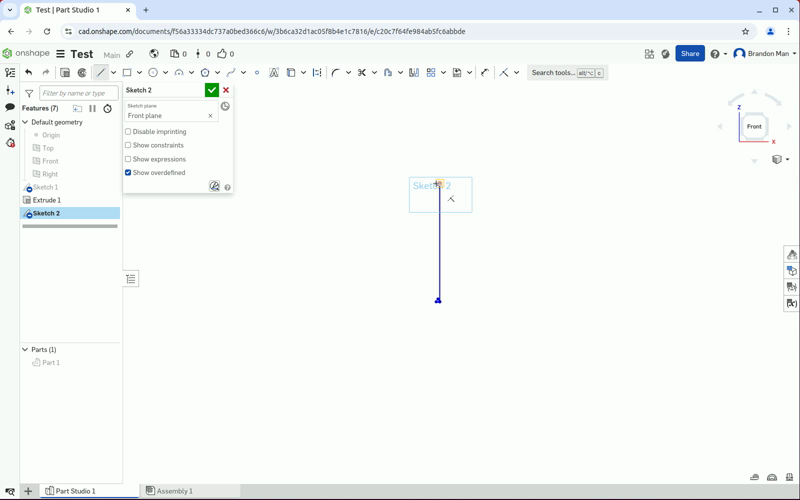
scroll(6)
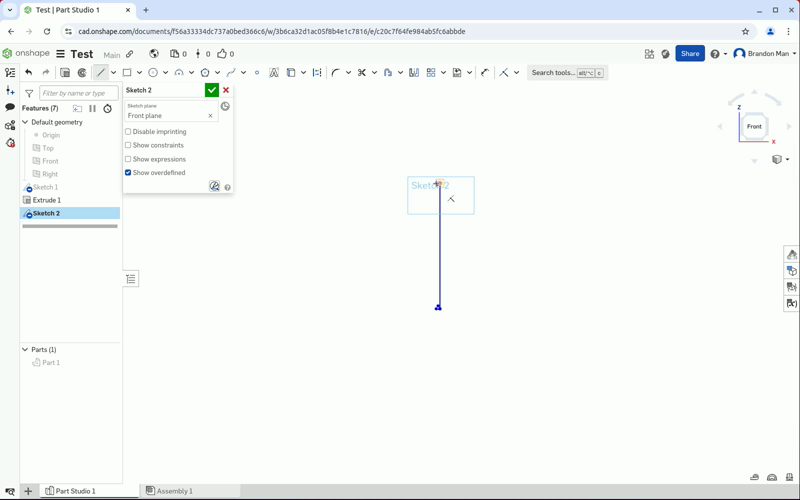
scroll(6)
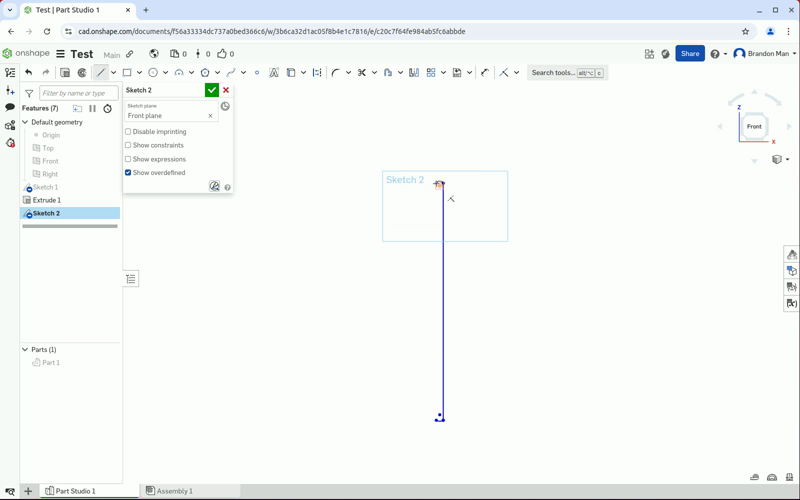
scroll(6)
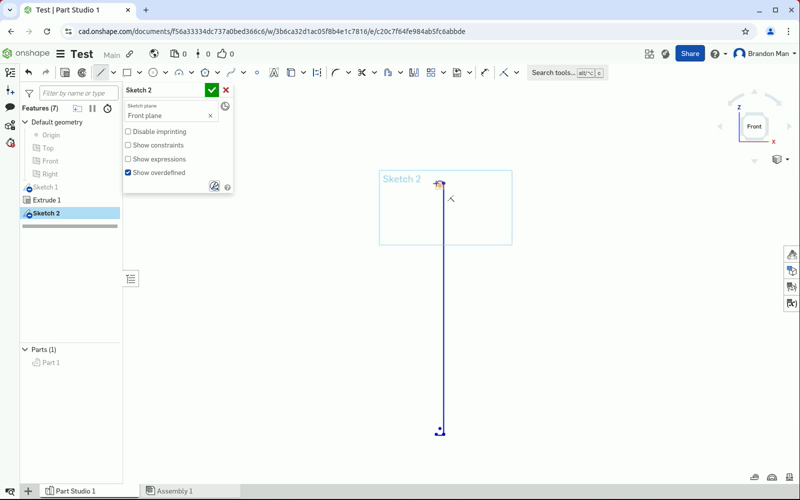
scroll(6)
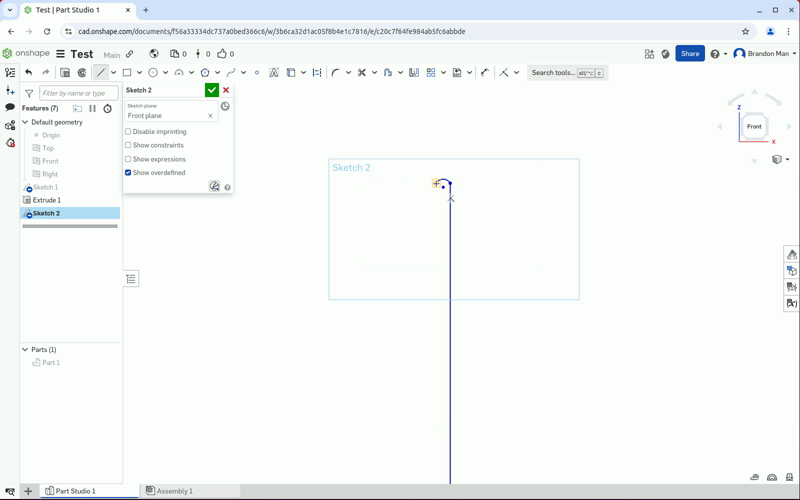
scroll(6)
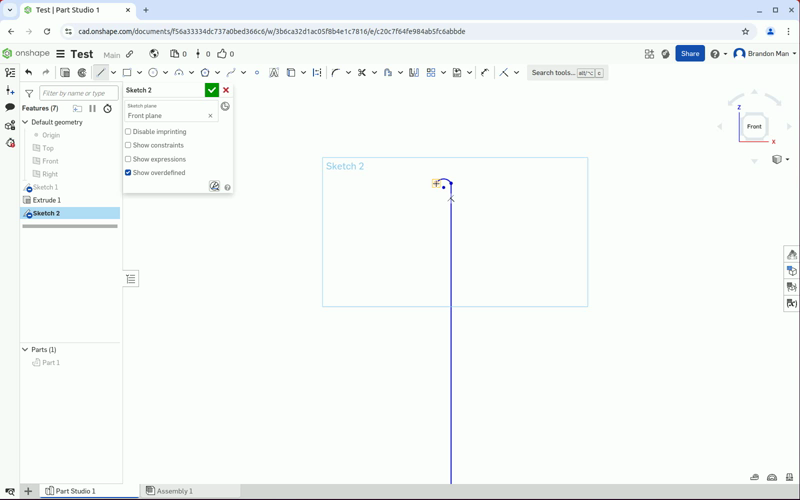
scroll(6)
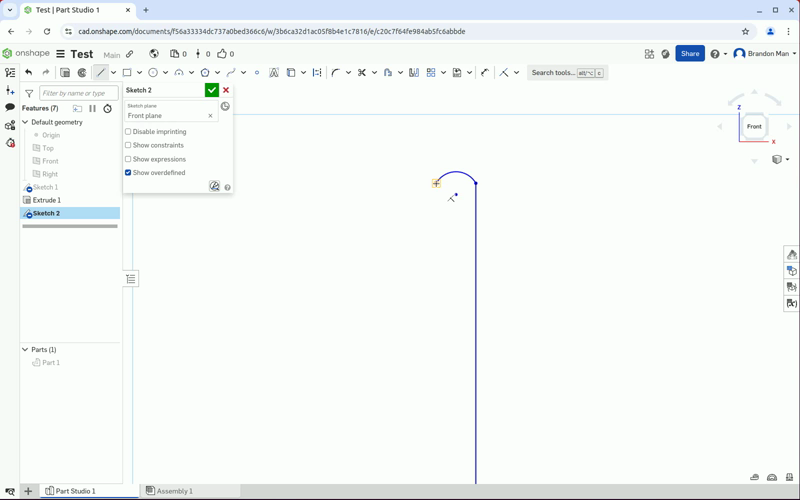
click(436, 183)
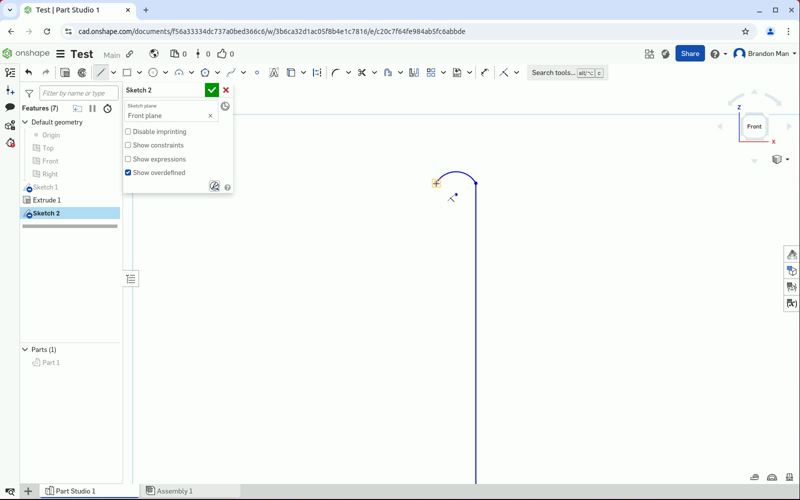
scroll(-6)
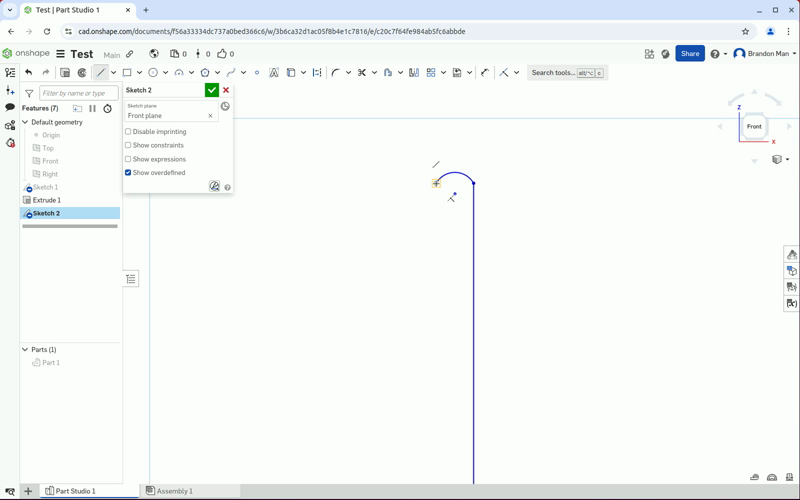
scroll(-6)
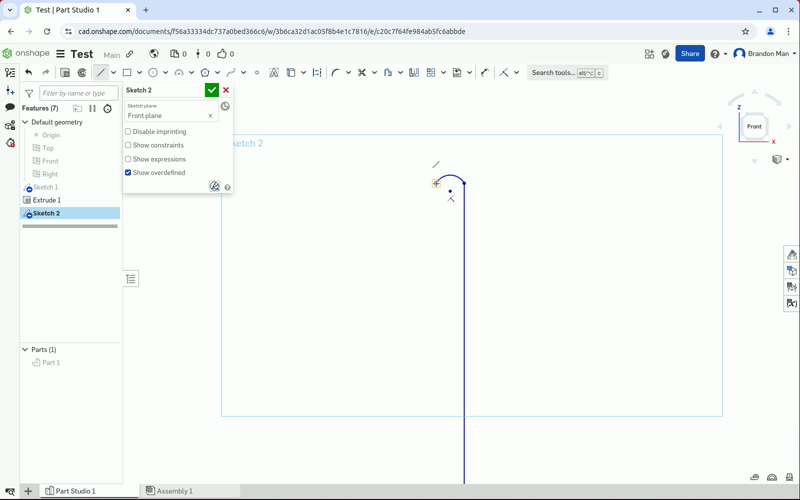
scroll(-6)
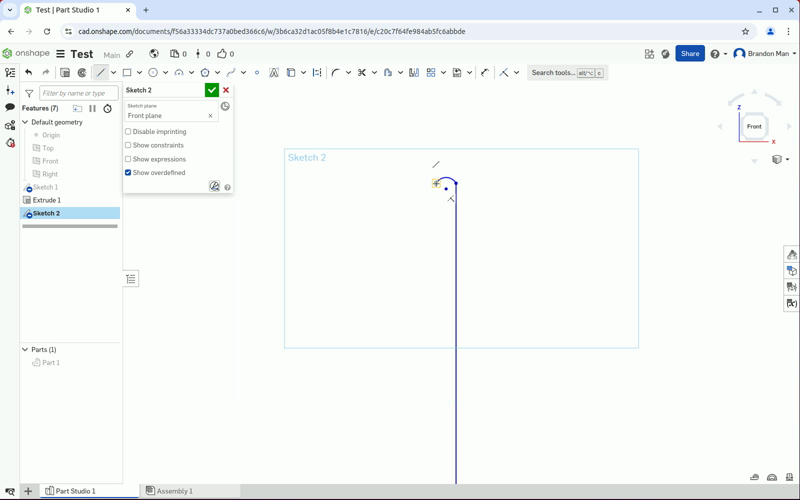
scroll(-6)
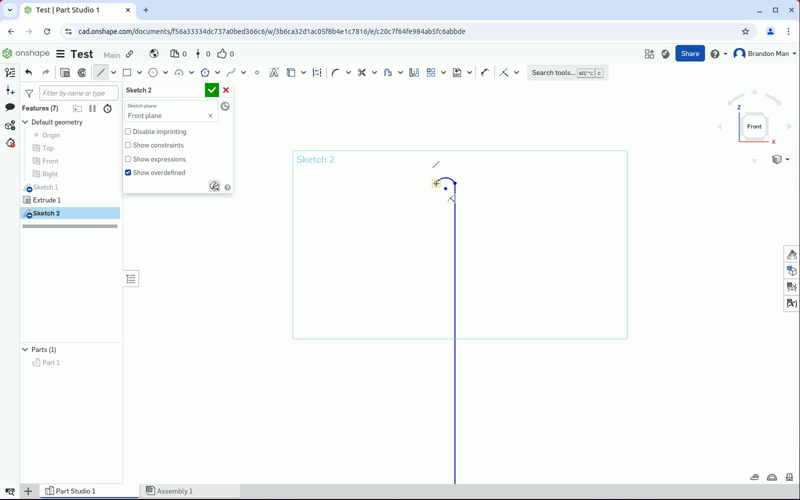
scroll(-6)
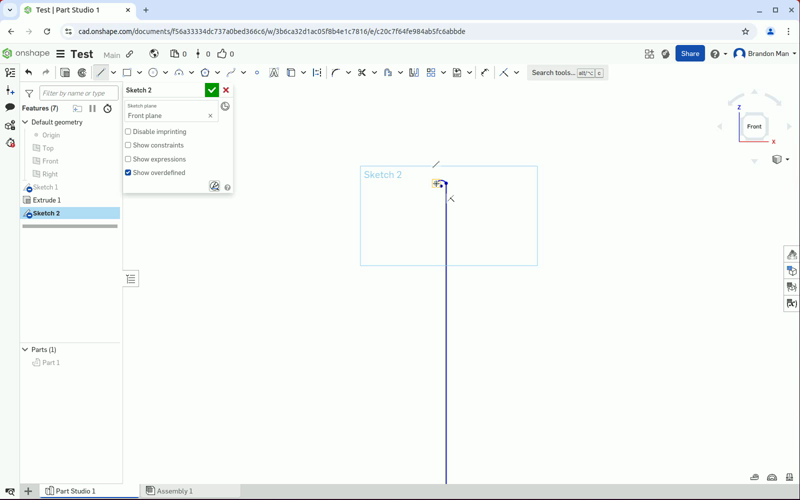
scroll(-6)
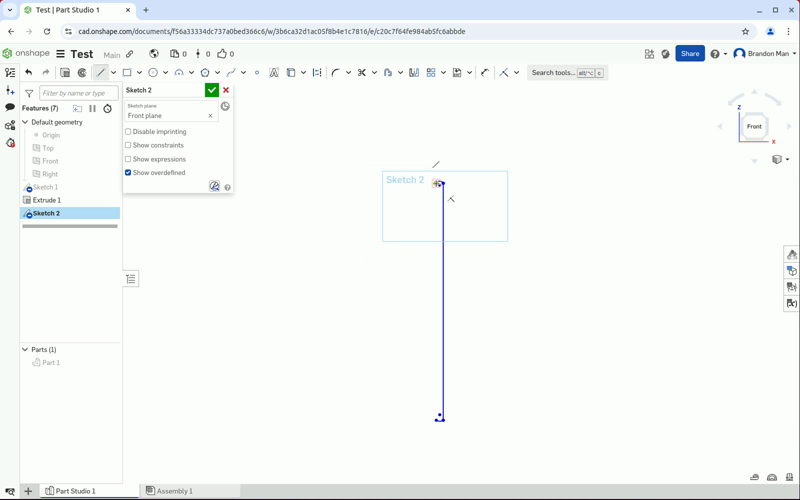
scroll(-6)
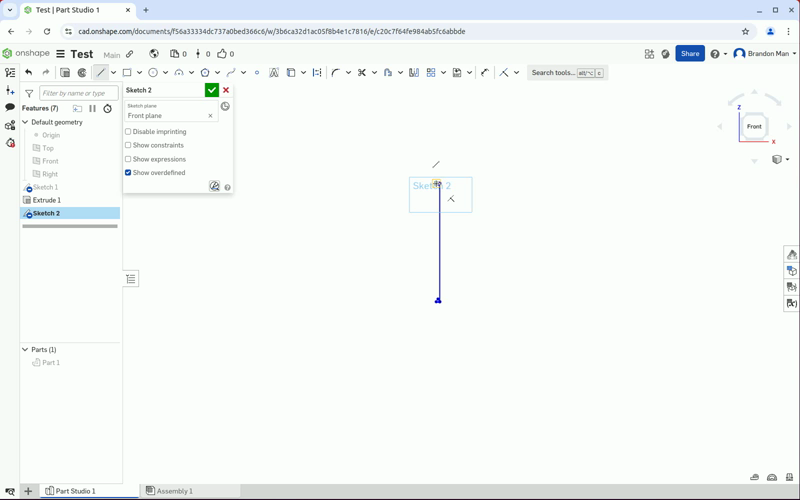
key_down(shift)
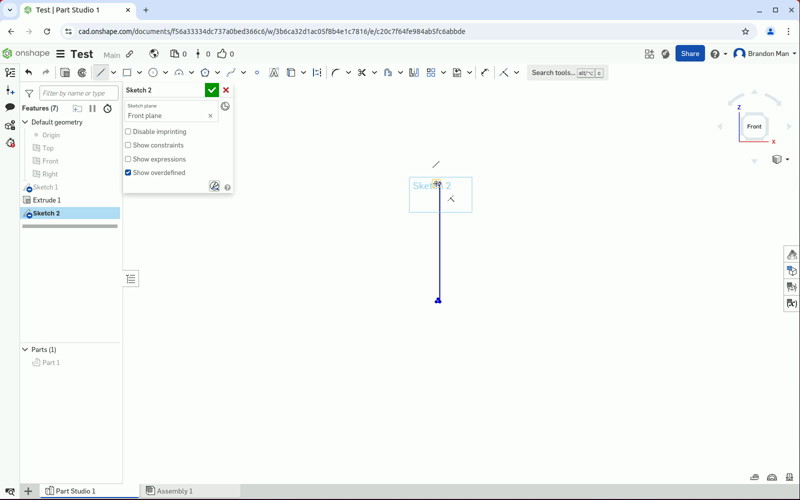
mouse_move(436, 301)
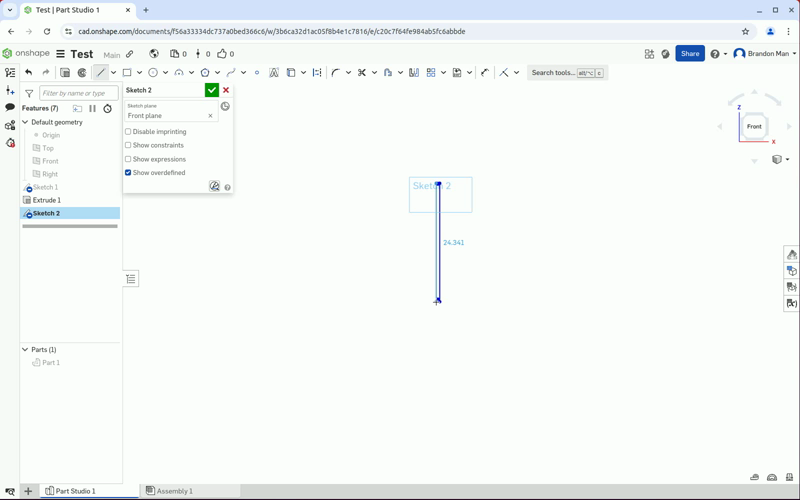
scroll(6)
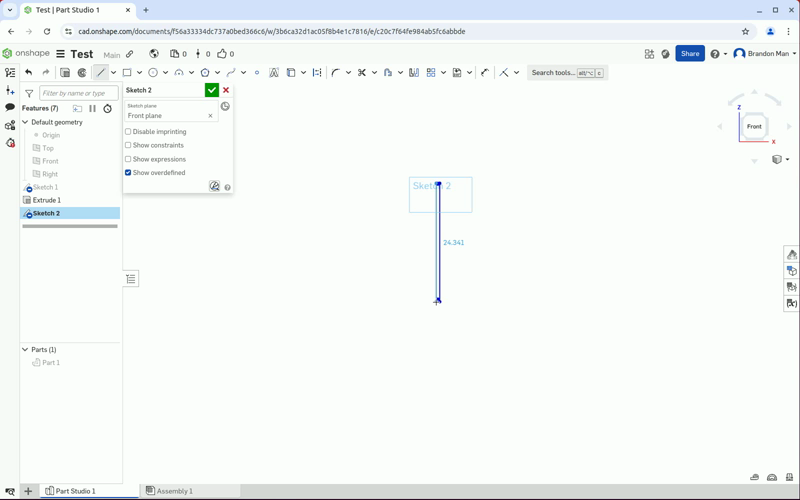
scroll(6)
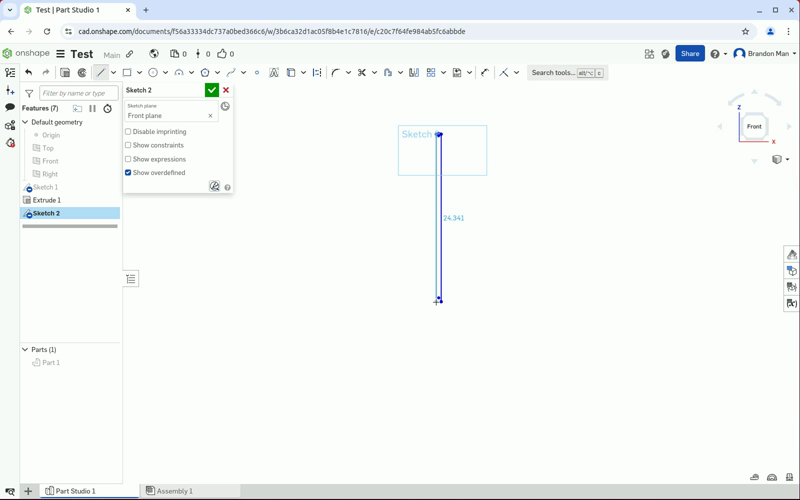
scroll(6)
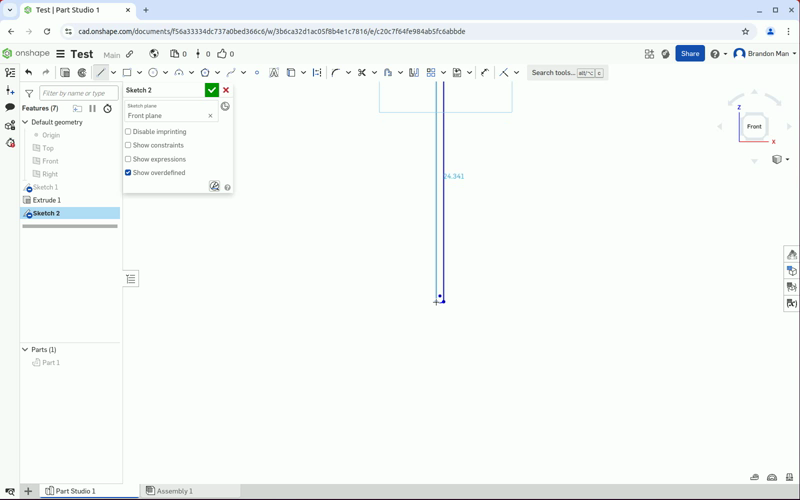
scroll(6)
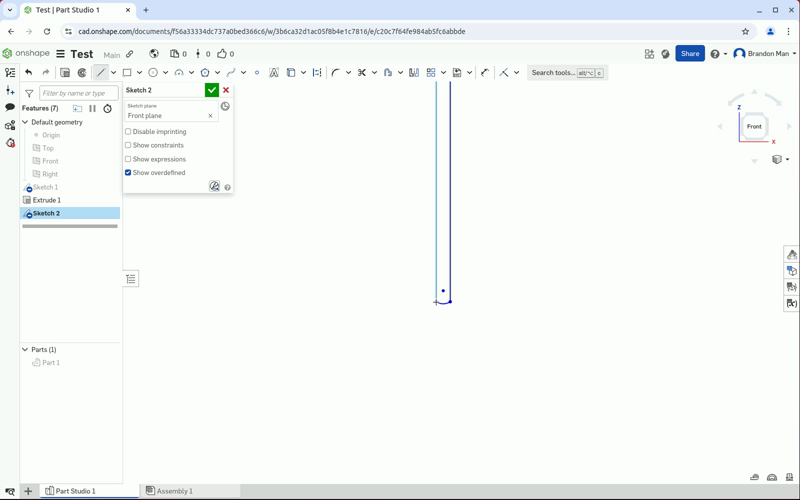
scroll(6)
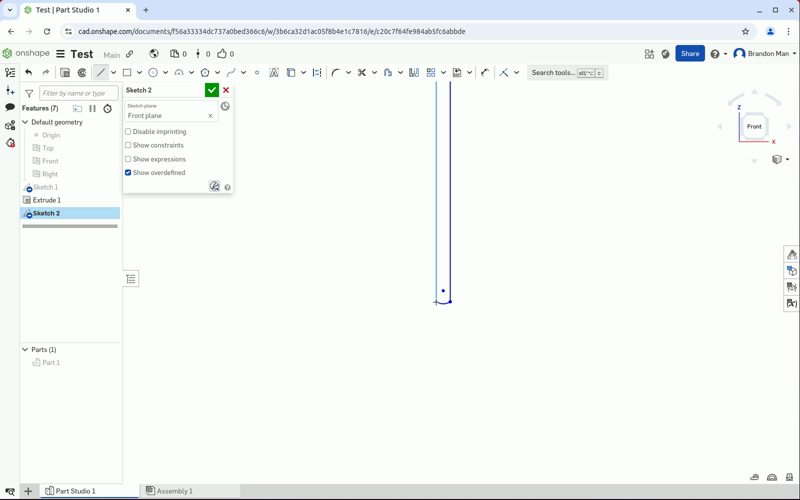
scroll(6)
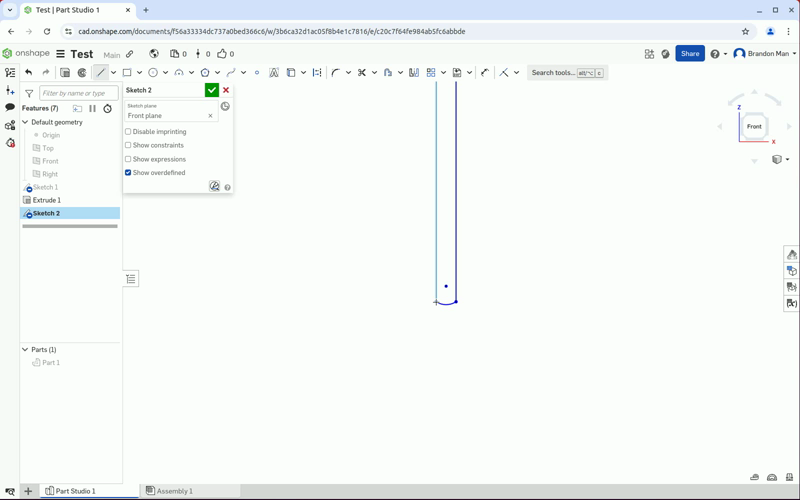
scroll(6)
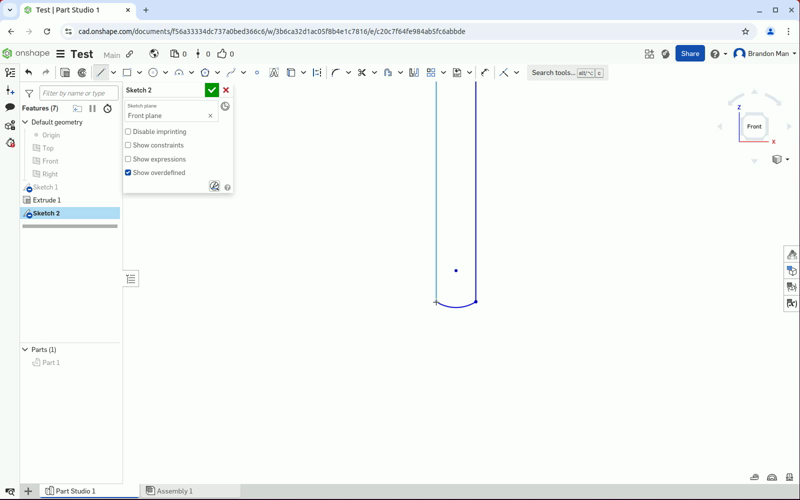
key_up(shift)
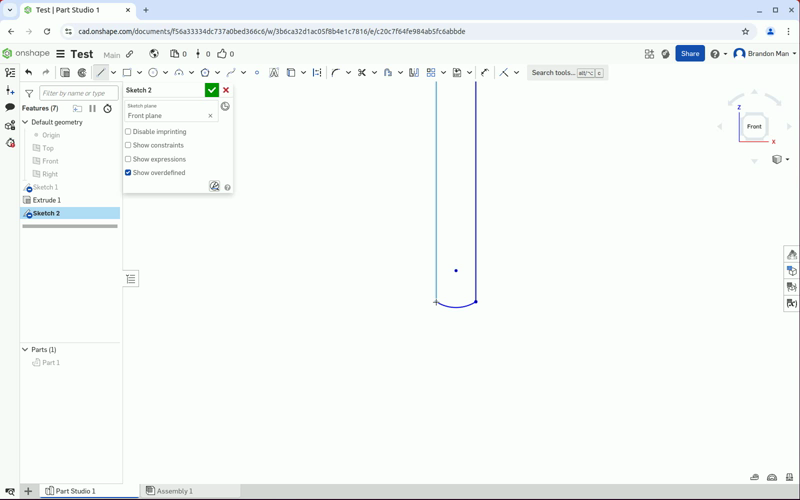
click(436, 301)
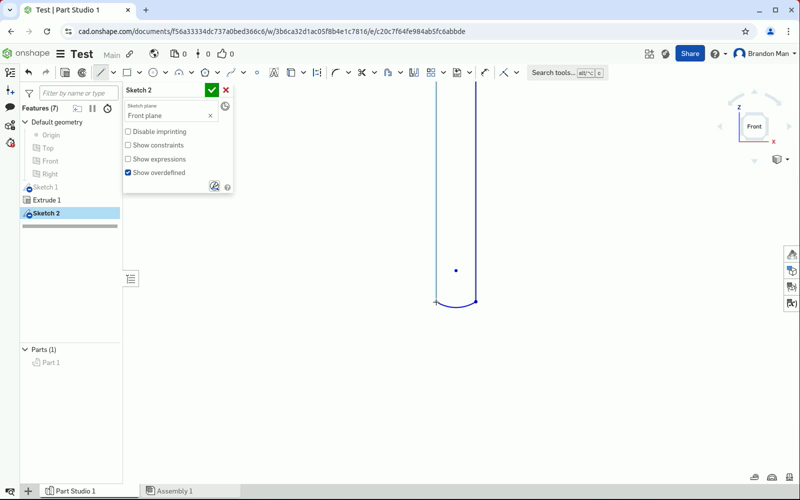
scroll(-6)
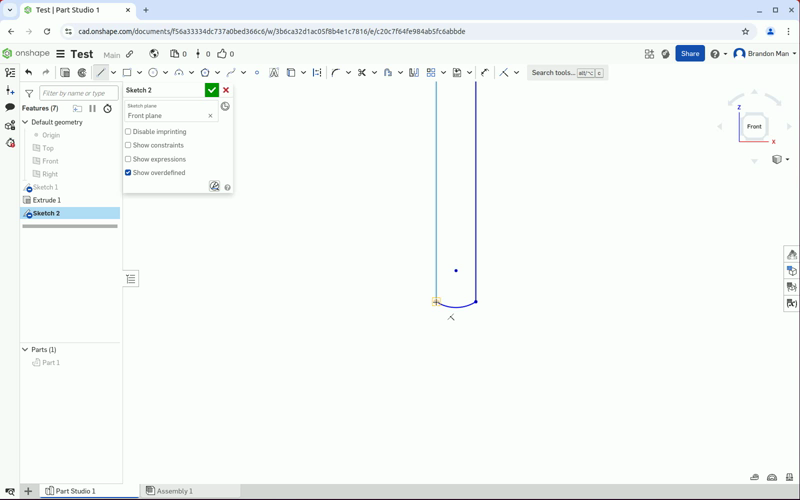
scroll(-6)
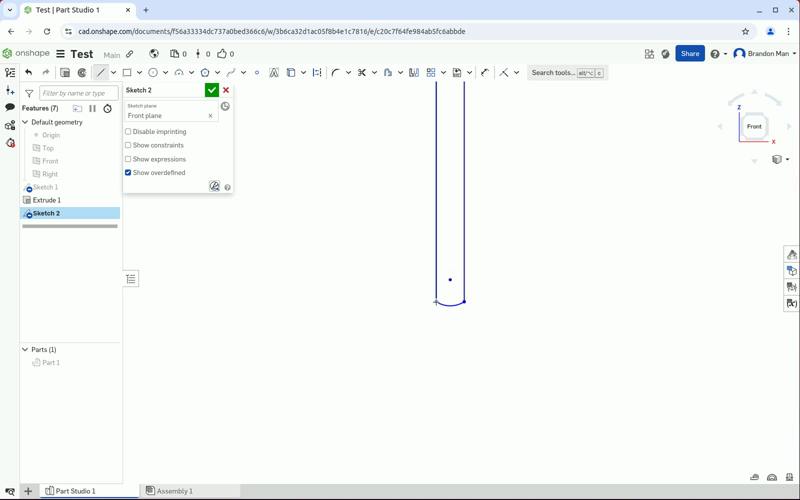
scroll(-6)
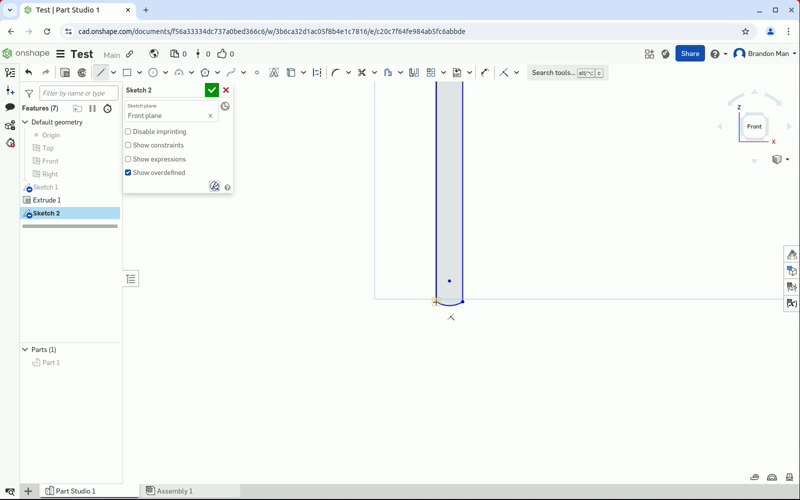
scroll(-6)
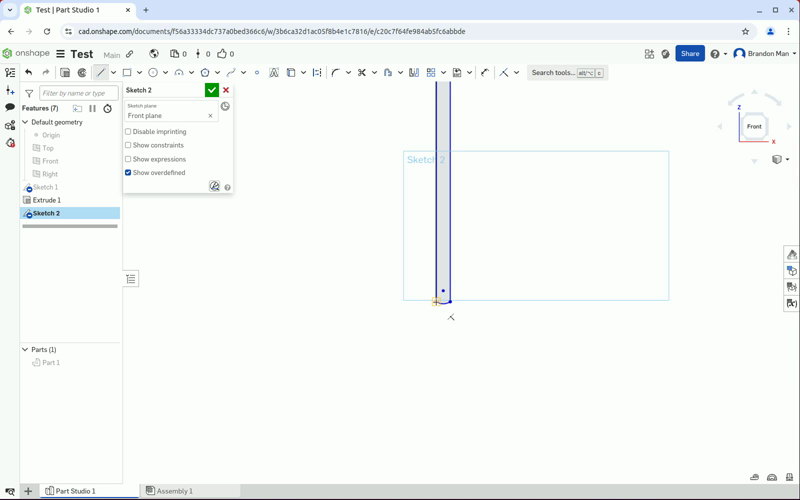
scroll(-6)
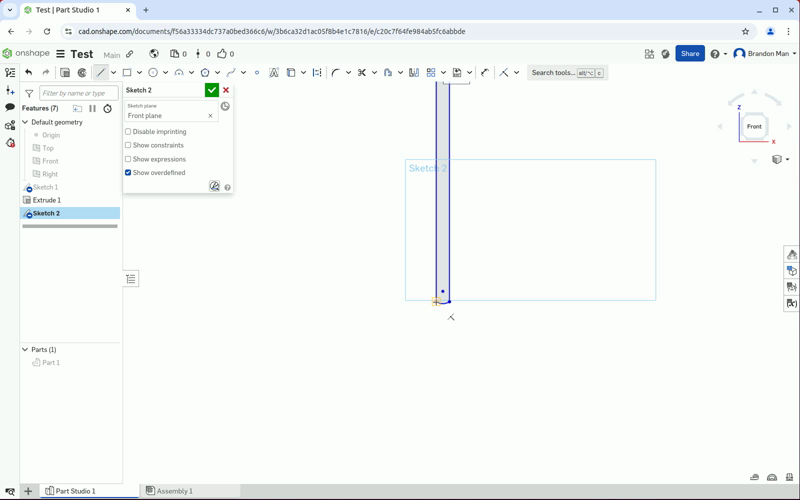
scroll(-6)
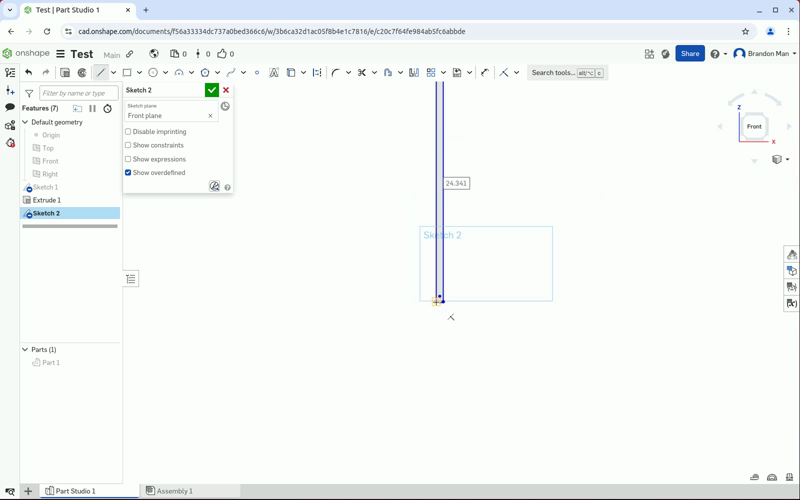
scroll(-6)
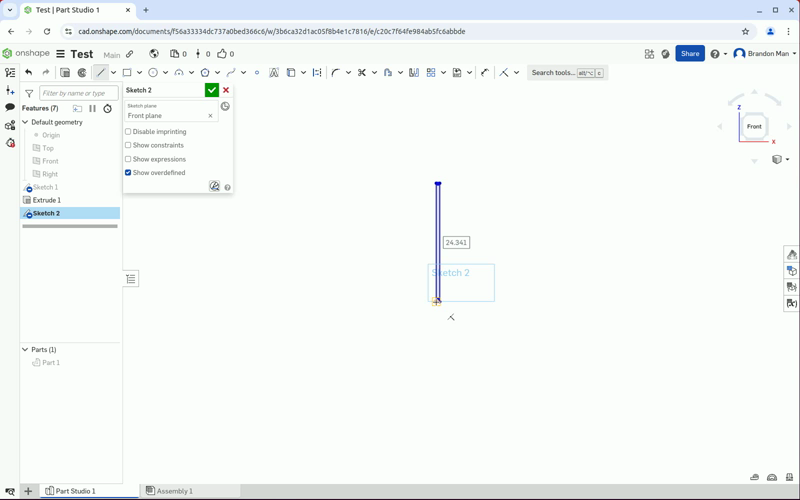
key(esc)
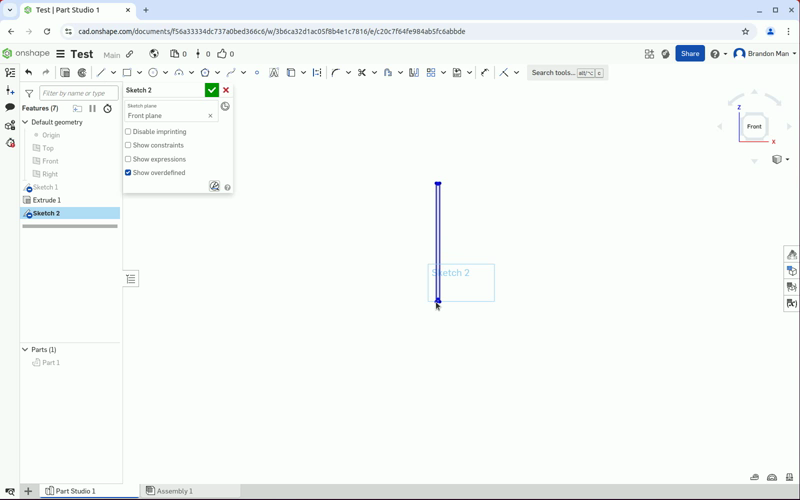
mouse_move(437, 254)
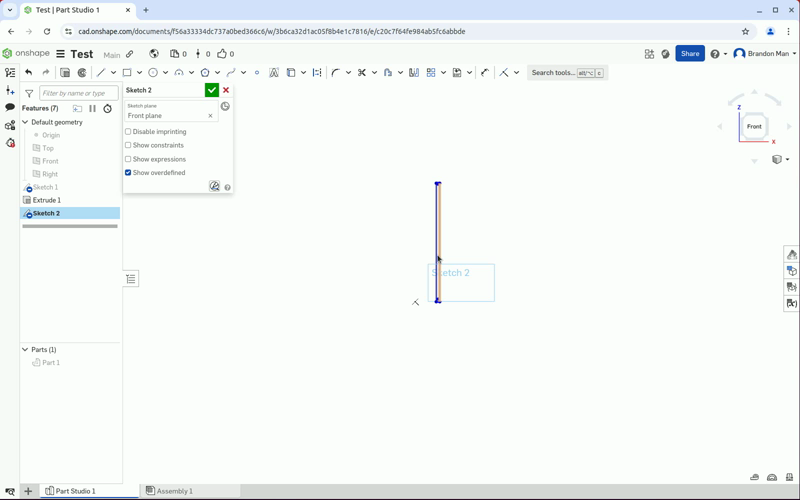
scroll(6)
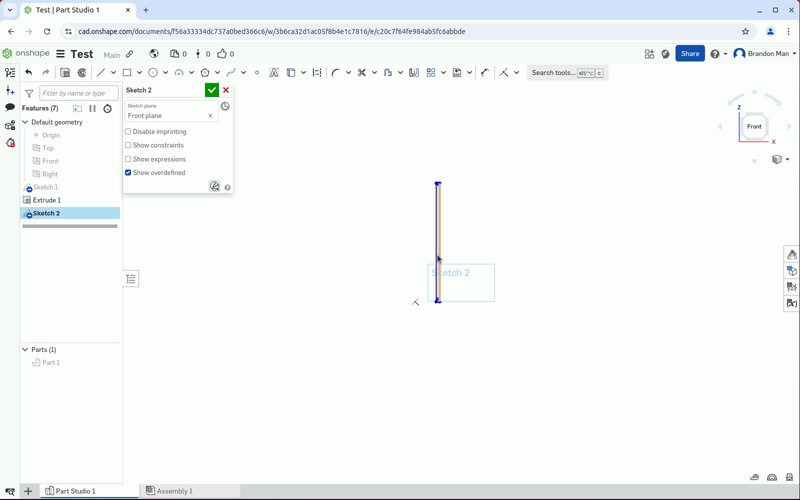
scroll(6)
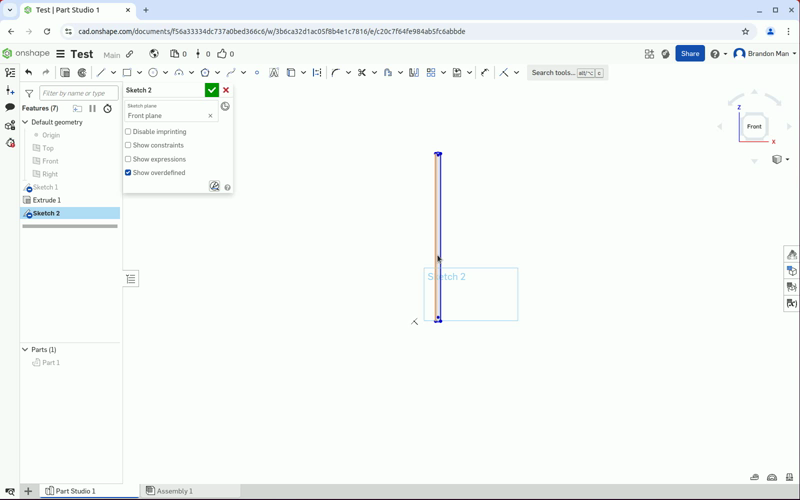
scroll(6)
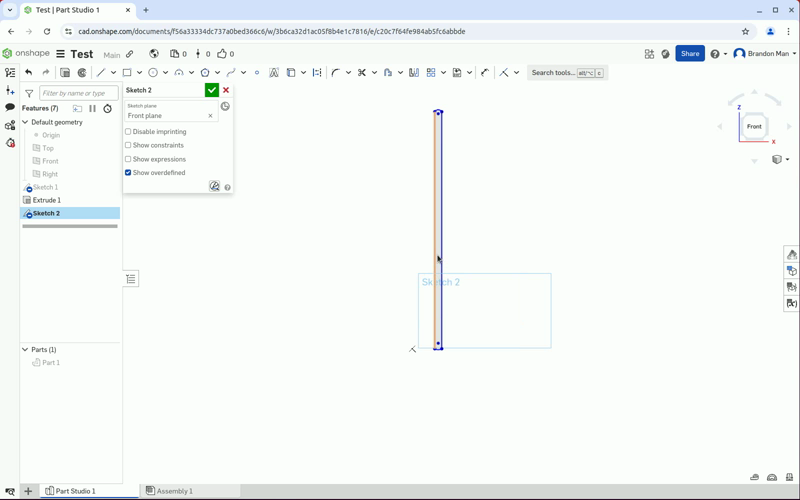
scroll(6)
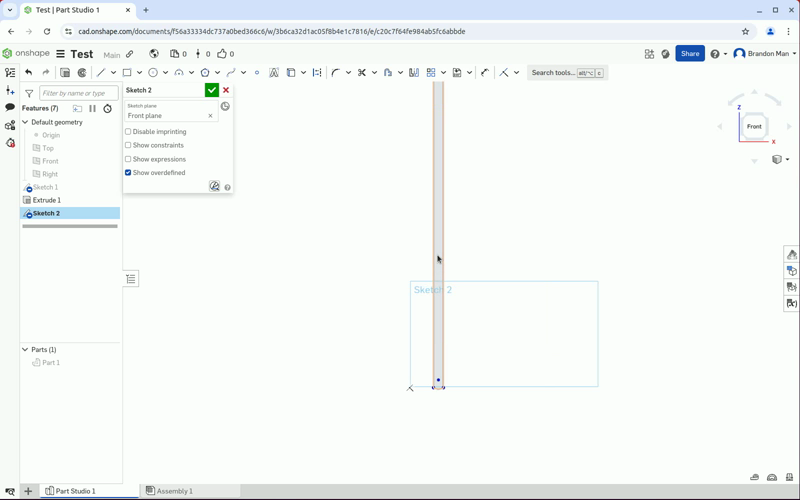
scroll(6)
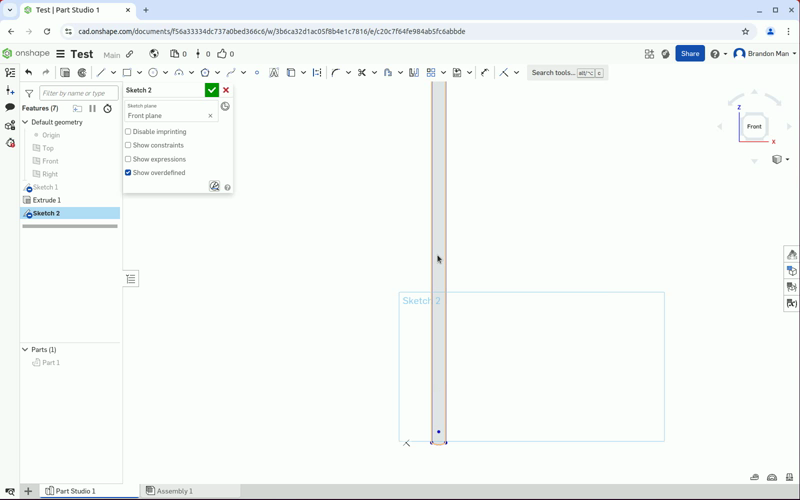
scroll(6)
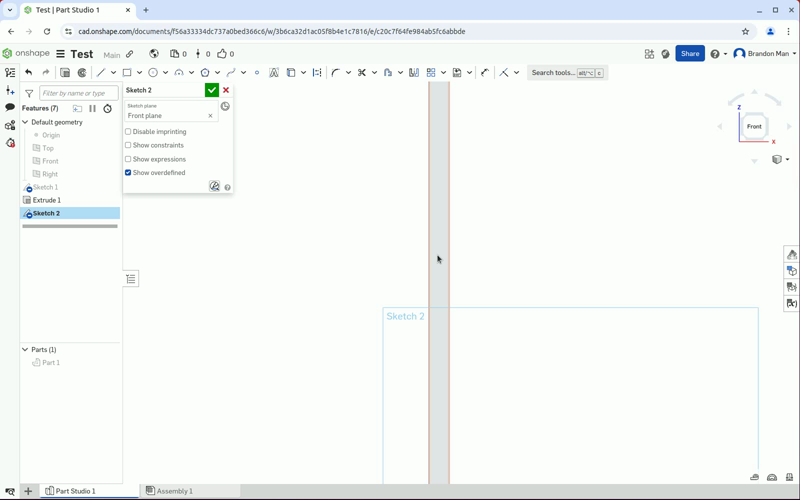
scroll(6)
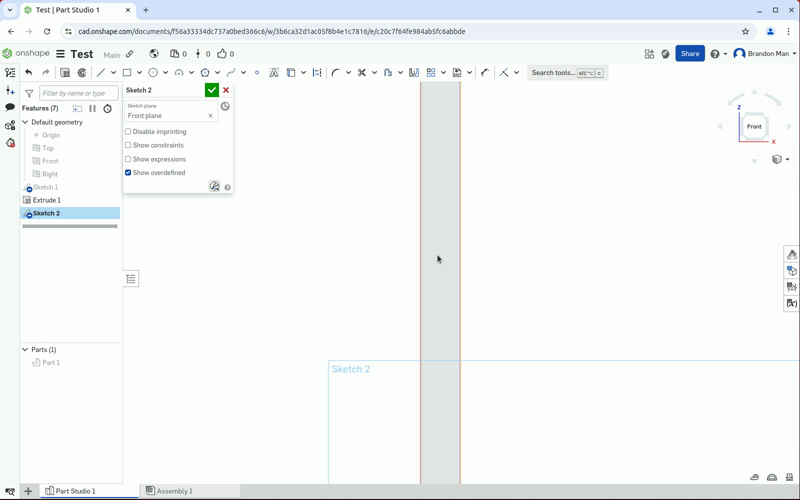
click(437, 254)
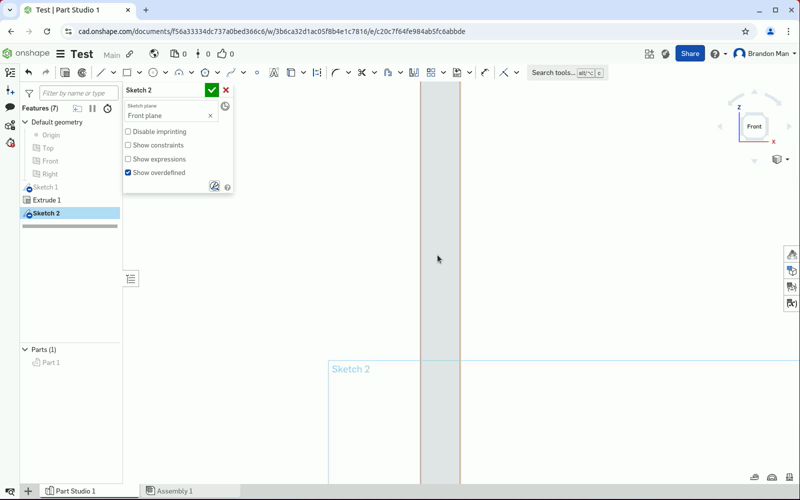
scroll(-6)
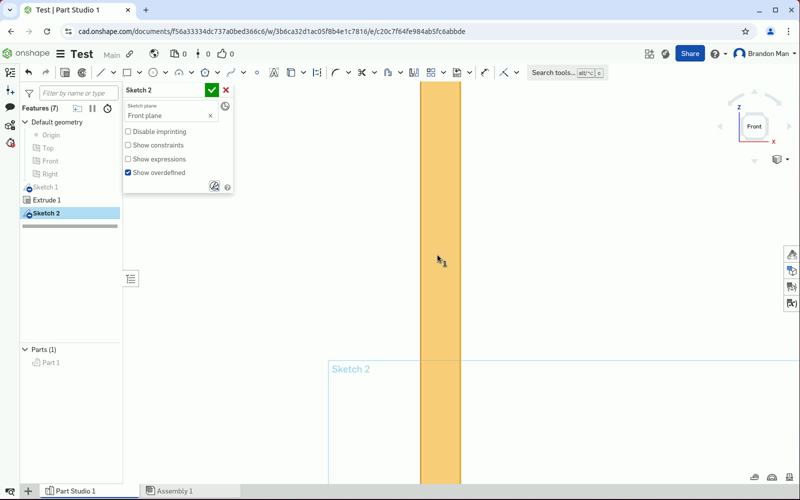
scroll(-6)
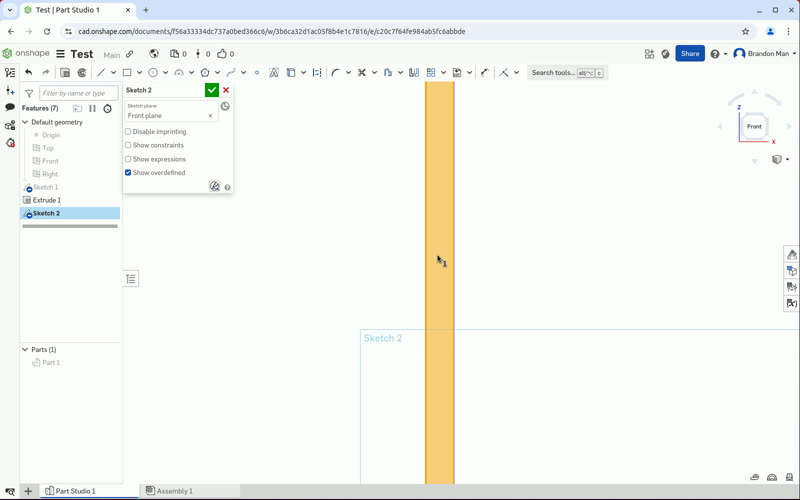
scroll(-6)
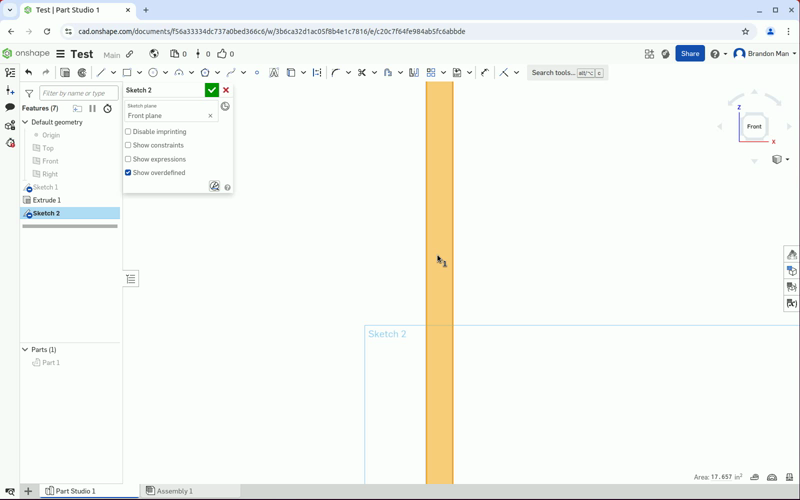
scroll(-6)
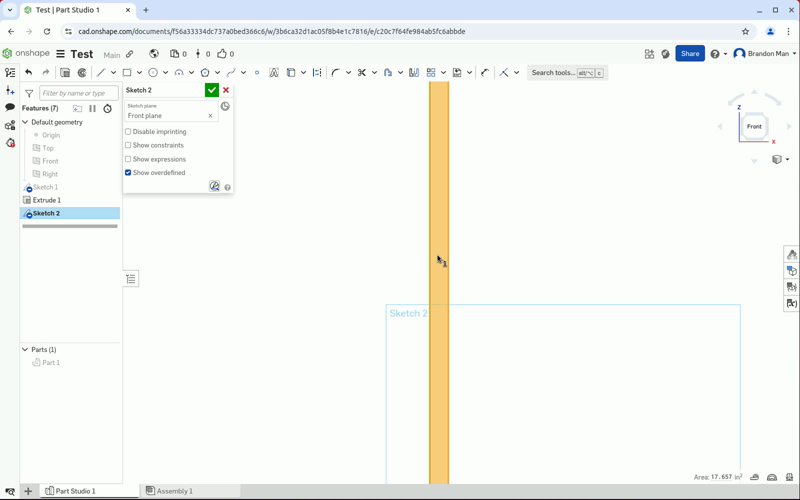
scroll(-6)
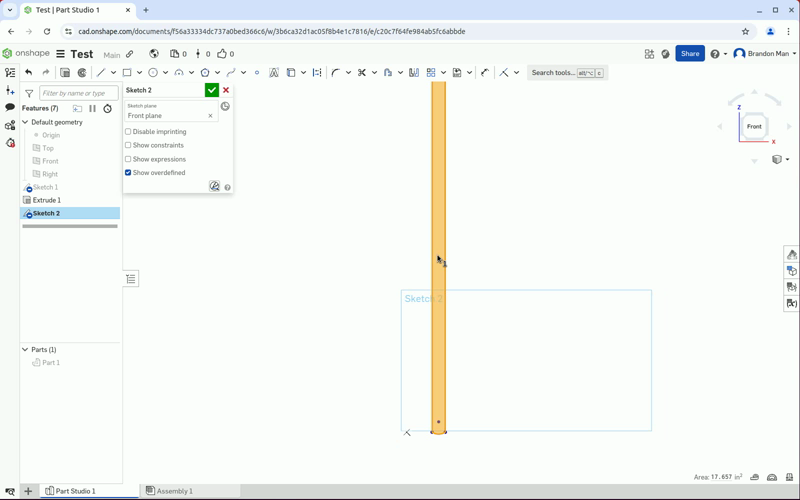
scroll(-6)
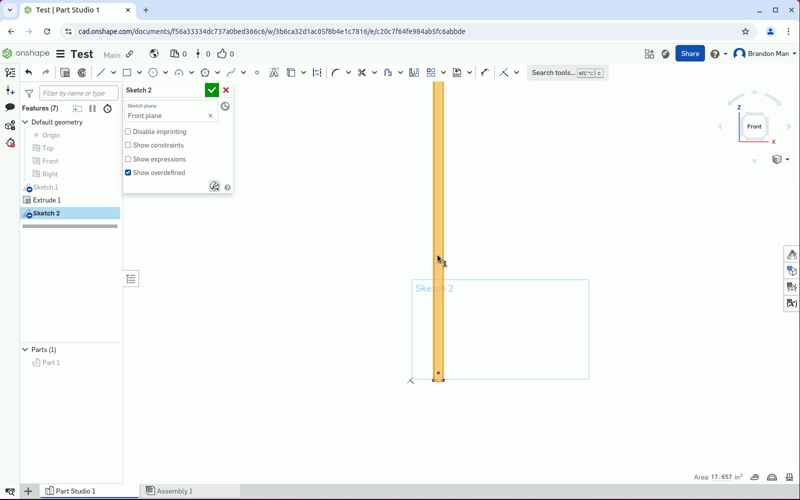
scroll(-6)
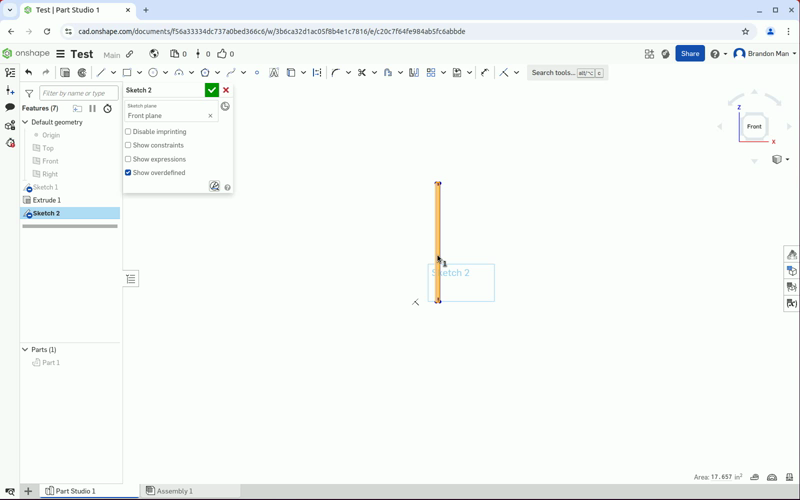
mouse_move(73, 352)
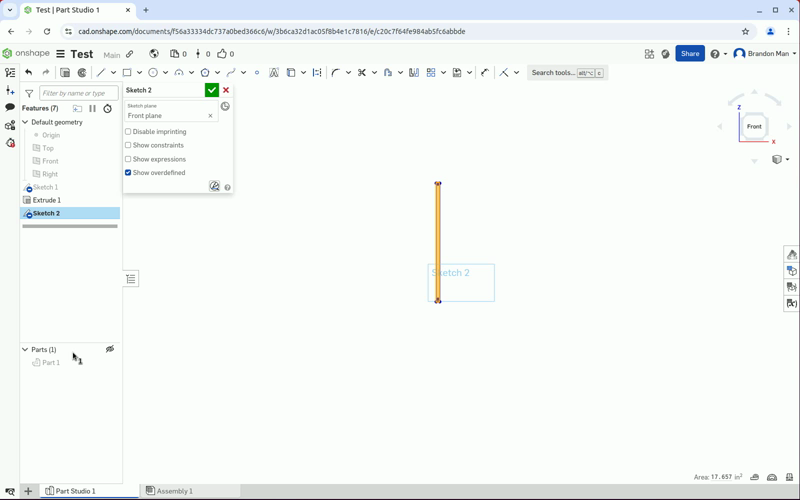
key(shift+y)
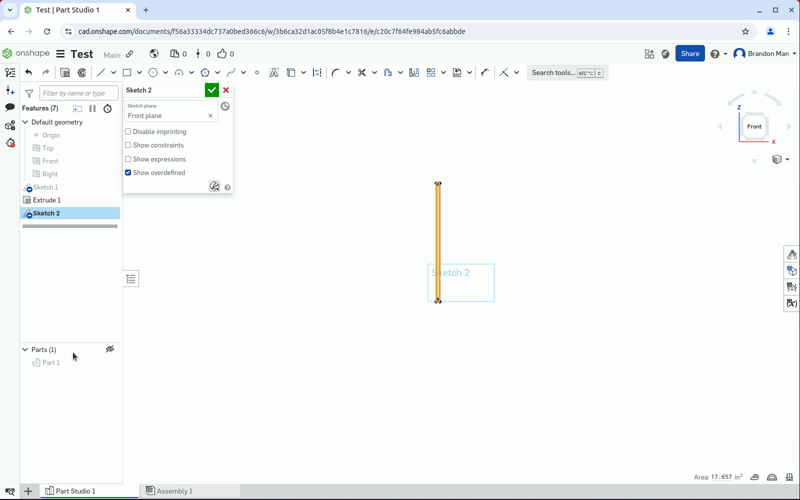
key(shift+e)
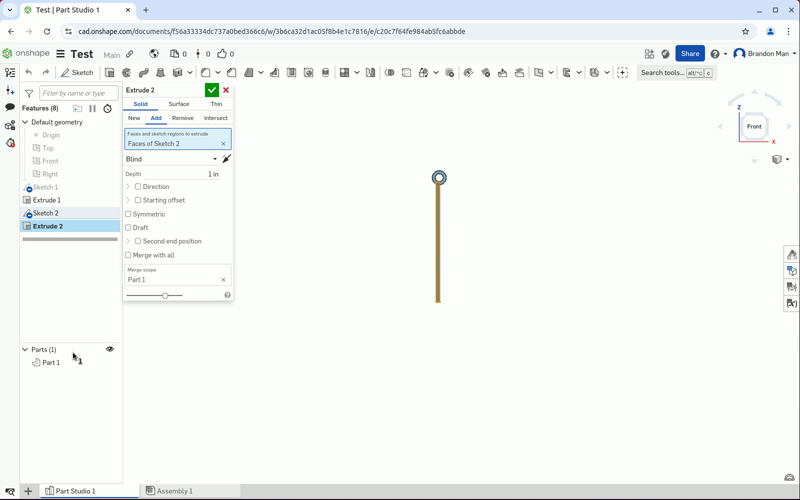
mouse_move(143, 106)
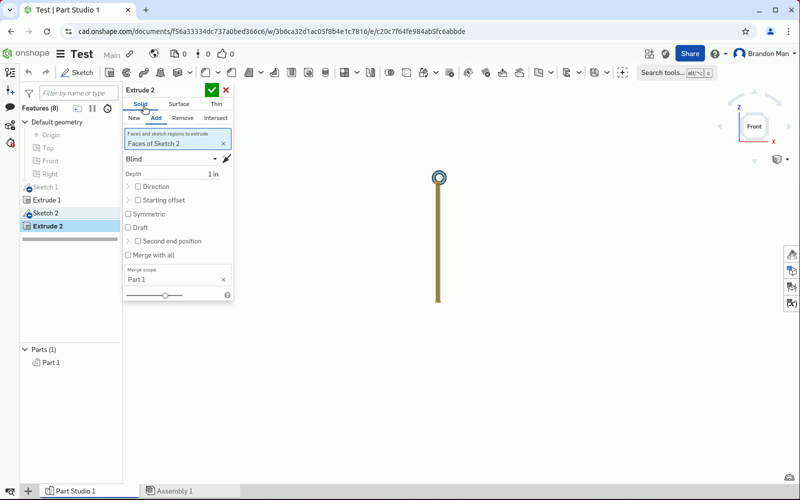
click(143, 106)
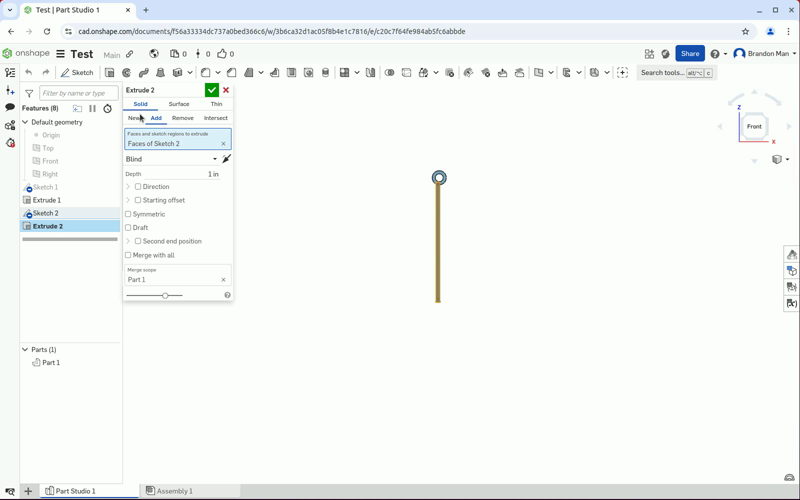
mouse_move(137, 120)
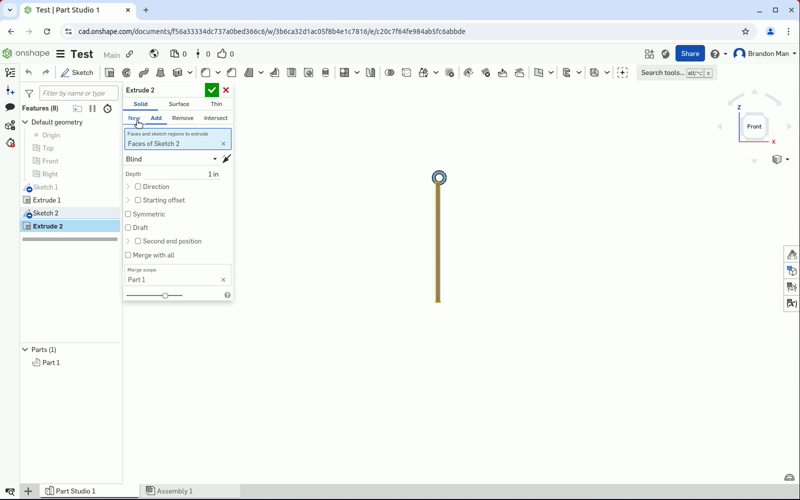
click(137, 120)
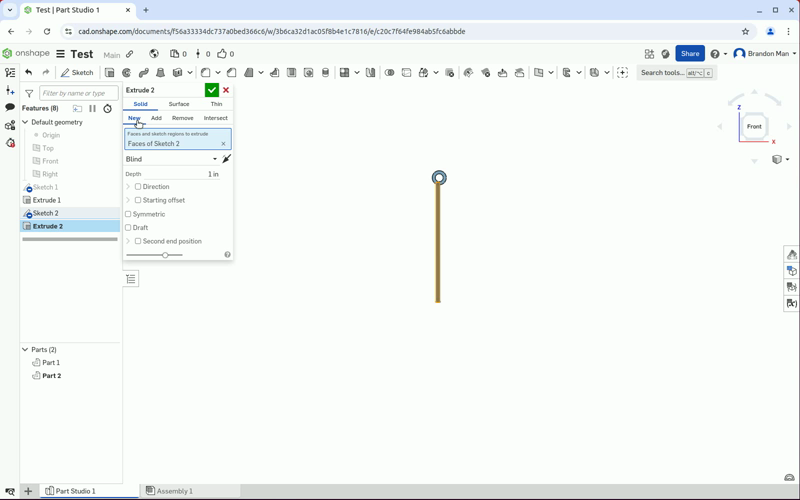
key(tab, 4)
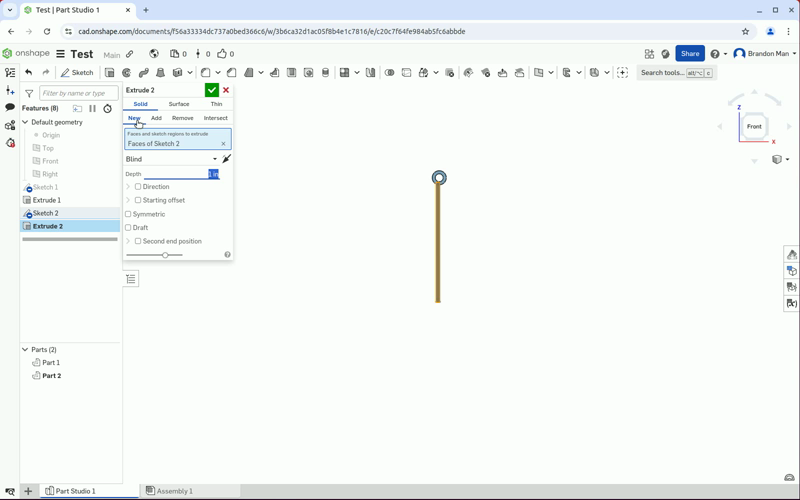
text(2.166)
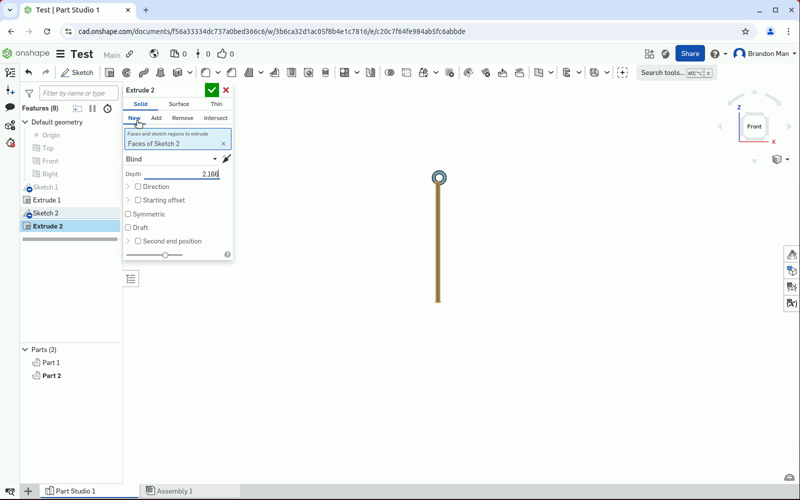
key(enter)
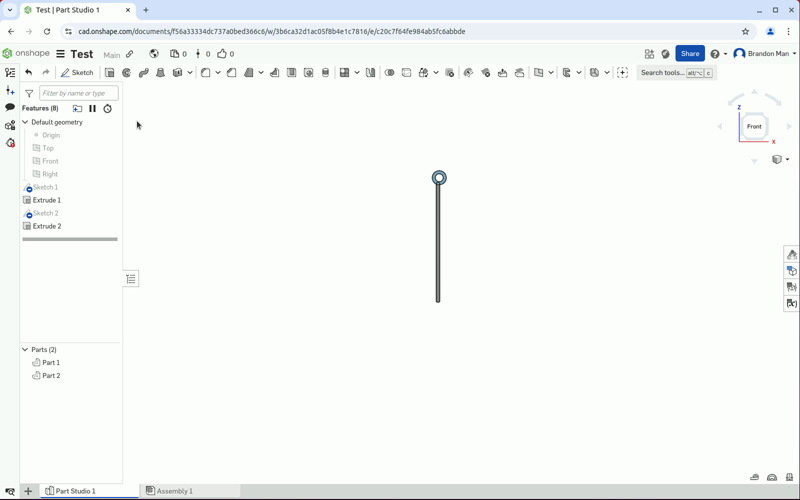
key(shift+h)
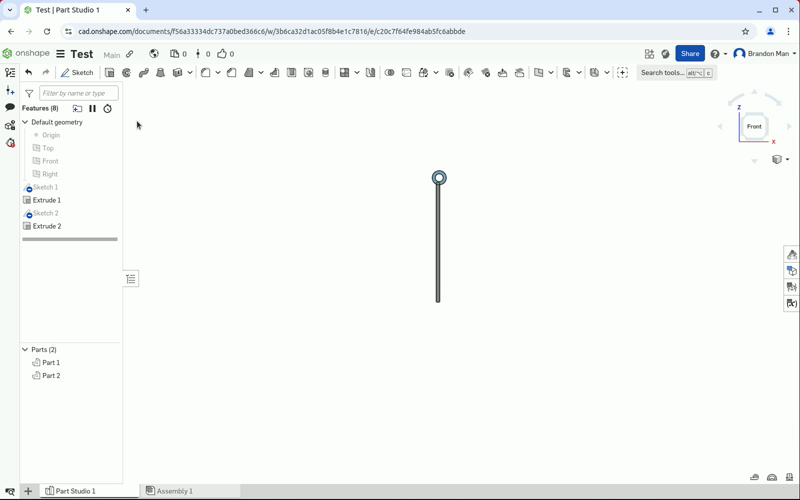
key(shift+h)
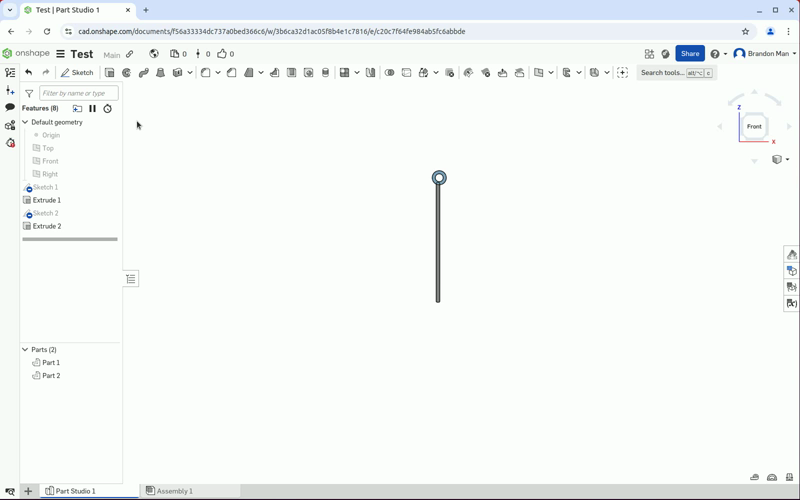
mouse_move(73, 189)
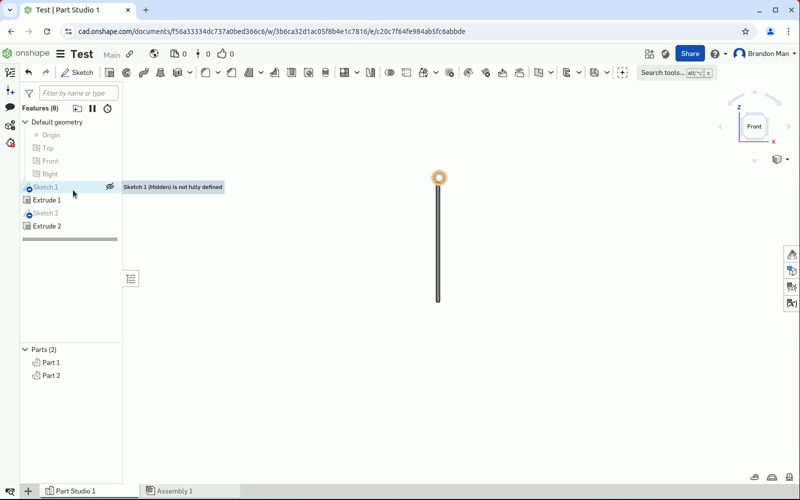
click(73, 189)
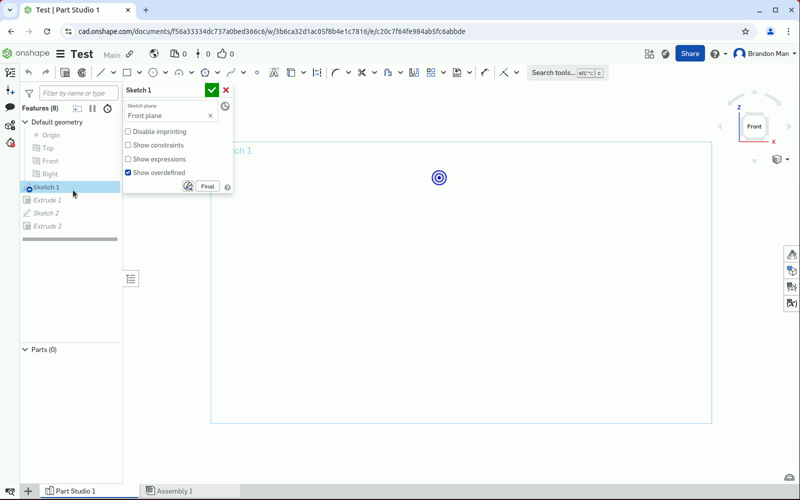
mouse_move(229, 92)
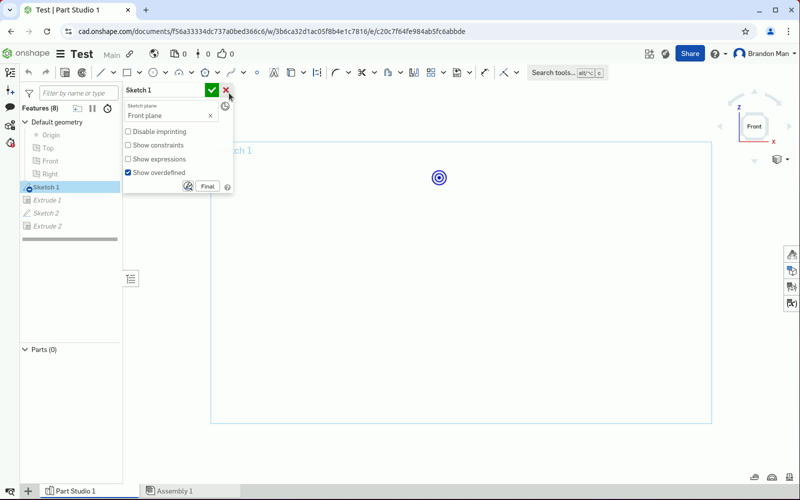
click(229, 92)
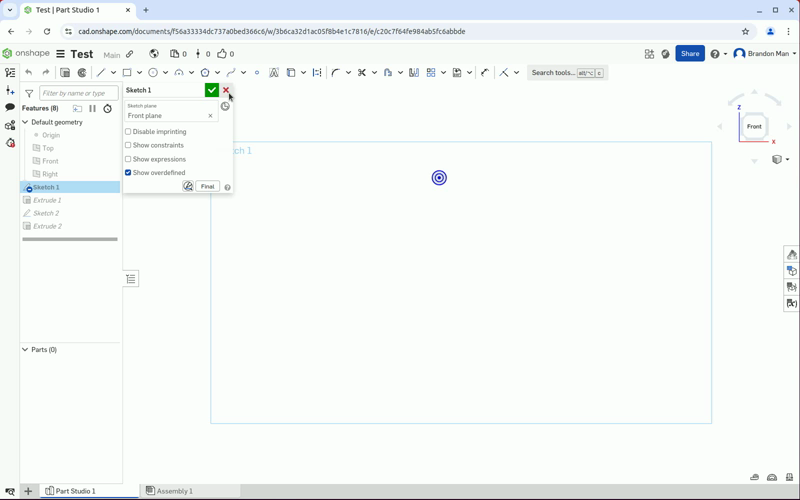
key(shift+s)
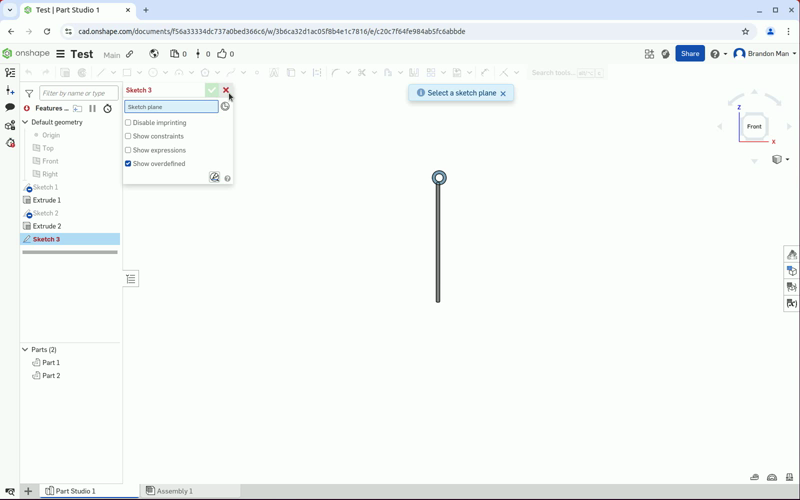
mouse_move(73, 163)
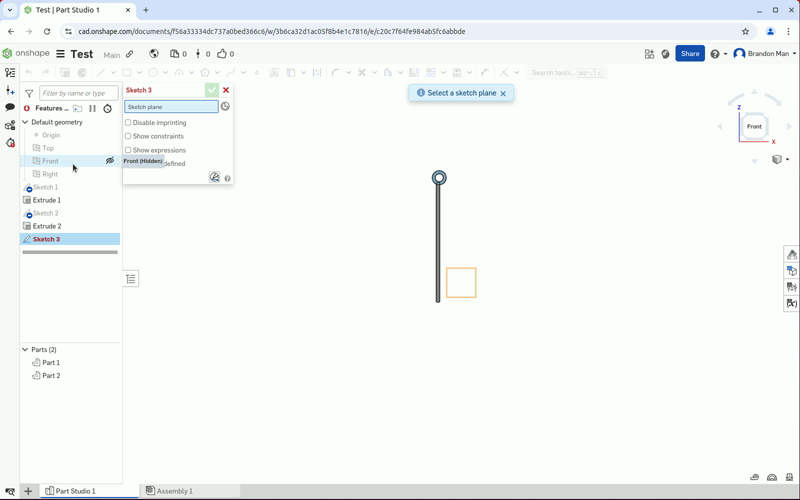
click(73, 163)
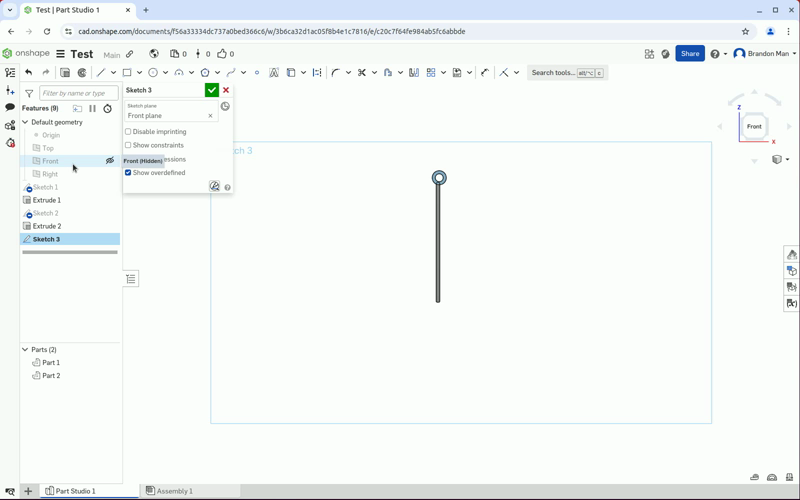
mouse_move(73, 352)
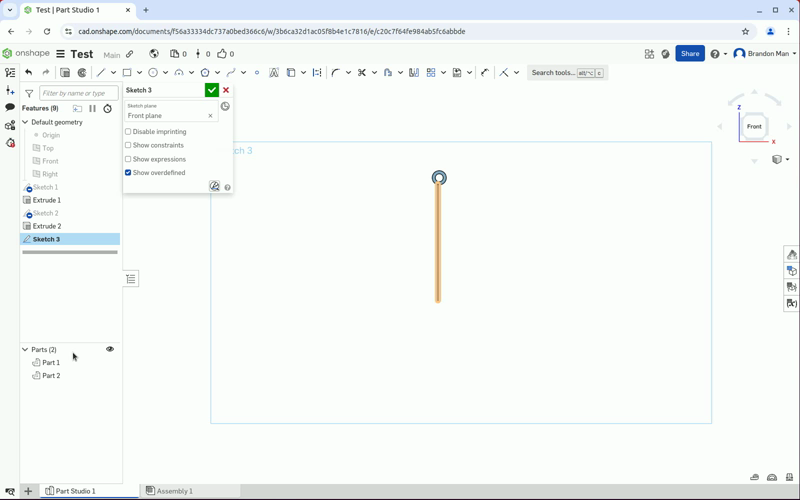
key(y)
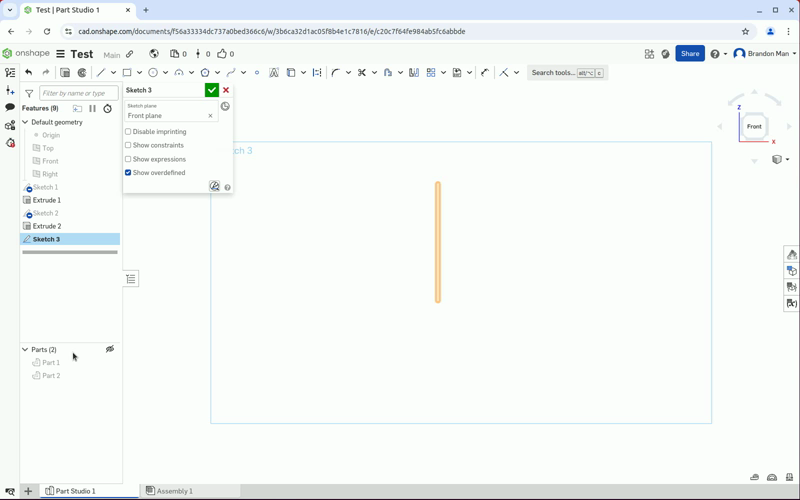
key(c)
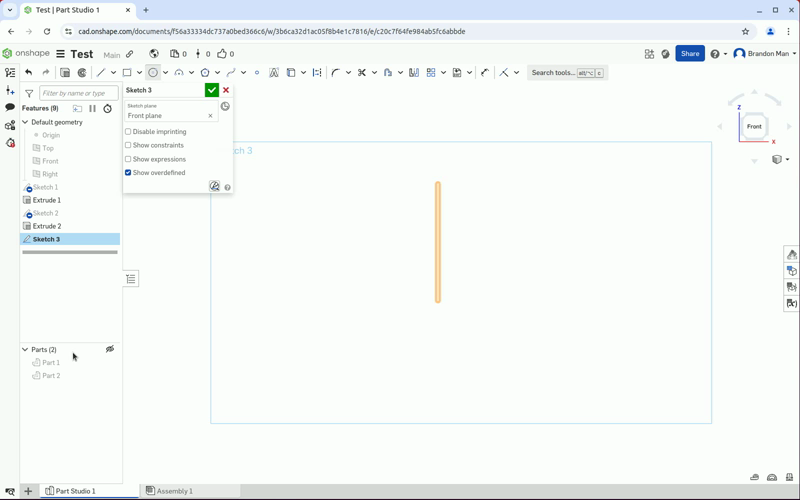
key_down(shift)
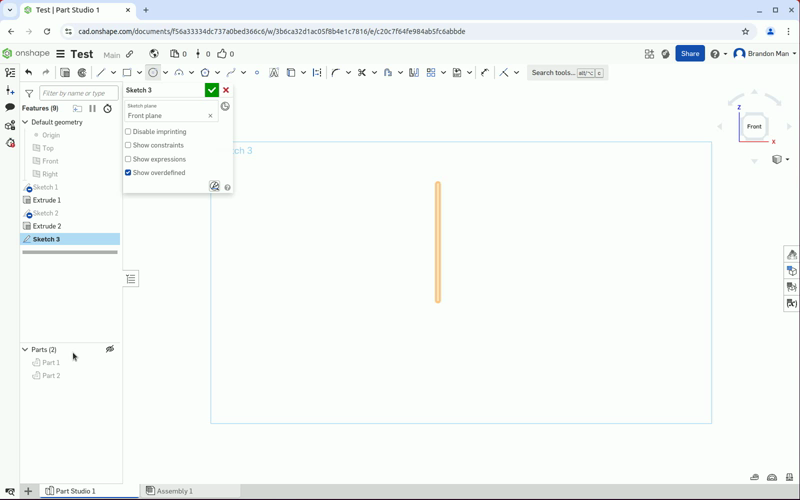
mouse_move(439, 307)
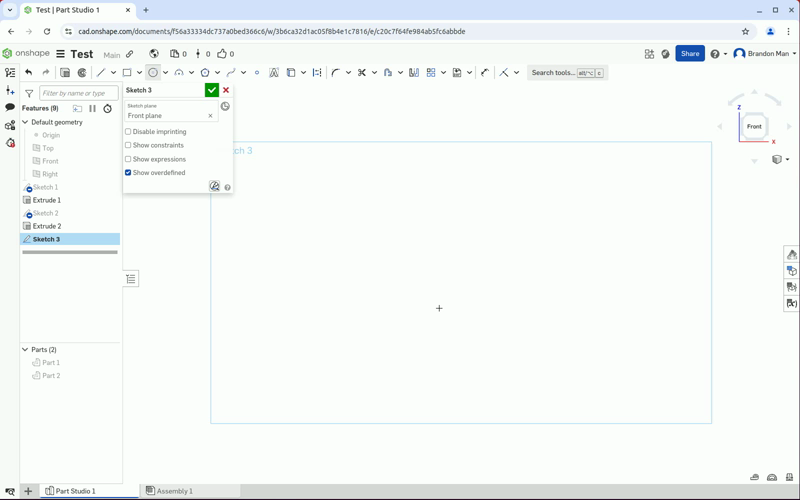
click(439, 307)
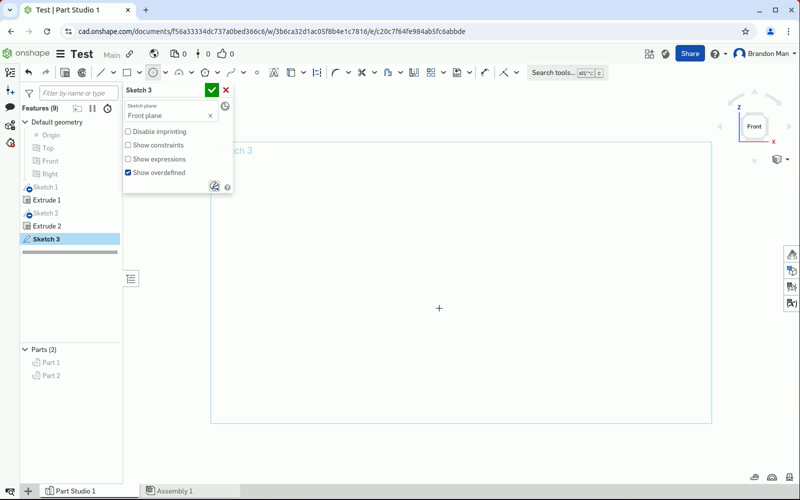
key_up(shift)
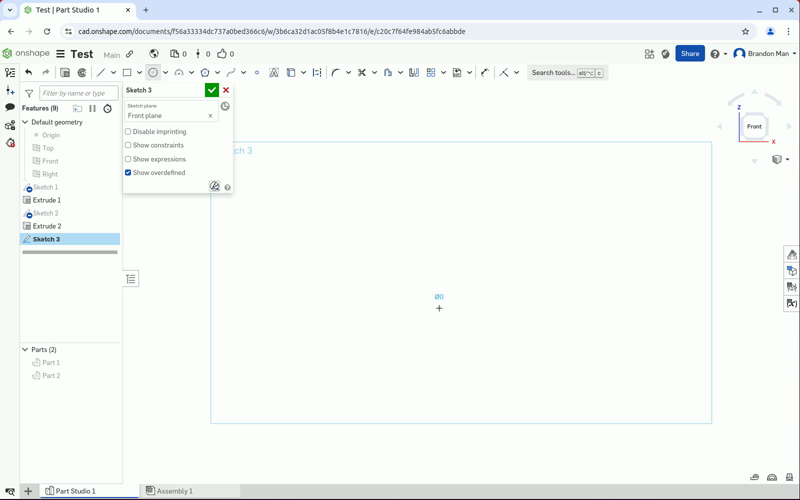
mouse_move(446, 307)
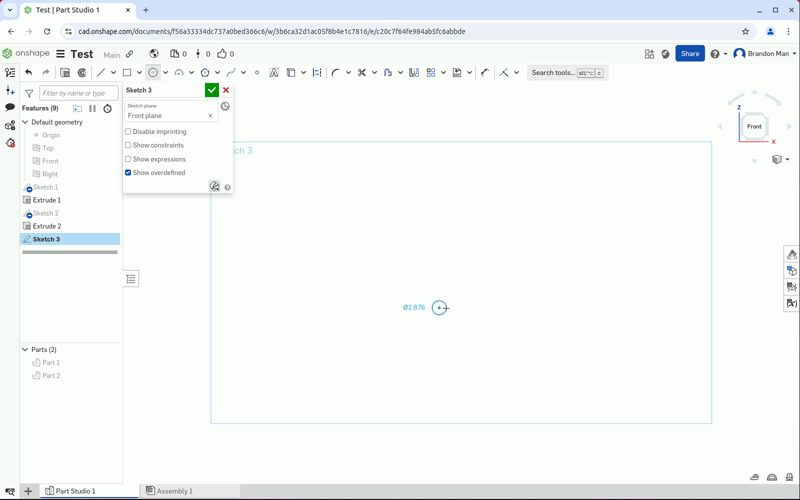
click(446, 307)
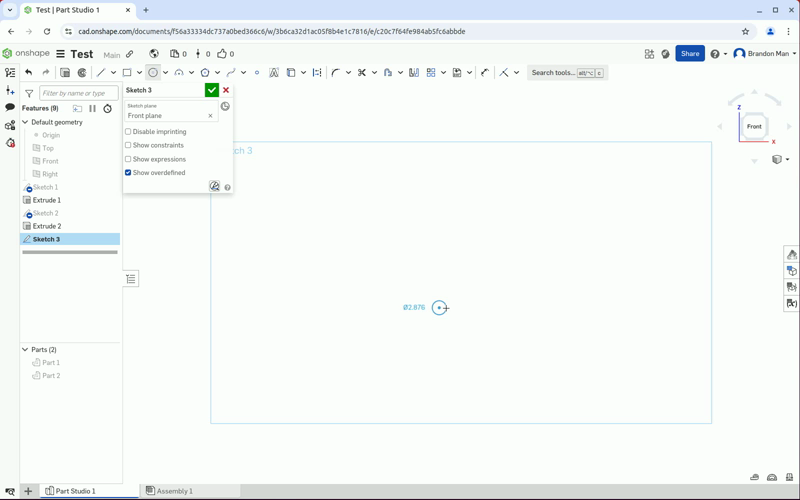
key(esc)
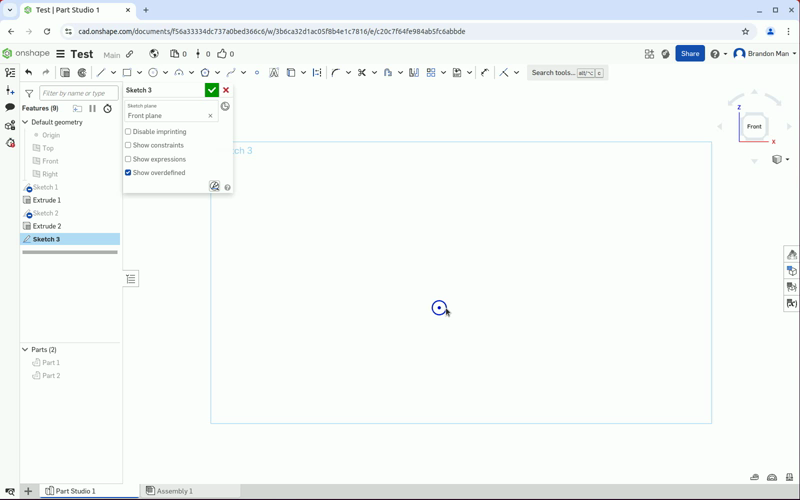
key(c)
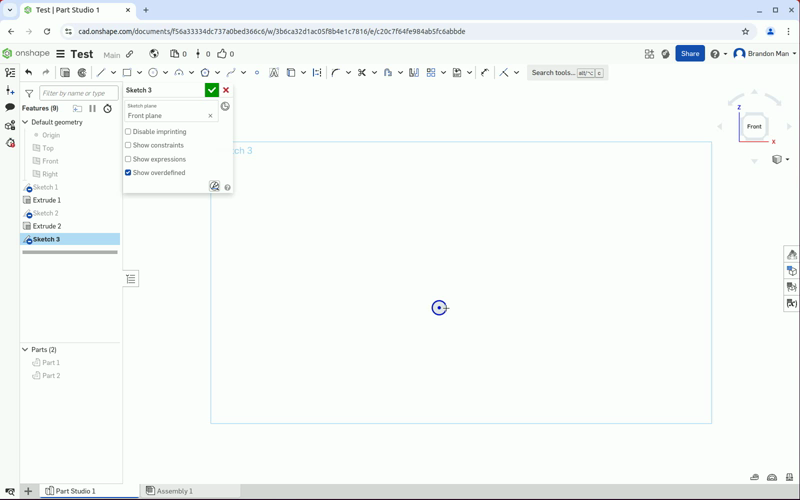
key_down(shift)
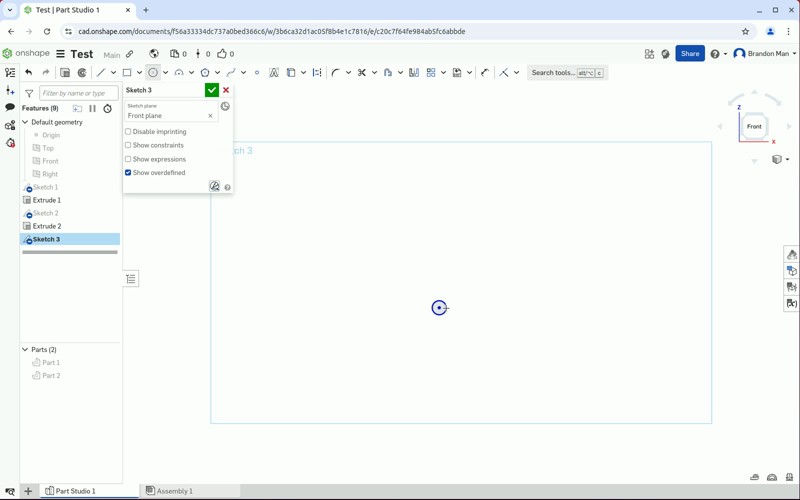
mouse_move(439, 307)
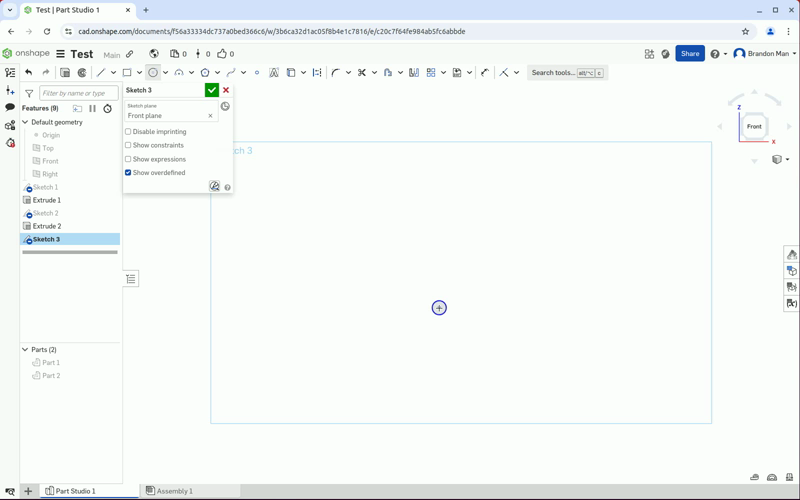
click(439, 307)
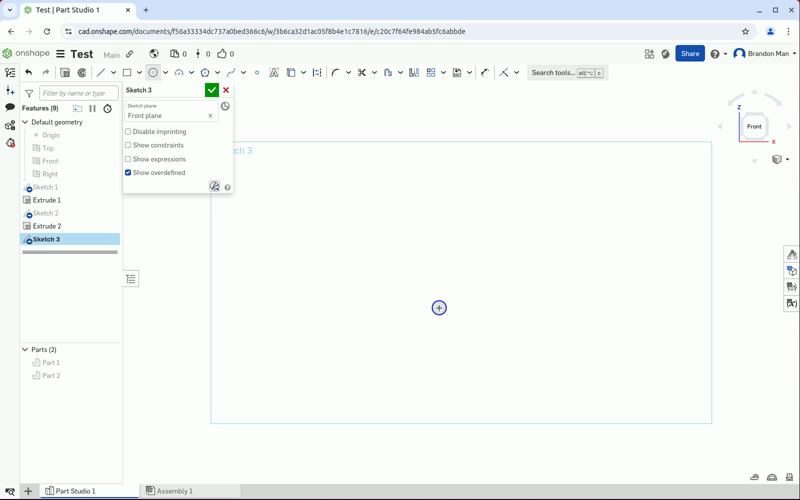
key_up(shift)
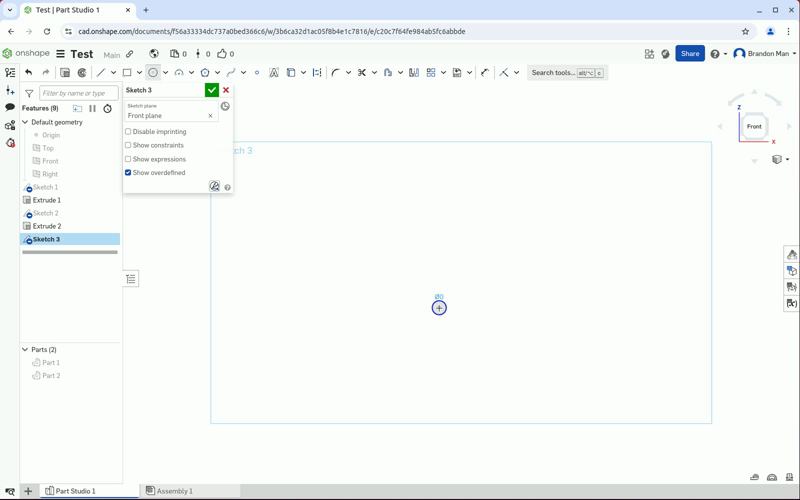
mouse_move(443, 307)
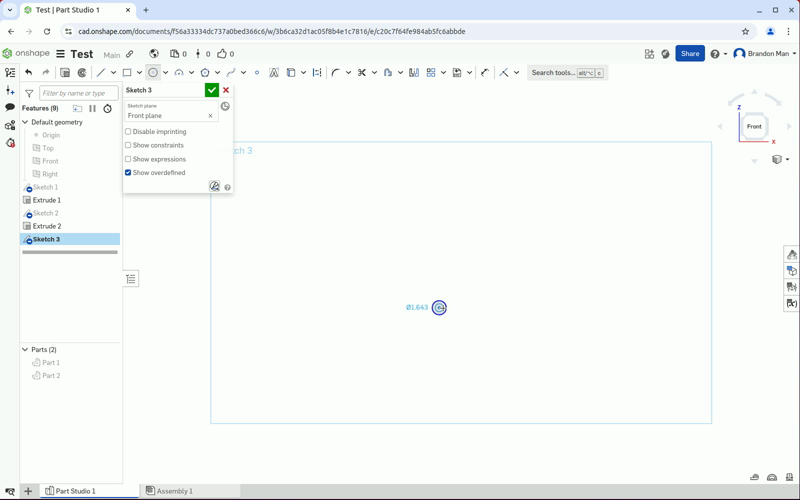
scroll(6)
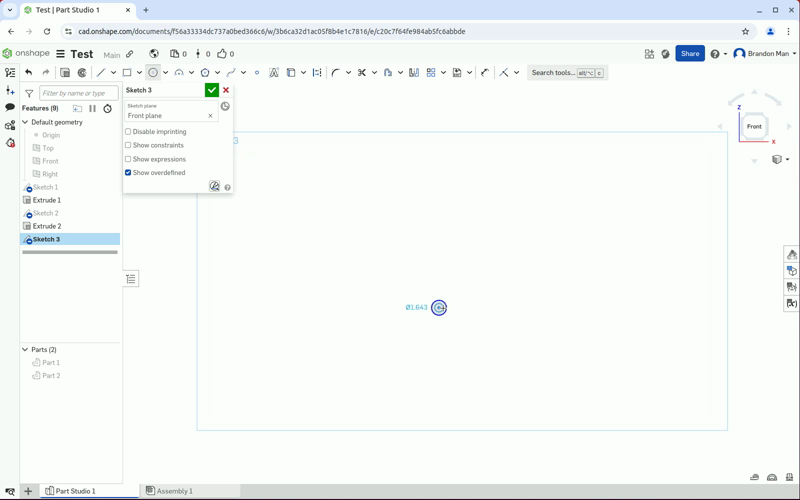
scroll(6)
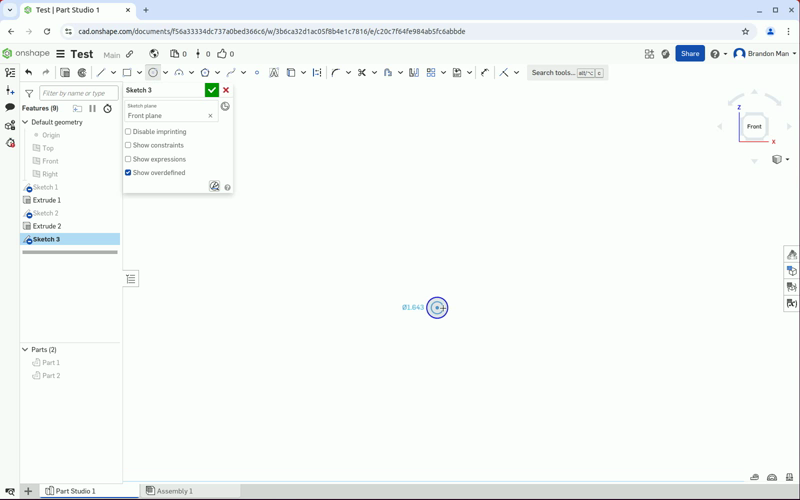
scroll(6)
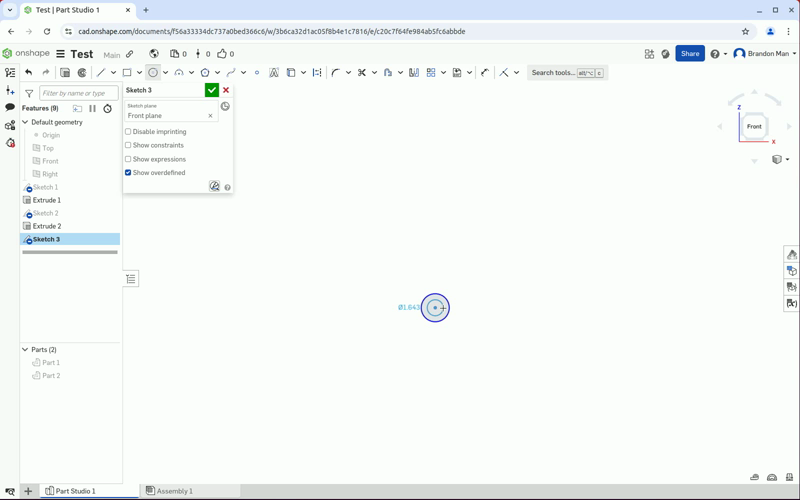
scroll(6)
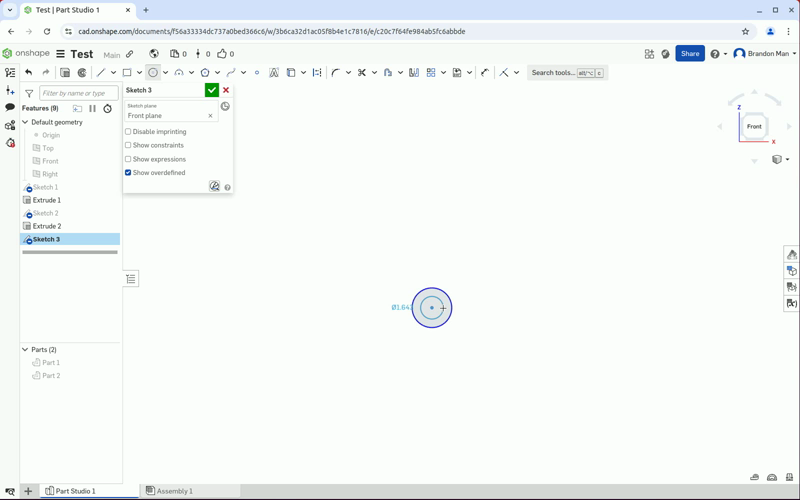
scroll(6)
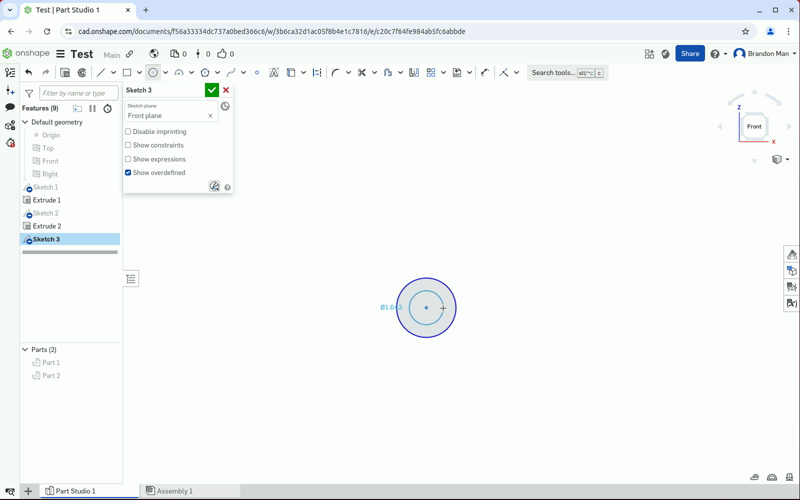
scroll(6)
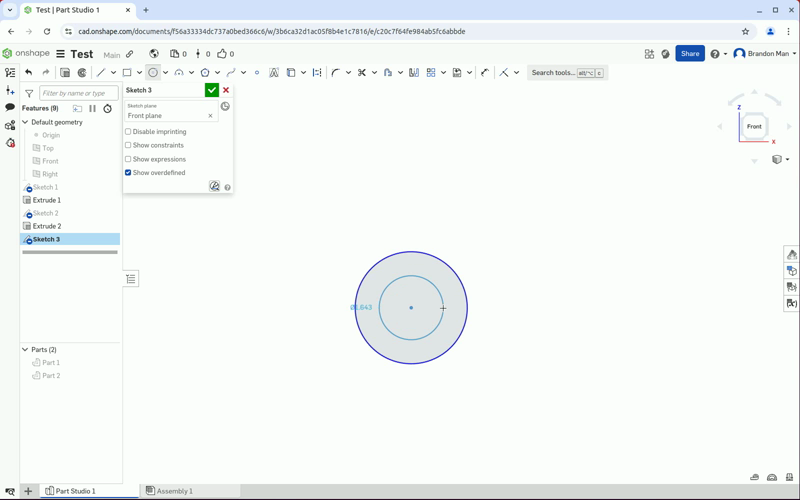
scroll(6)
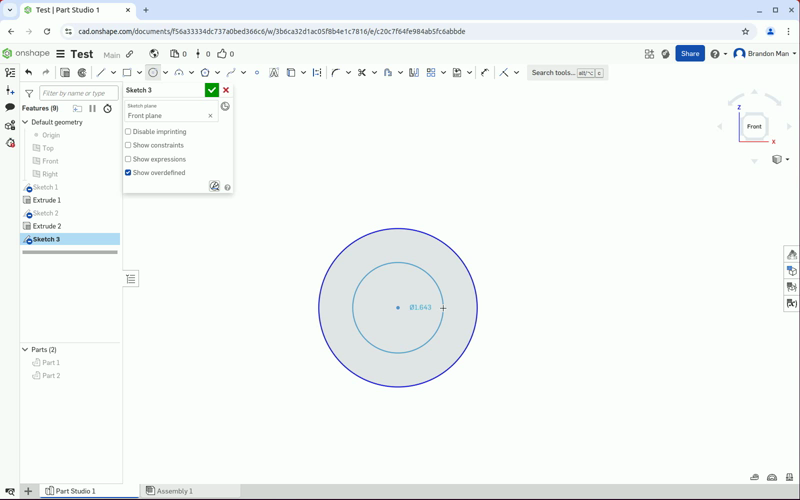
click(443, 307)
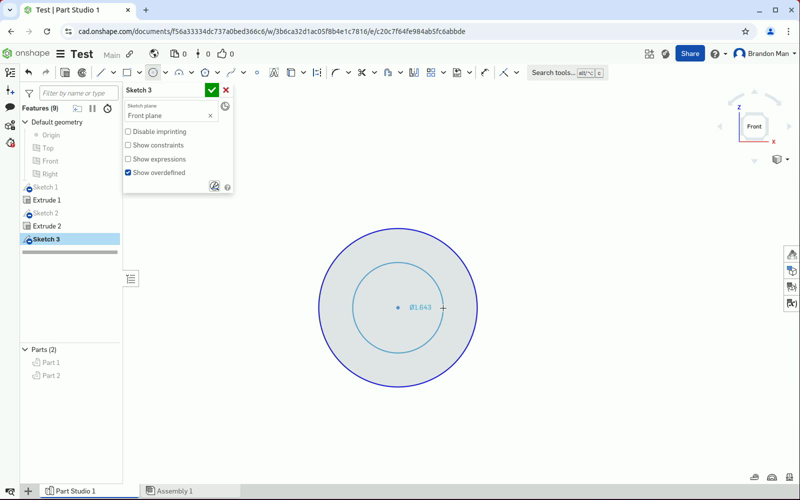
scroll(-6)
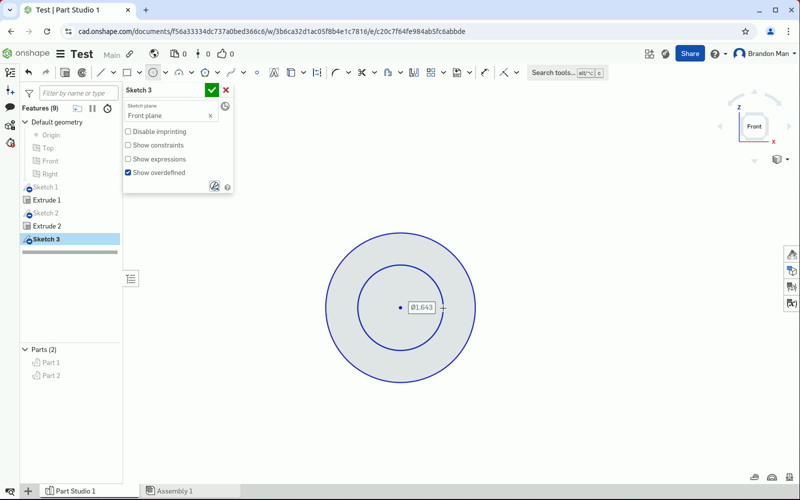
scroll(-6)
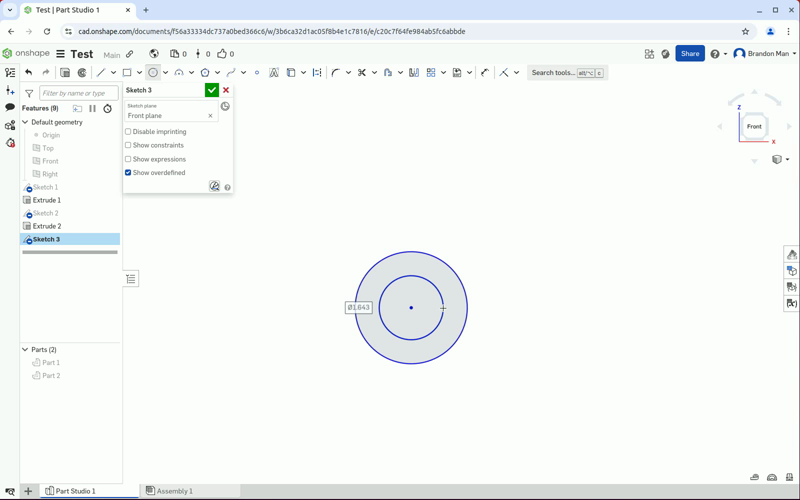
scroll(-6)
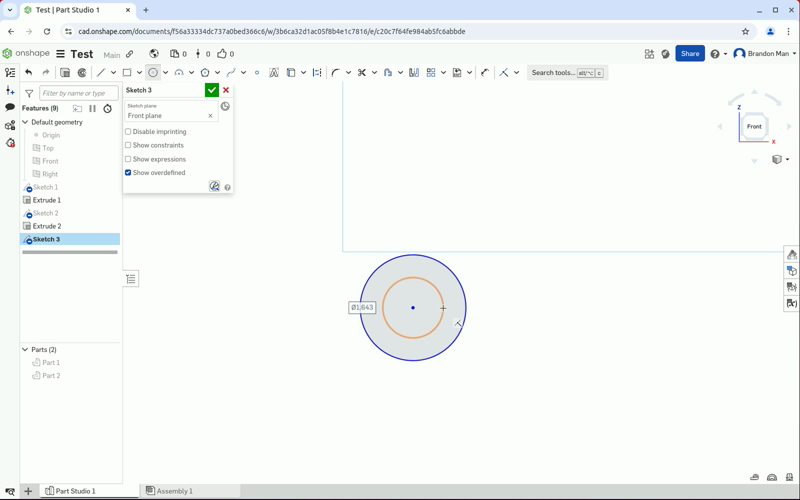
scroll(-6)
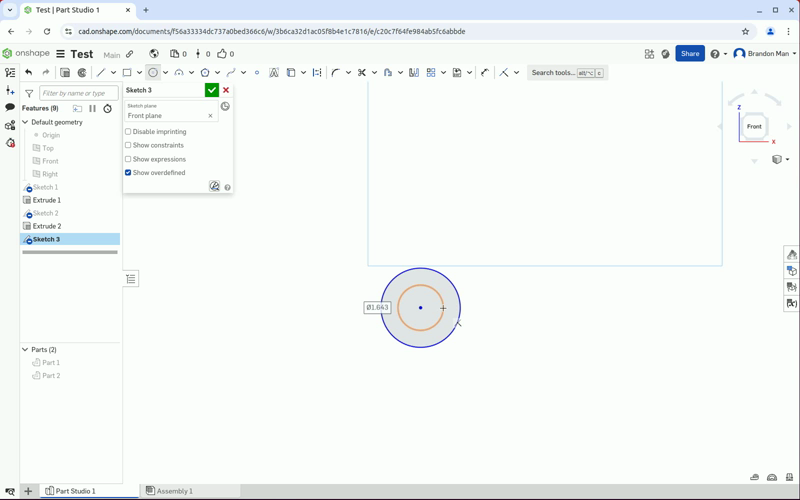
scroll(-6)
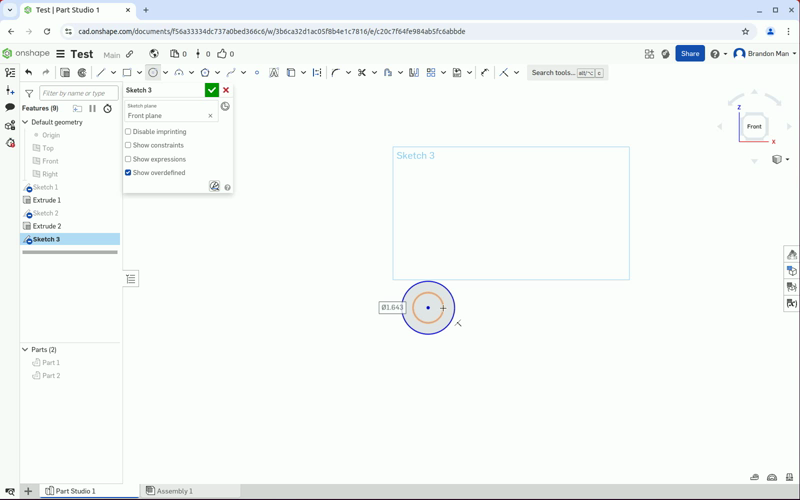
scroll(-6)
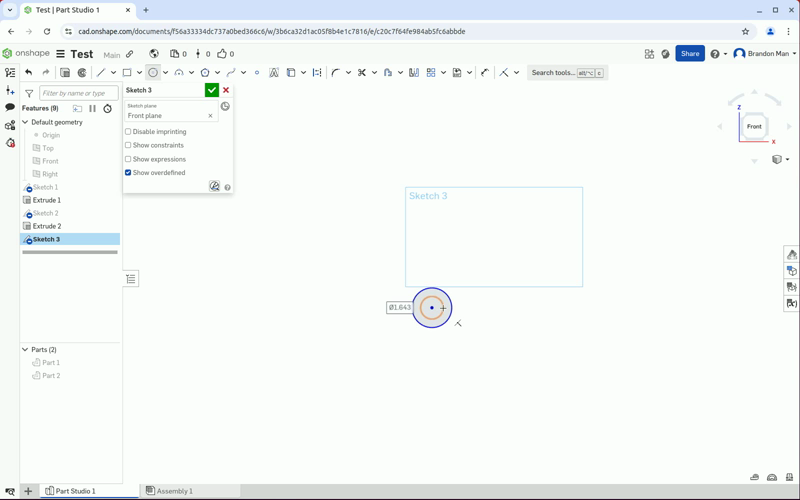
scroll(-6)
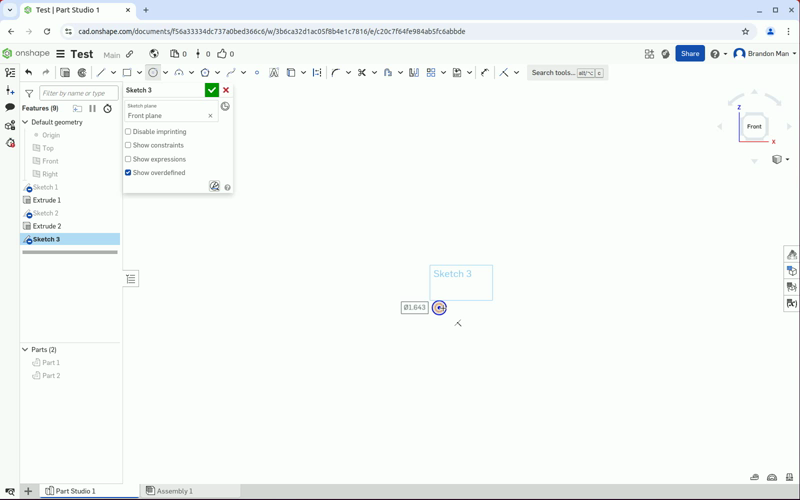
key(esc)
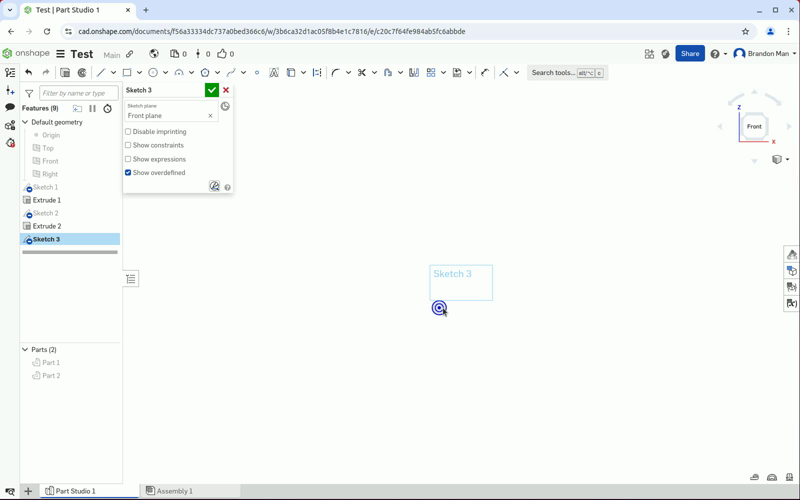
mouse_move(442, 302)
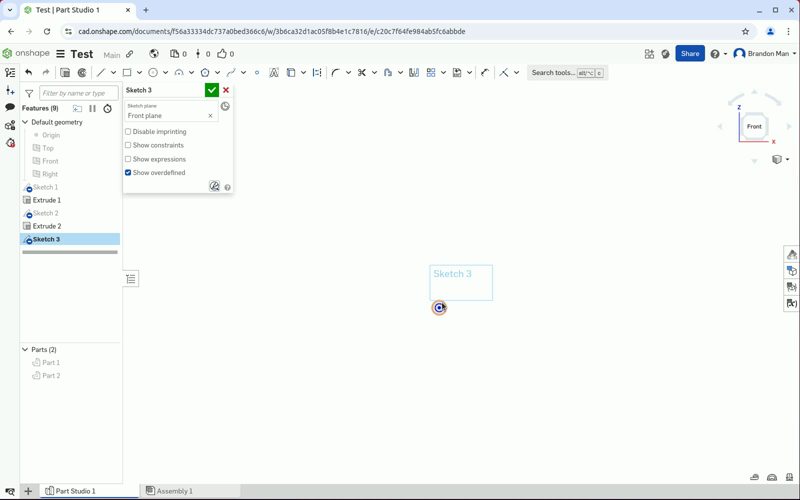
scroll(6)
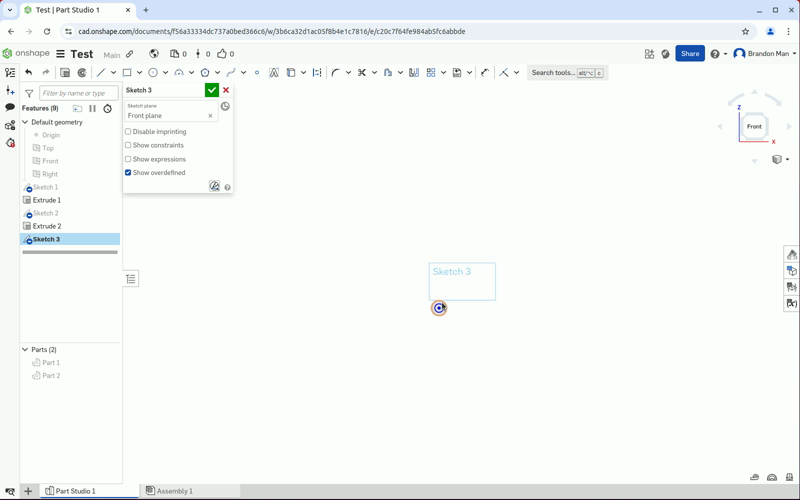
scroll(6)
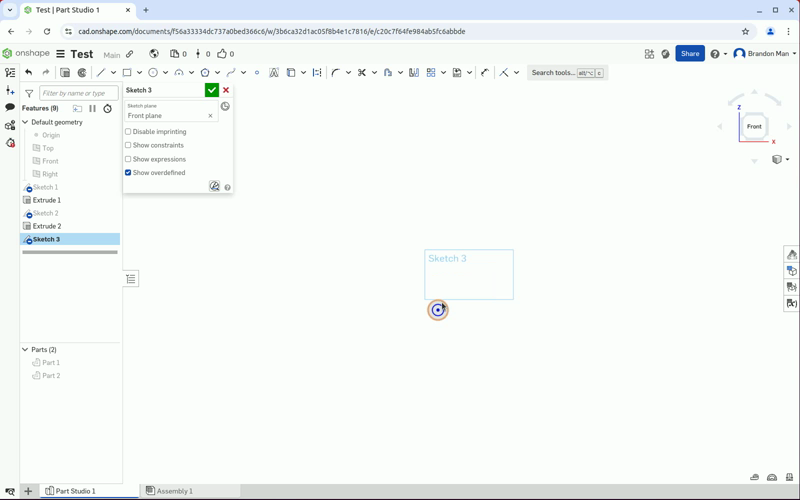
scroll(6)
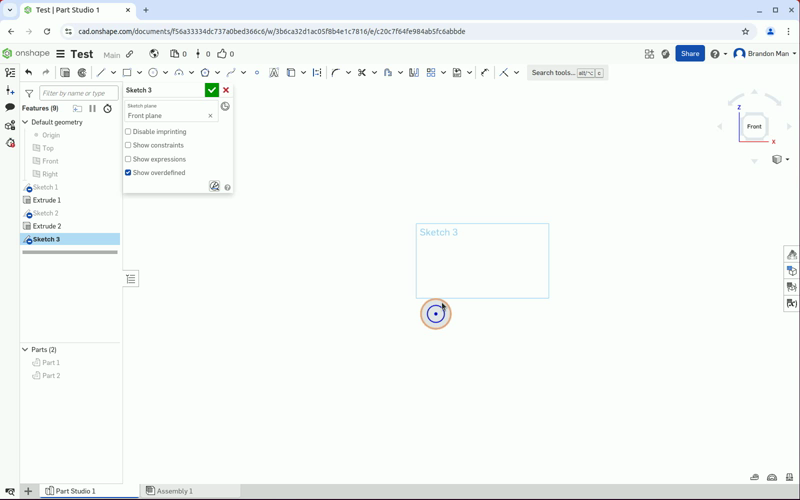
scroll(6)
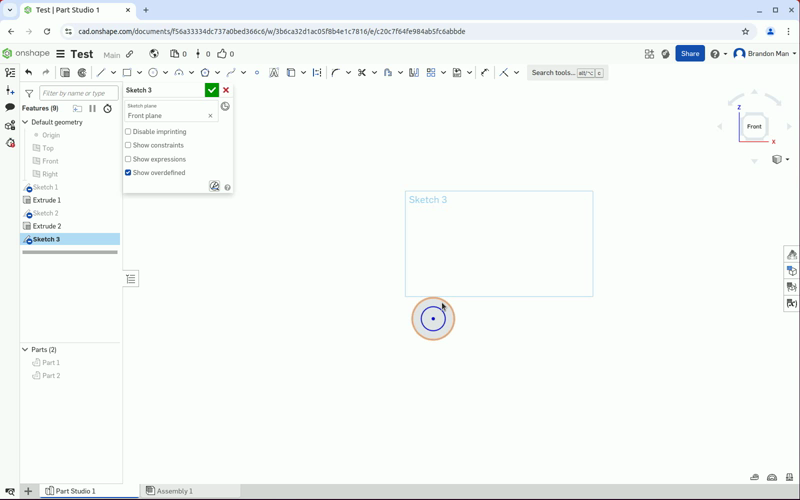
scroll(6)
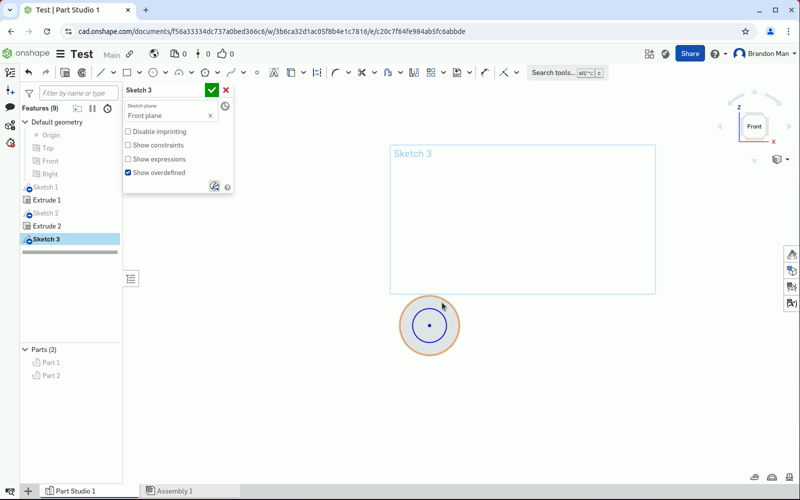
scroll(6)
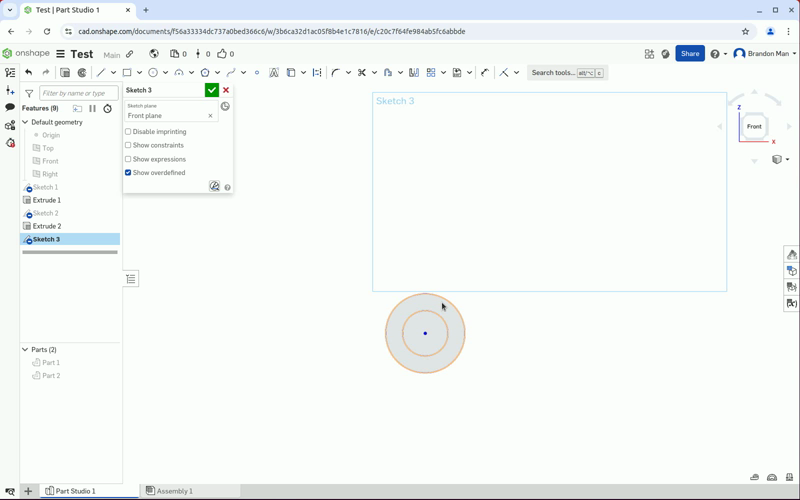
scroll(6)
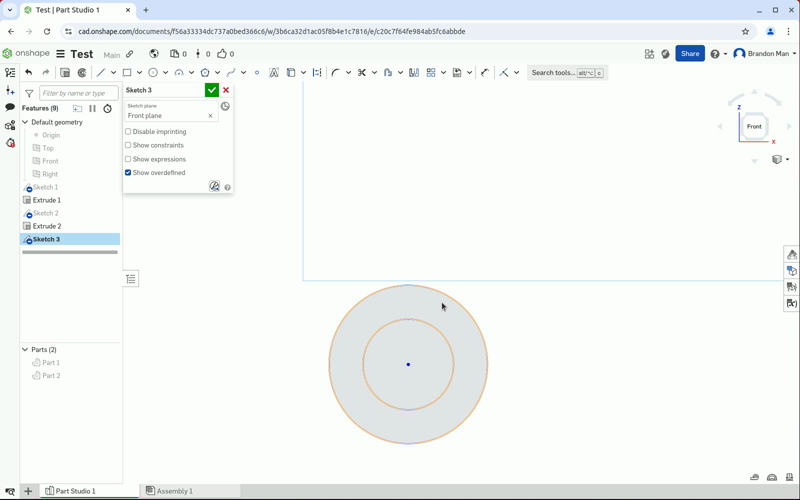
click(442, 302)
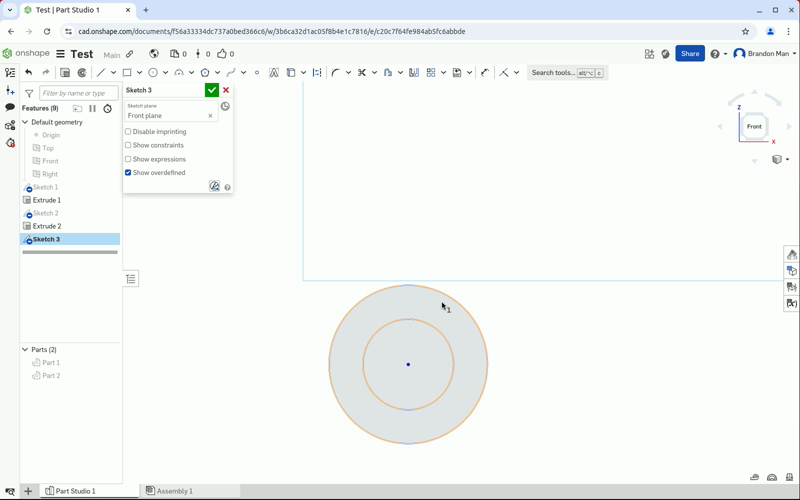
scroll(-6)
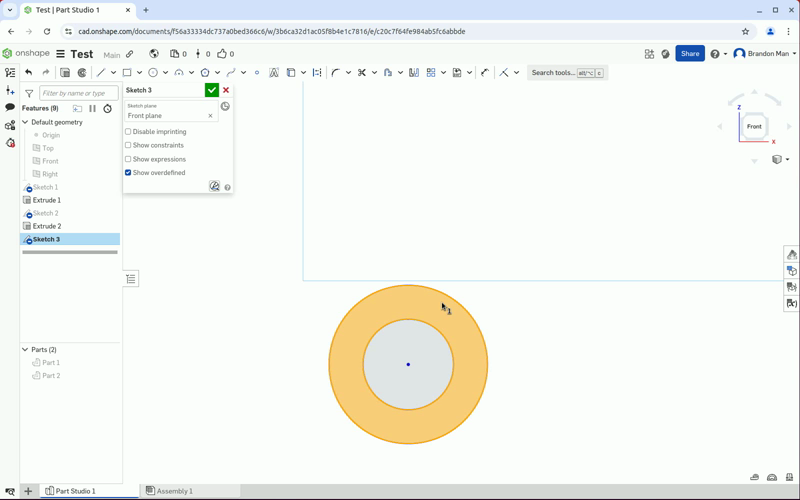
scroll(-6)
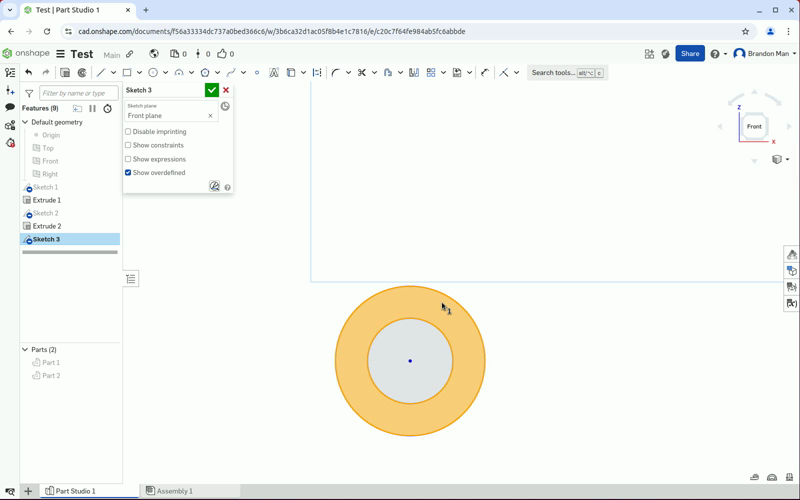
scroll(-6)
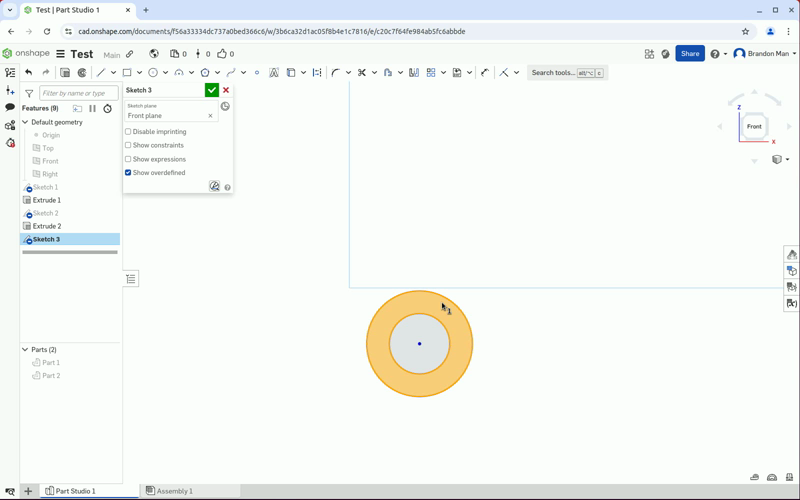
scroll(-6)
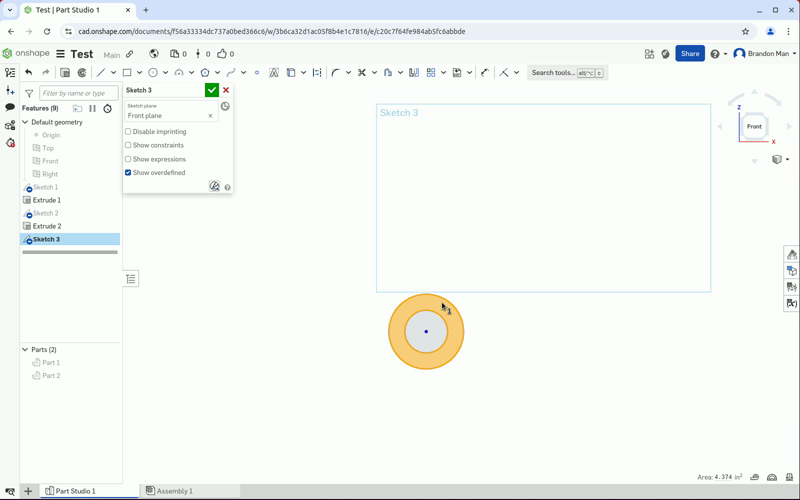
scroll(-6)
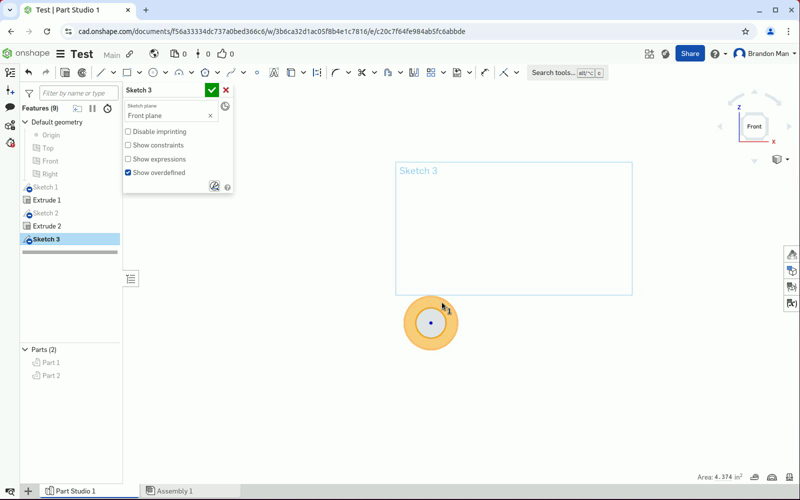
scroll(-6)
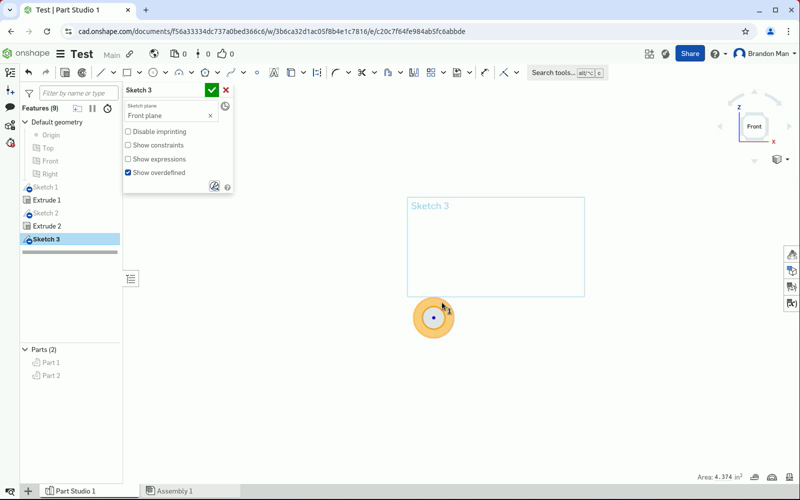
scroll(-6)
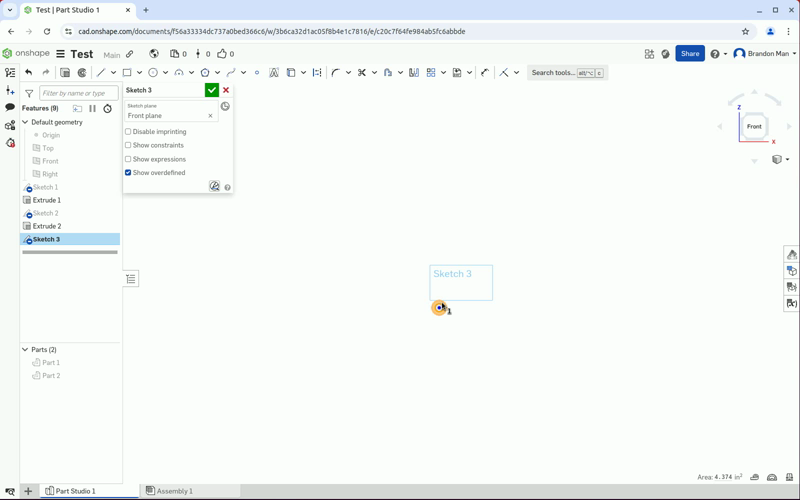
mouse_move(73, 352)
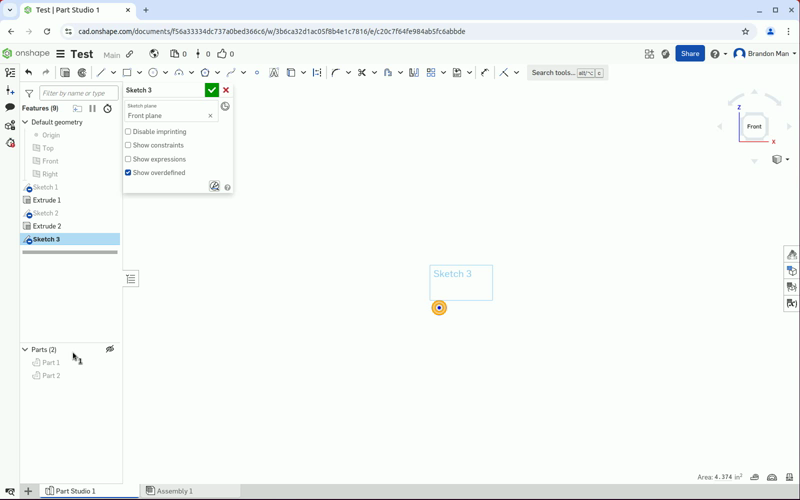
key(shift+y)
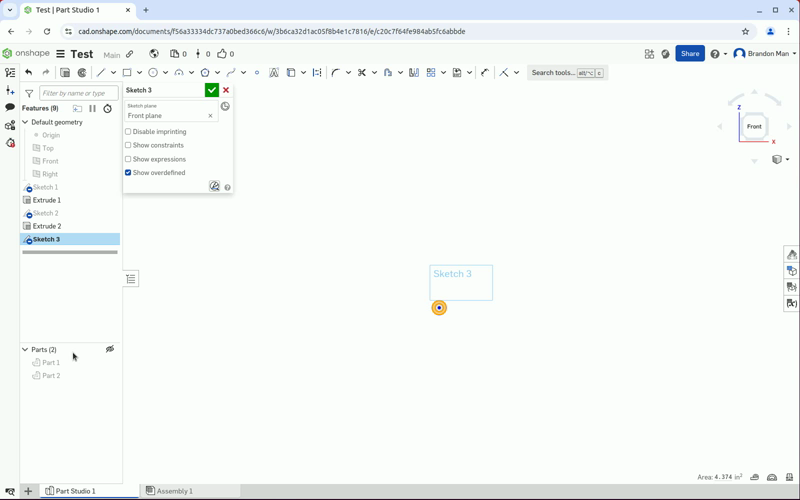
key(shift+e)
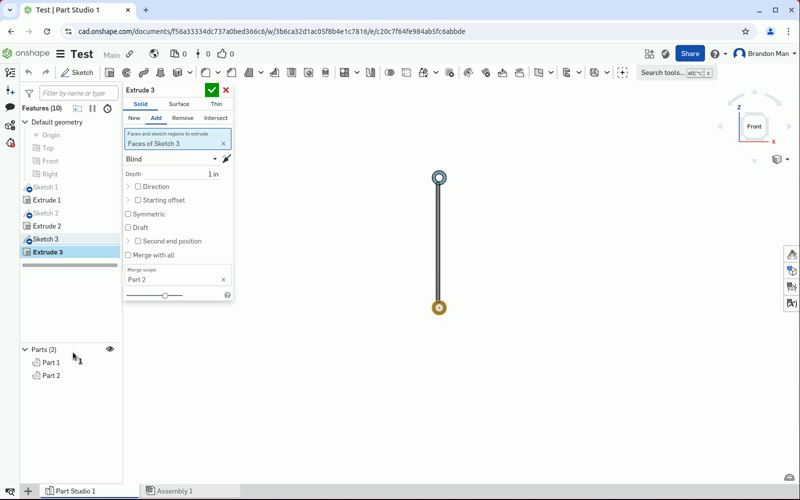
mouse_move(143, 106)
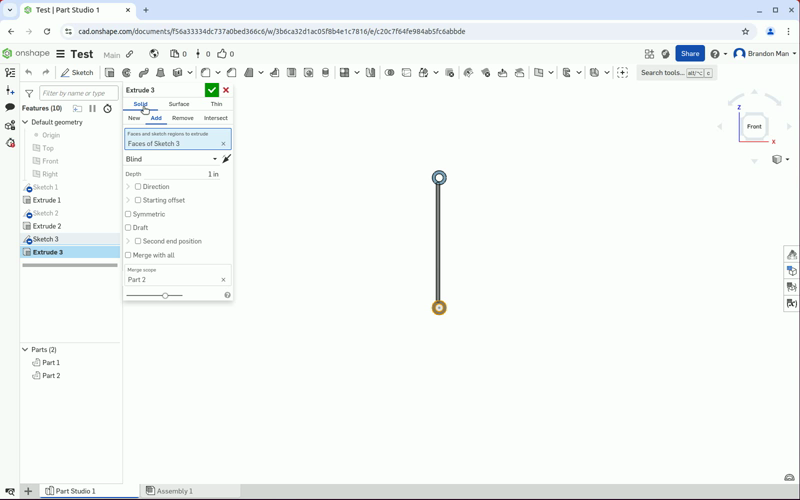
click(143, 106)
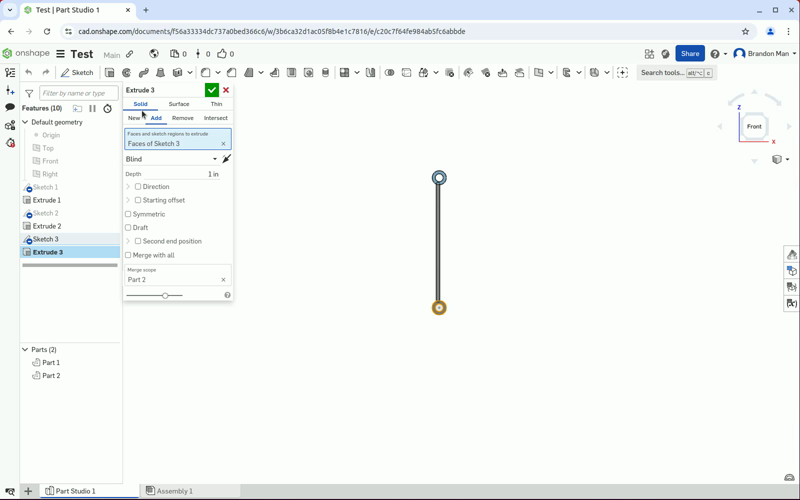
mouse_move(137, 120)
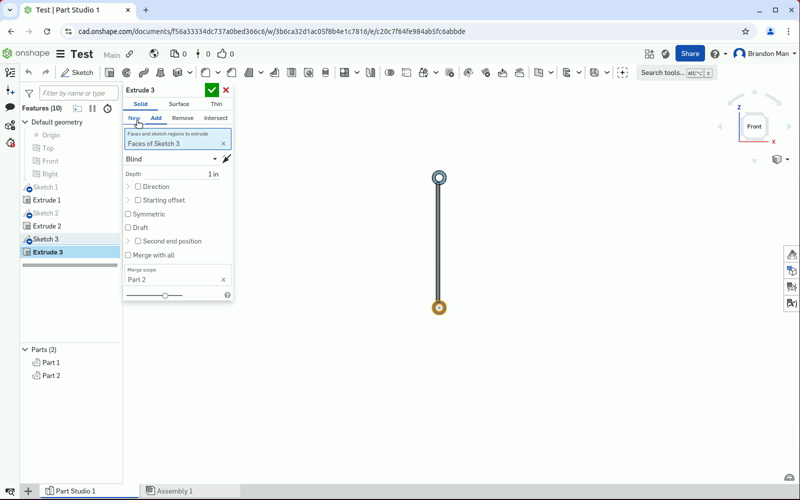
click(137, 120)
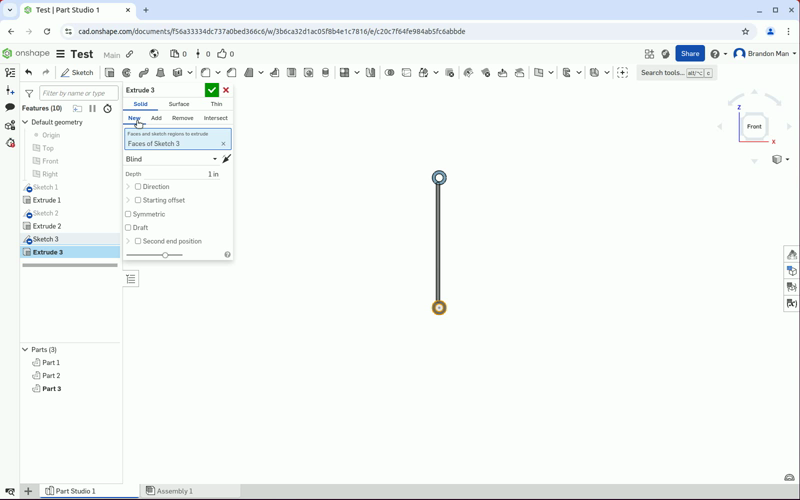
key(tab, 4)
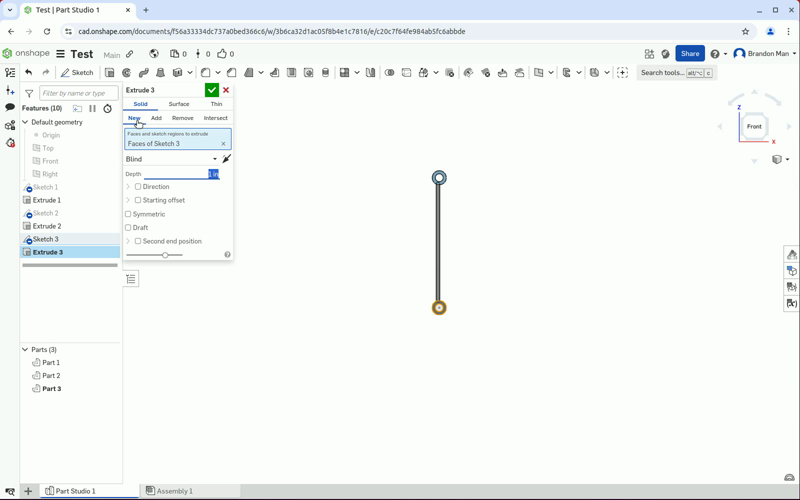
text(2.166)
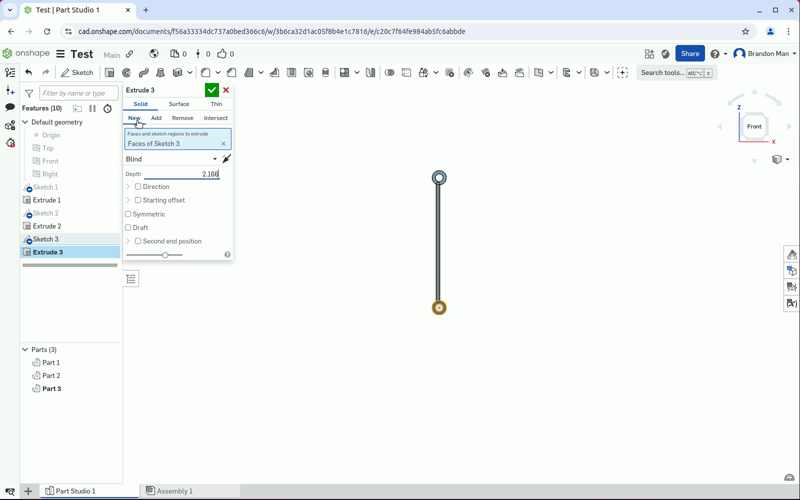
key(enter)
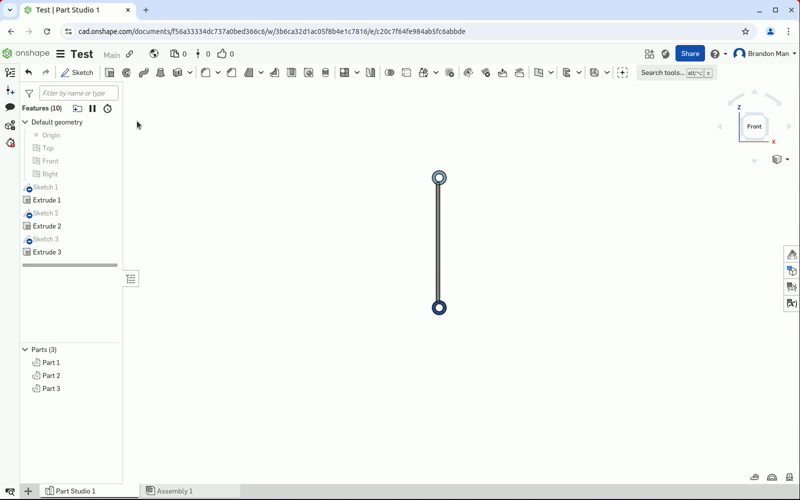
key(shift+h)
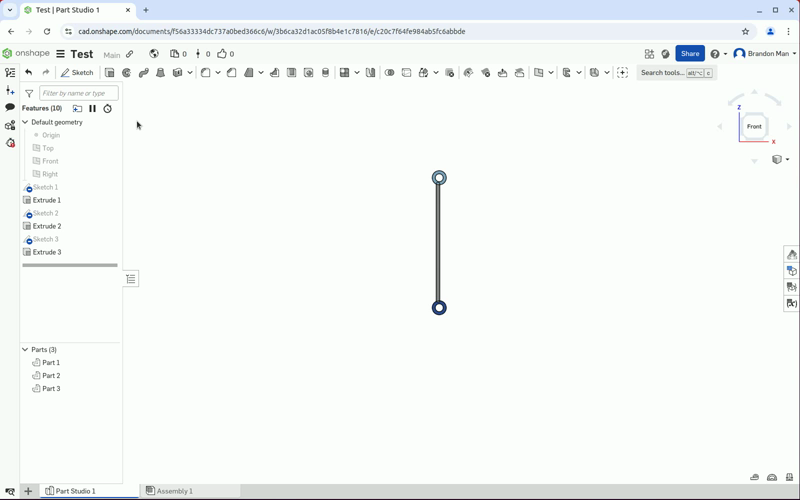
key(shift+h)
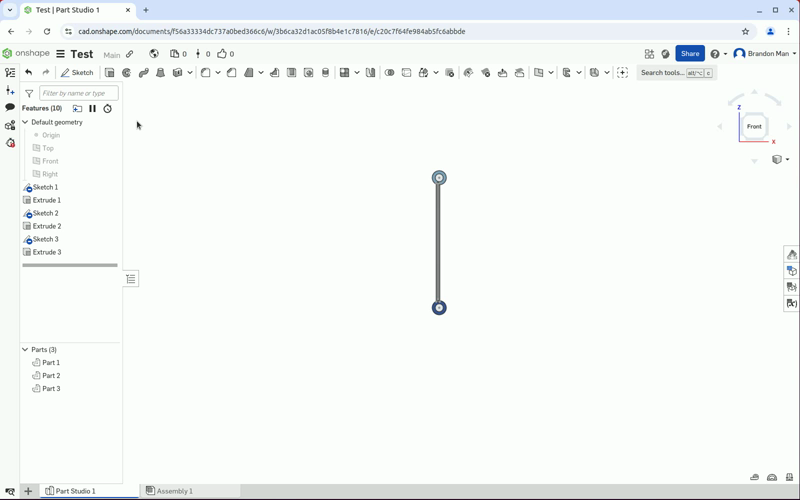
key(shift+7)
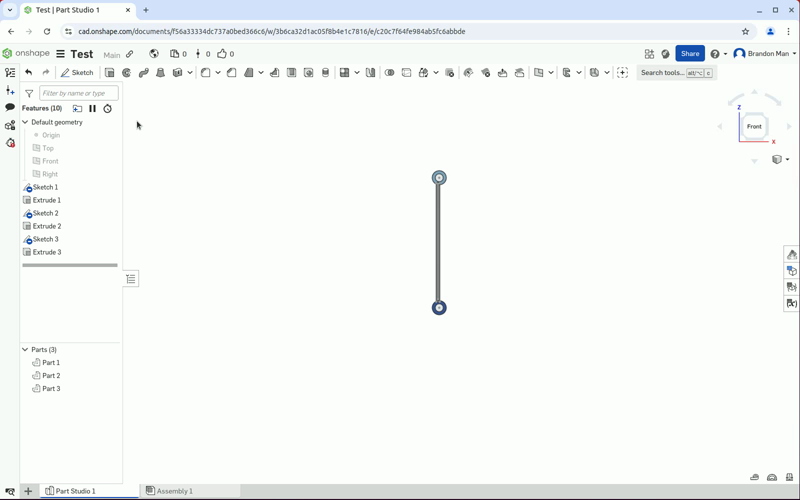
key(left, 2)
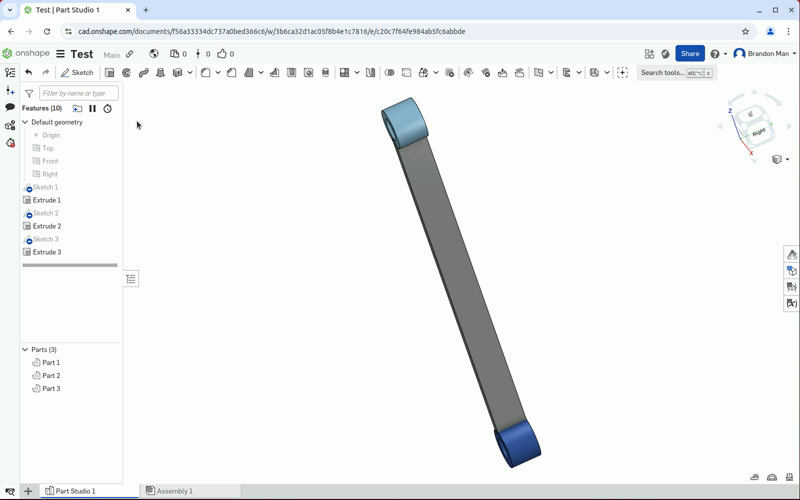
key(down, 2)
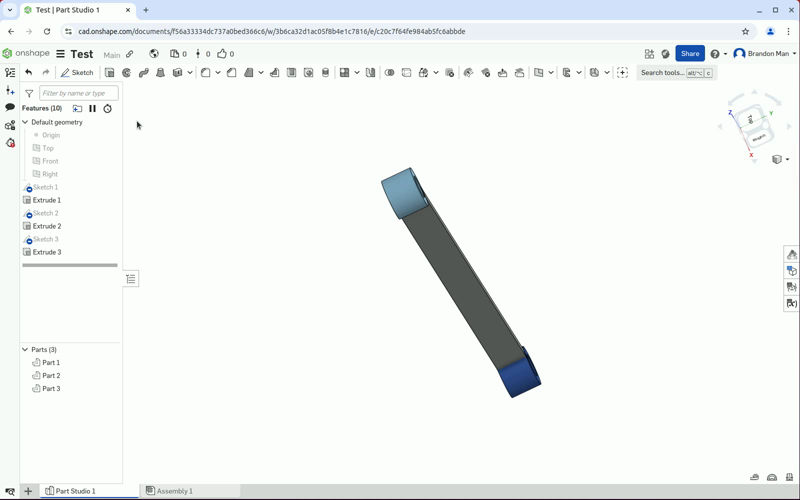
key(up, 2)
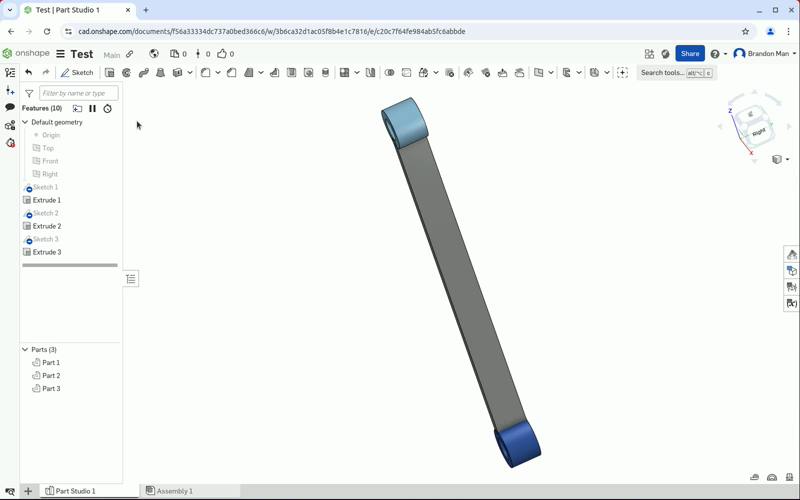
key(right, 2)
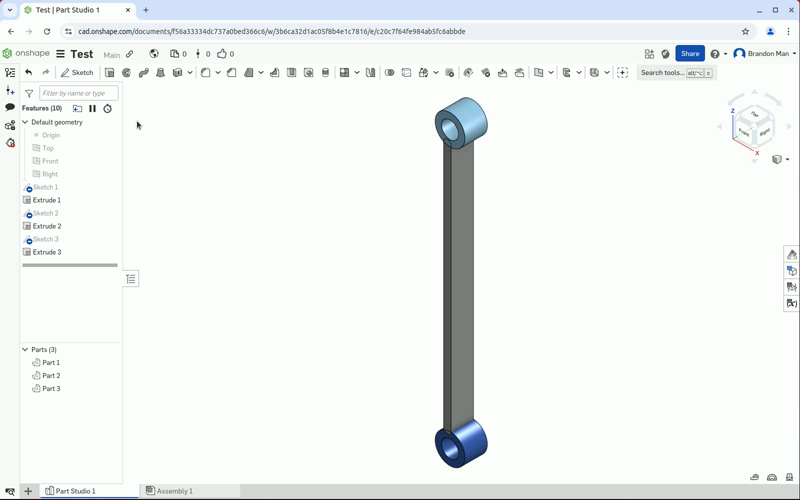
mouse_move(73, 189)
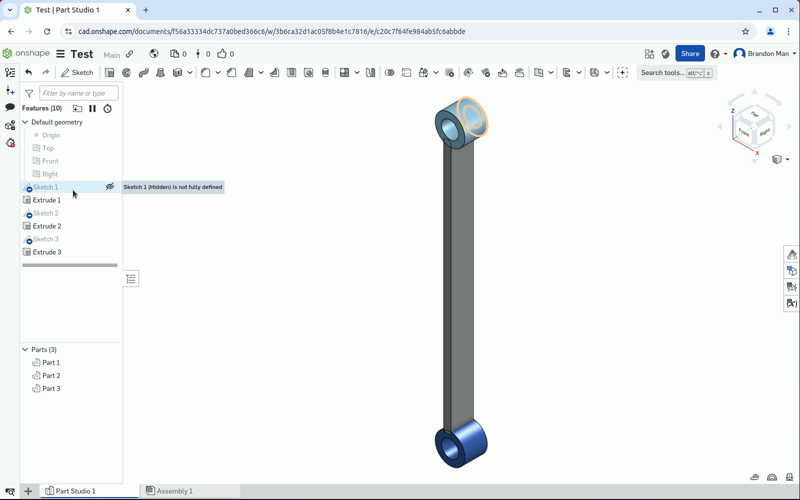
click(73, 189)